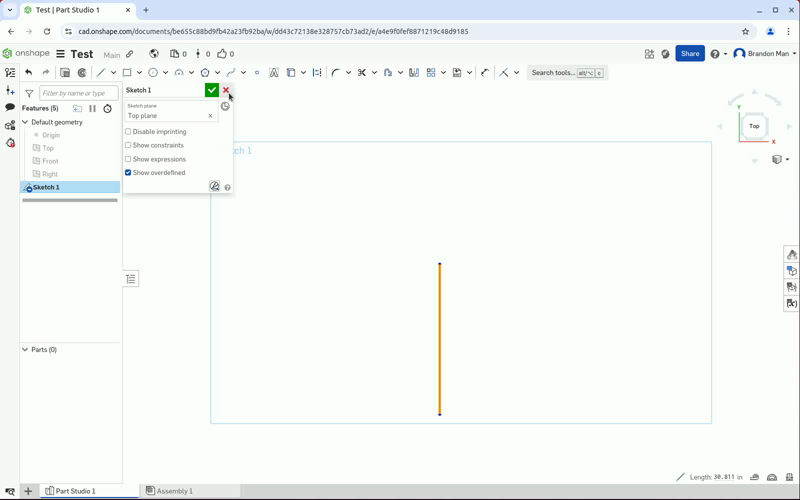
key(shift+h)
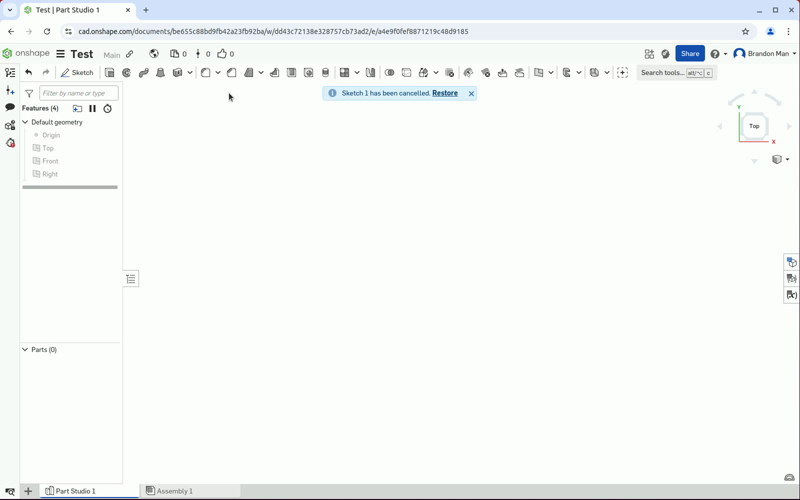
mouse_move(73, 352)
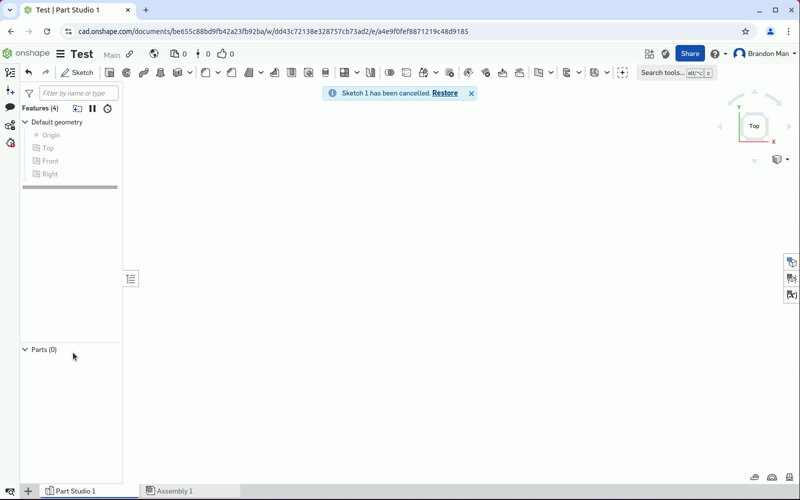
key(y)
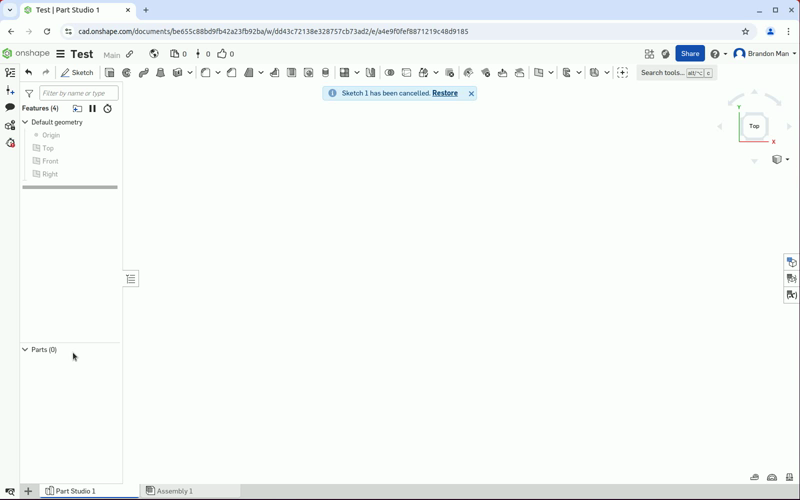
key(shift+p)
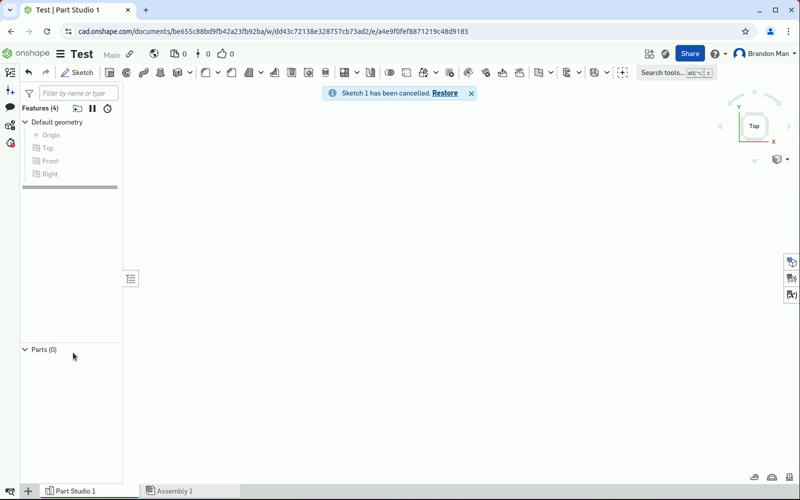
key(space)
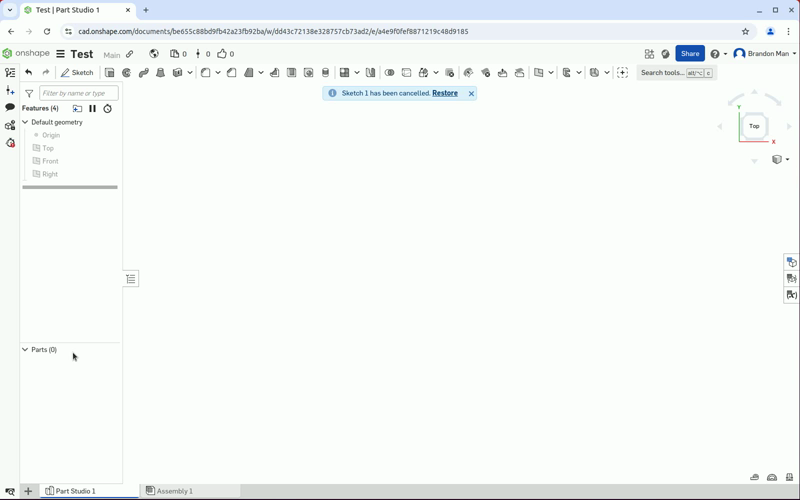
key_down(shift)
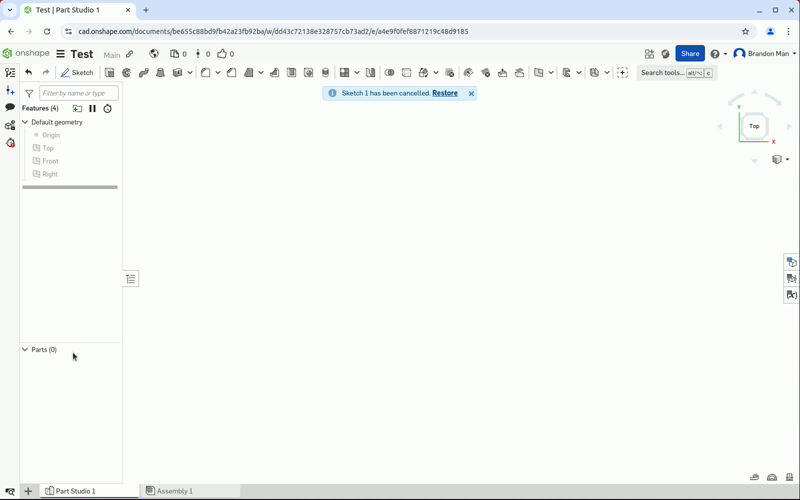
key(up)
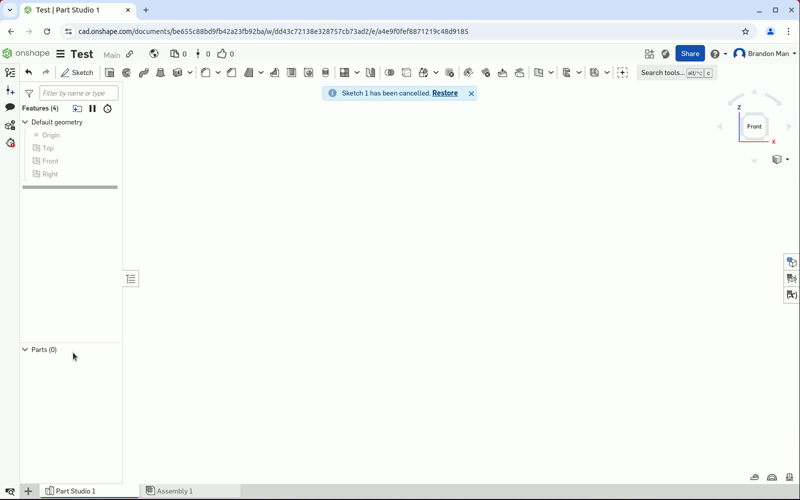
key_up(shift)
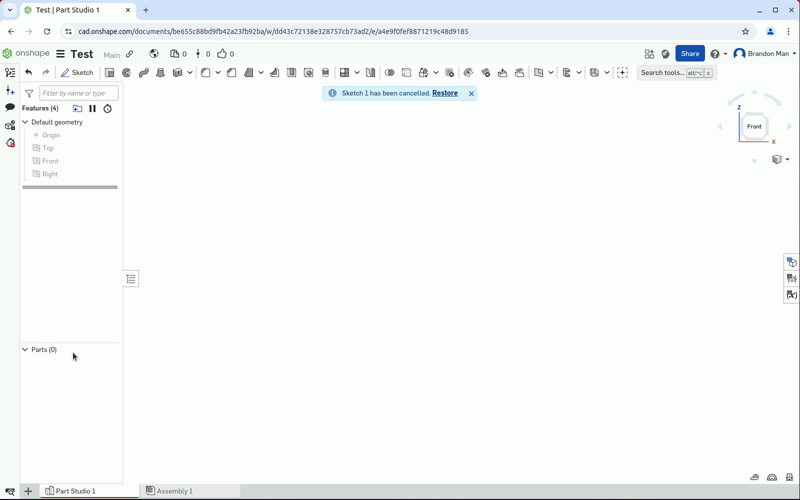
mouse_move(73, 352)
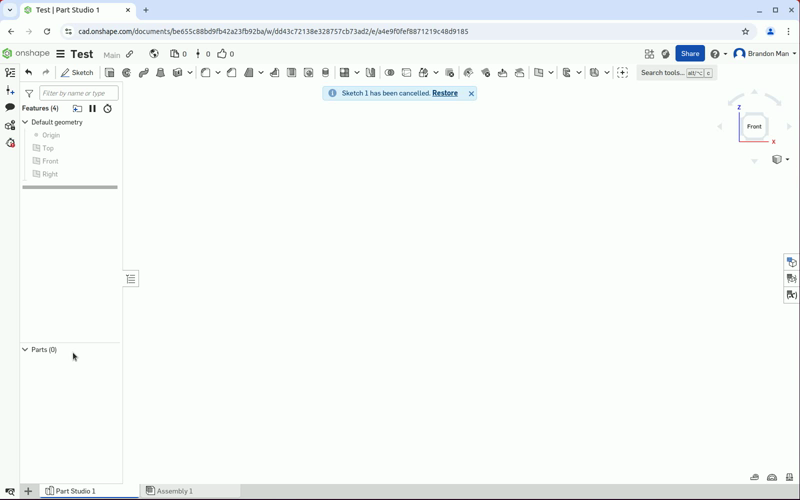
key(shift+y)
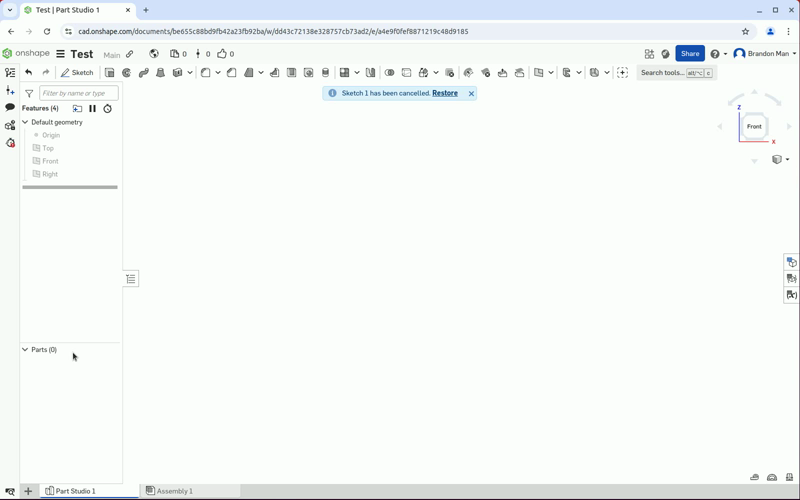
key(shift+s)
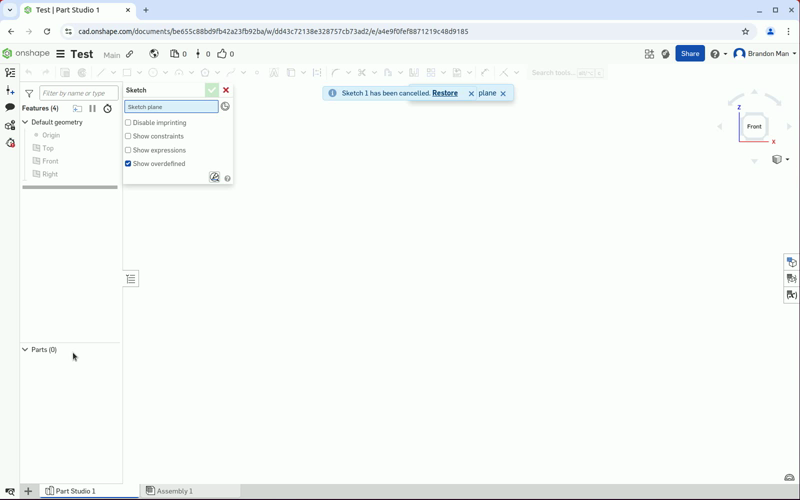
mouse_move(73, 163)
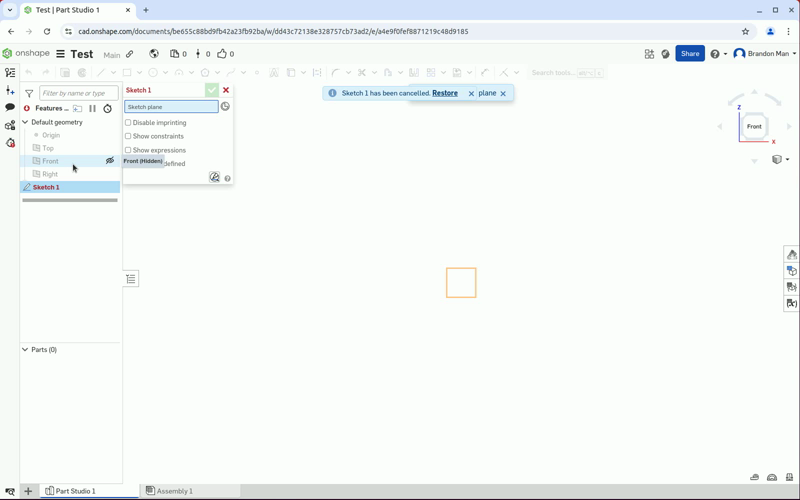
click(73, 163)
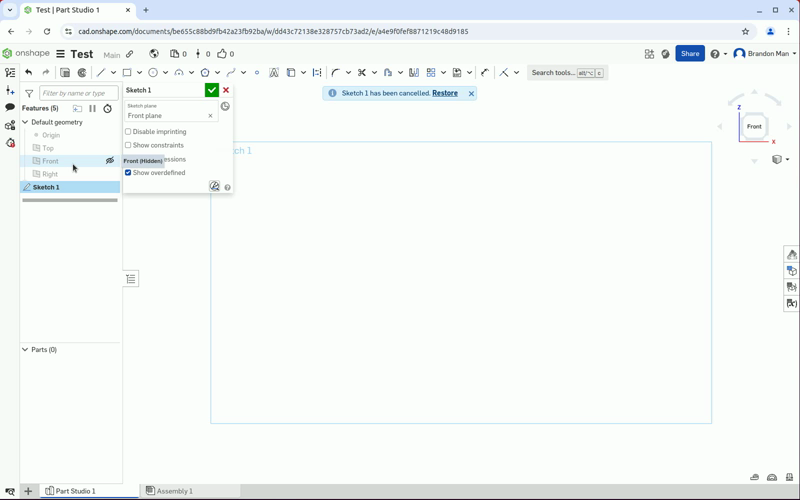
mouse_move(73, 352)
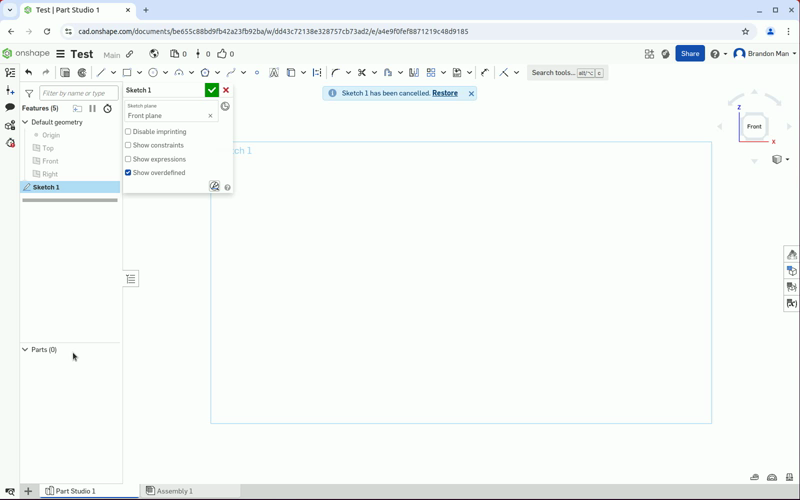
key(y)
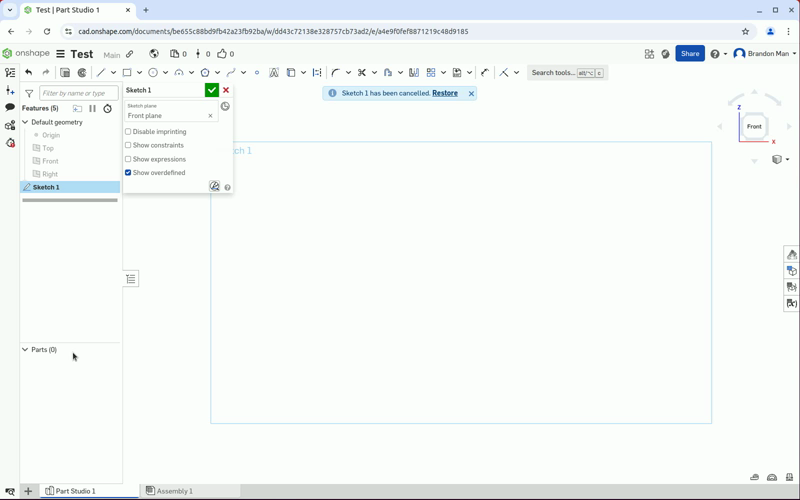
key(c)
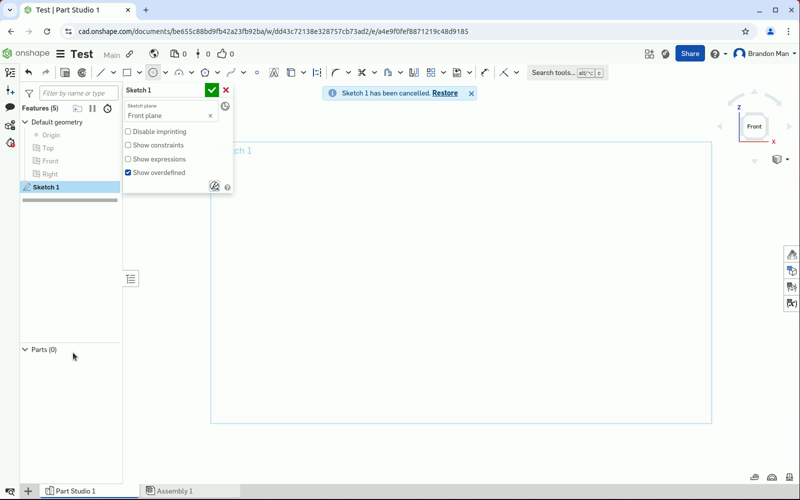
key_down(shift)
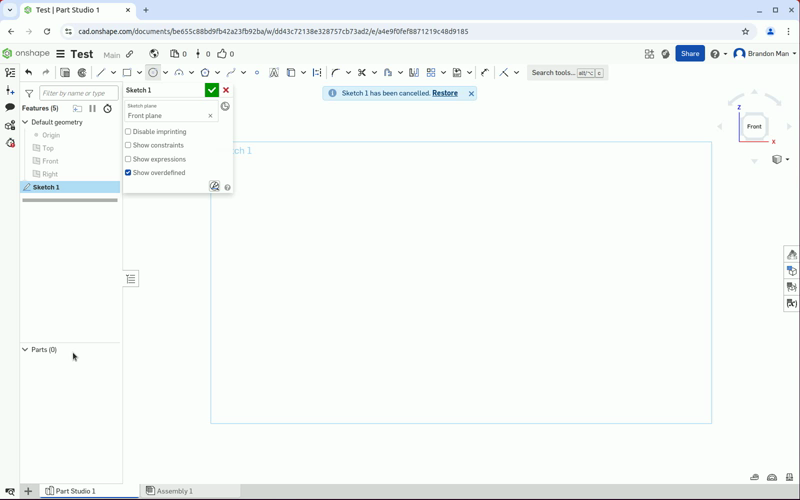
mouse_move(460, 282)
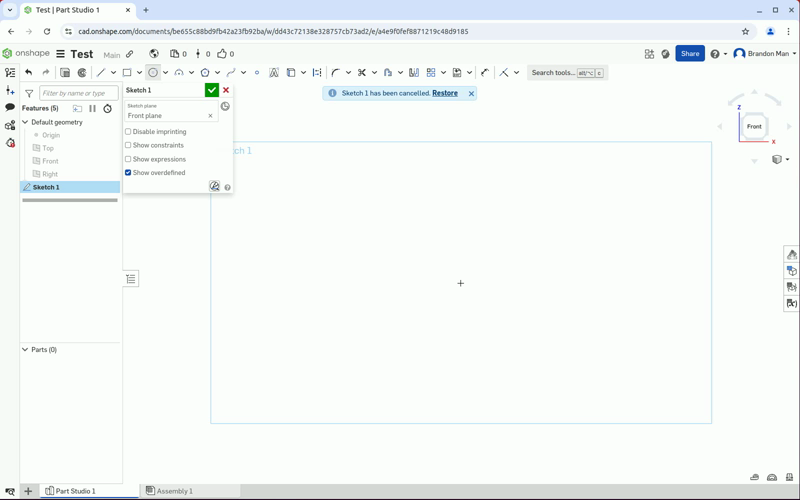
click(460, 282)
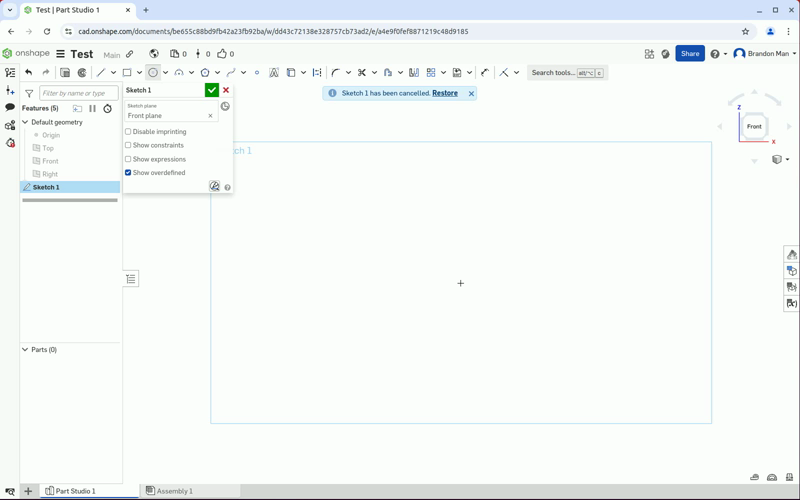
key_up(shift)
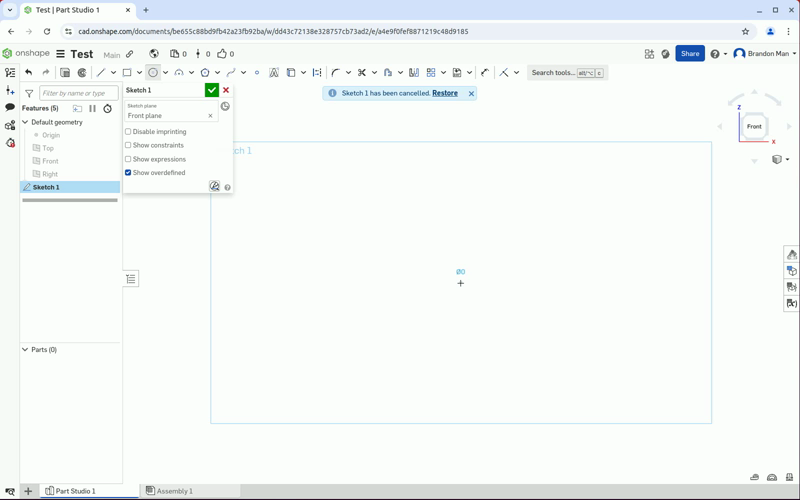
mouse_move(474, 282)
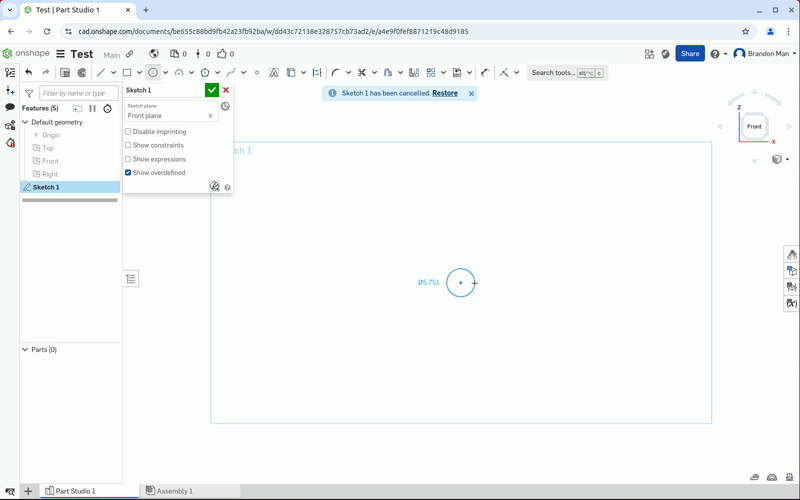
click(474, 282)
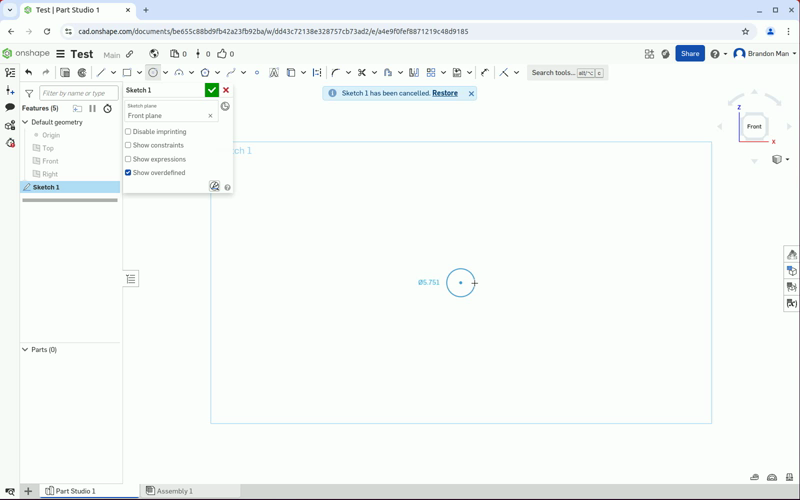
key(esc)
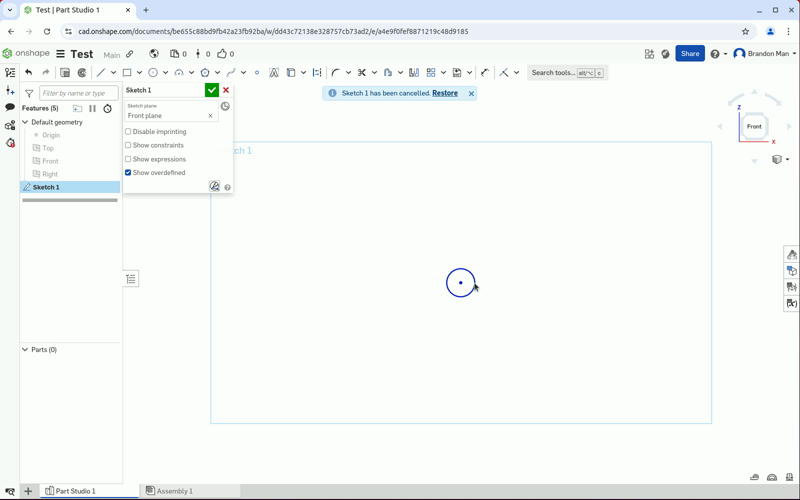
mouse_move(471, 275)
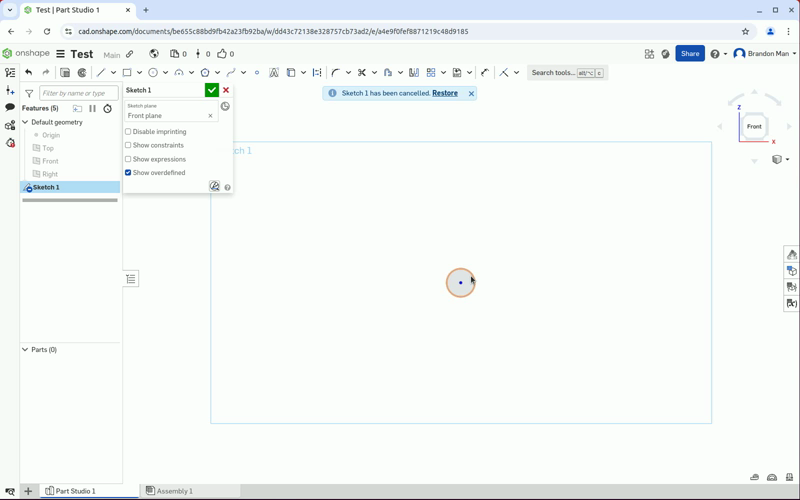
scroll(6)
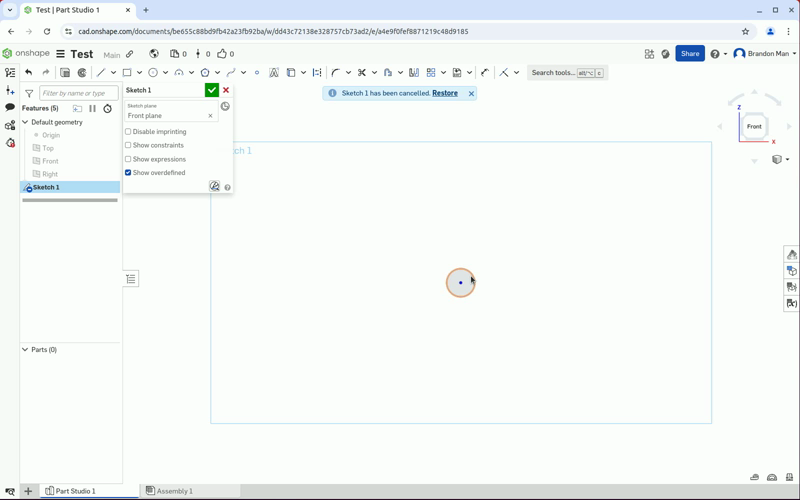
scroll(6)
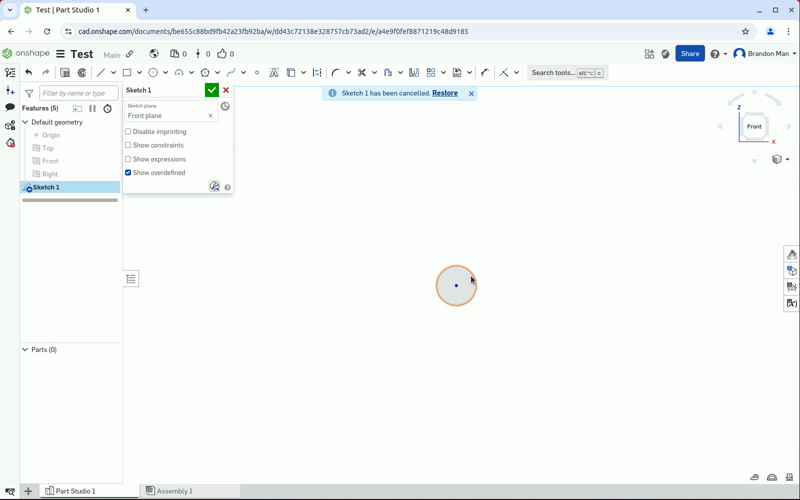
scroll(6)
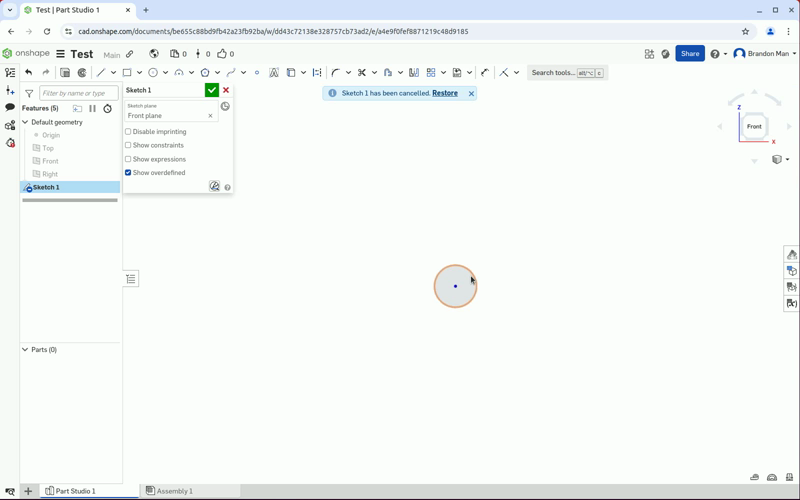
scroll(6)
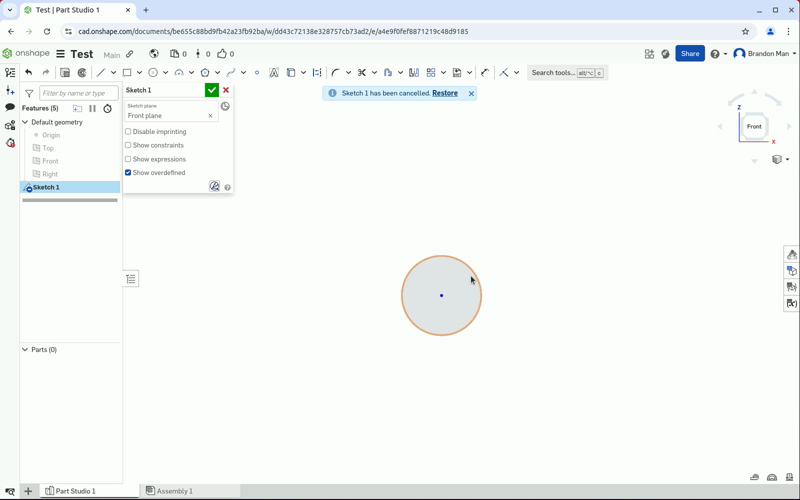
scroll(6)
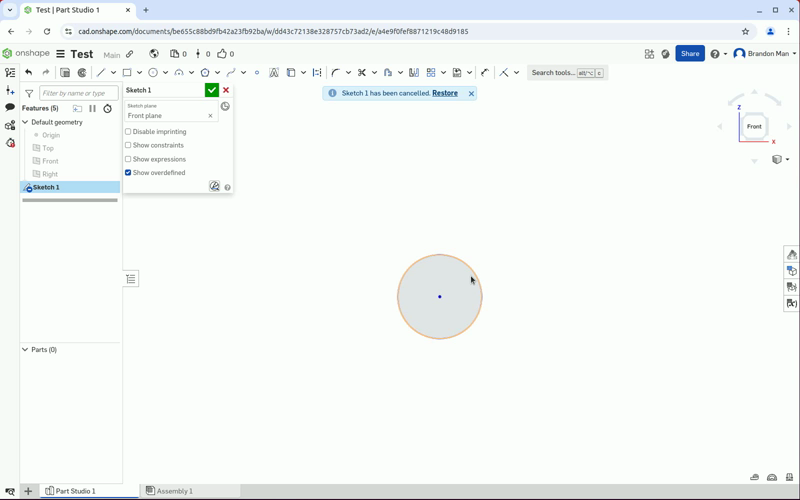
scroll(6)
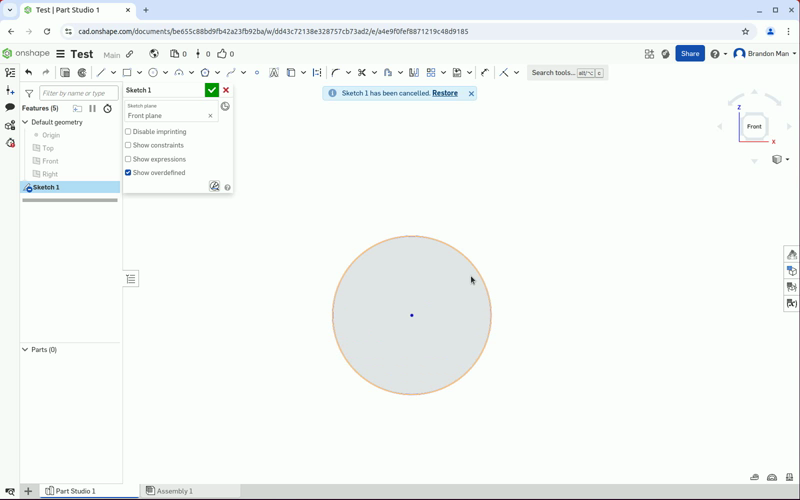
scroll(6)
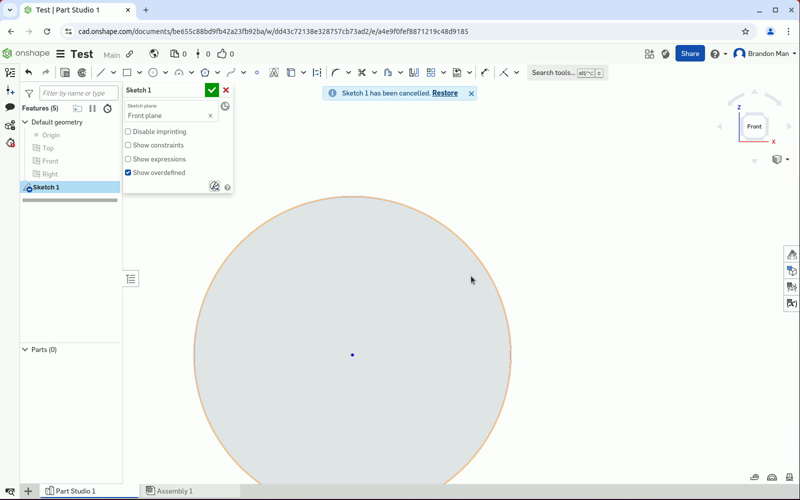
click(471, 275)
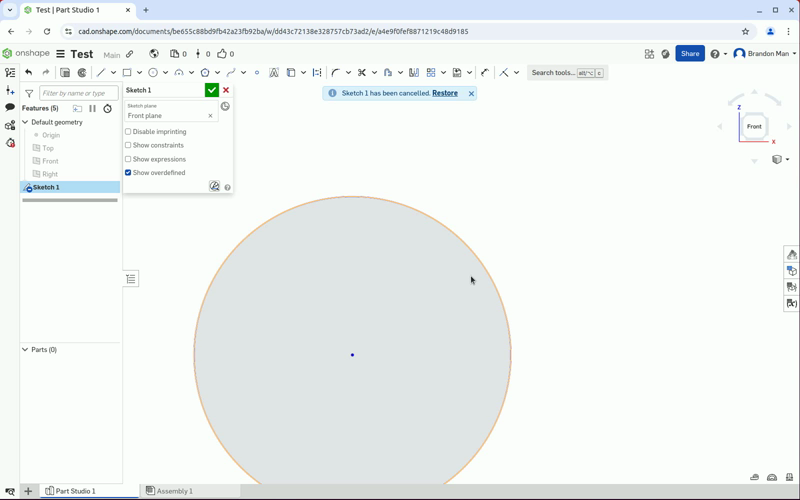
scroll(-6)
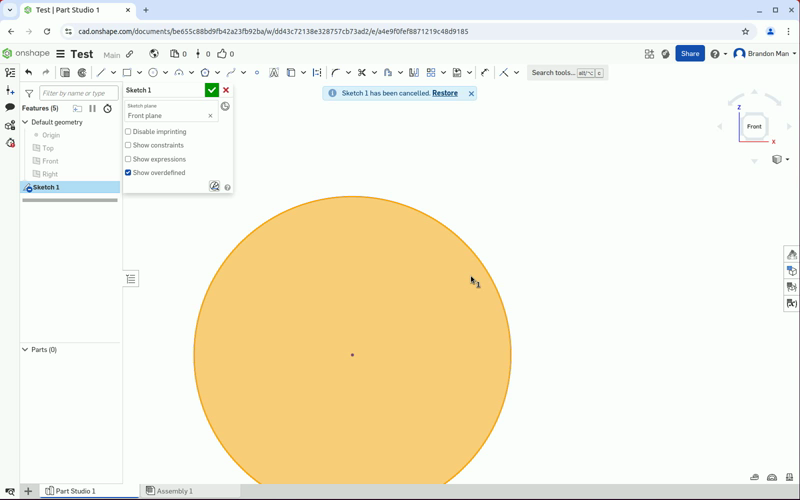
scroll(-6)
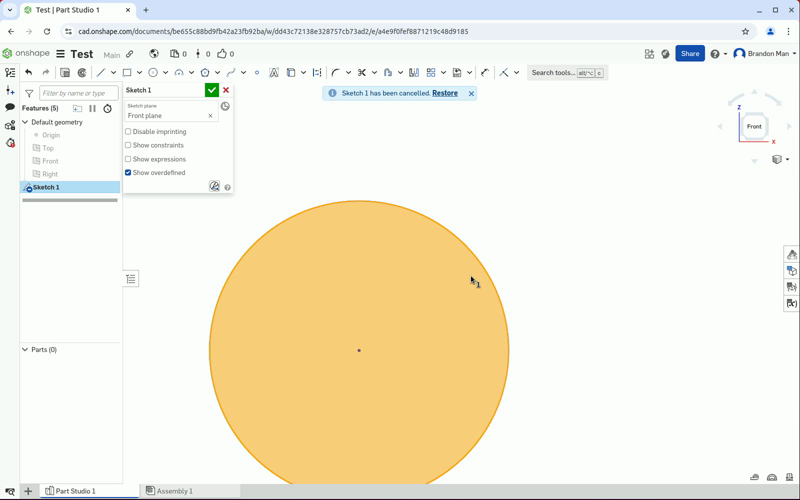
scroll(-6)
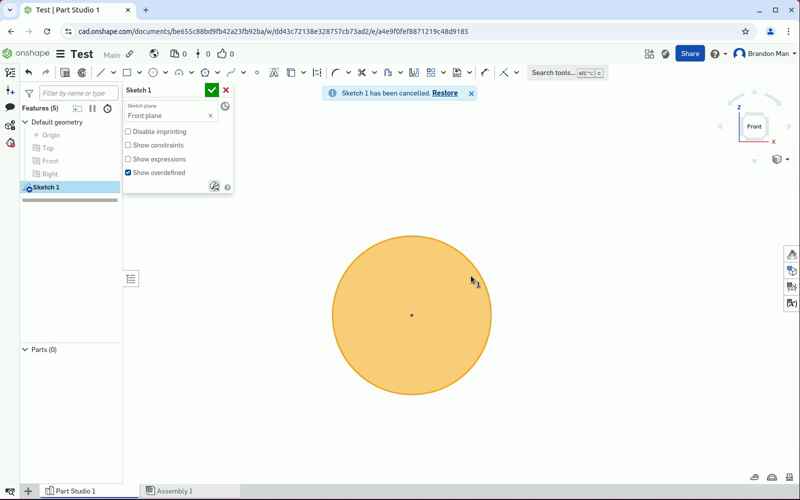
scroll(-6)
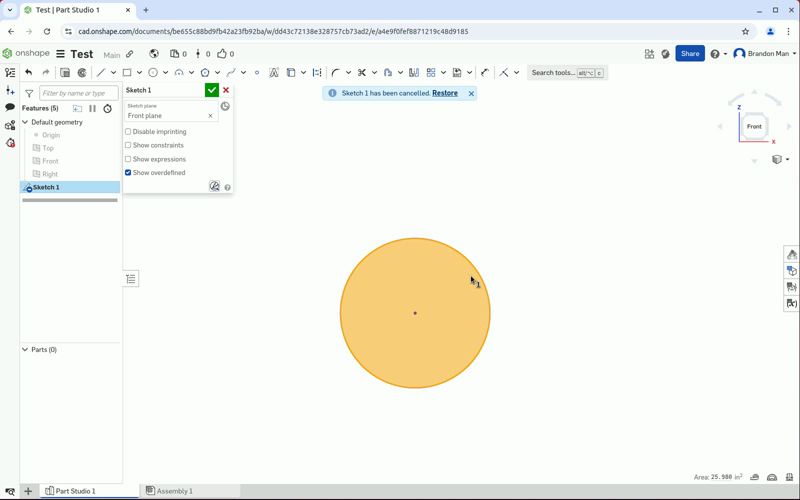
scroll(-6)
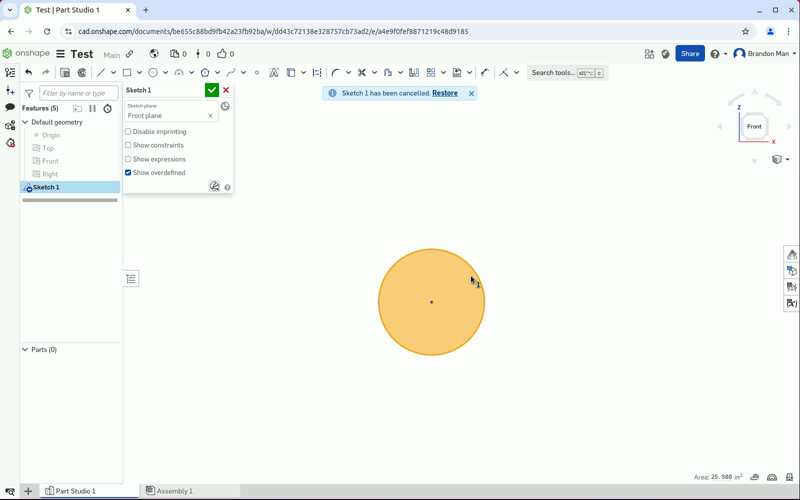
scroll(-6)
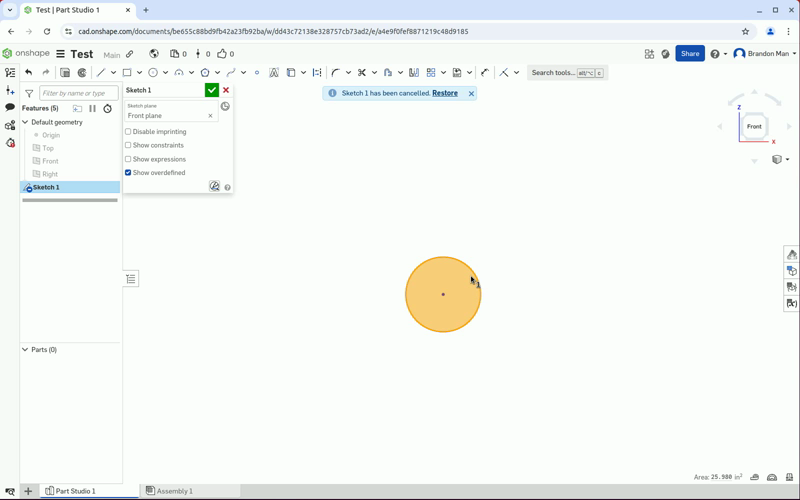
scroll(-6)
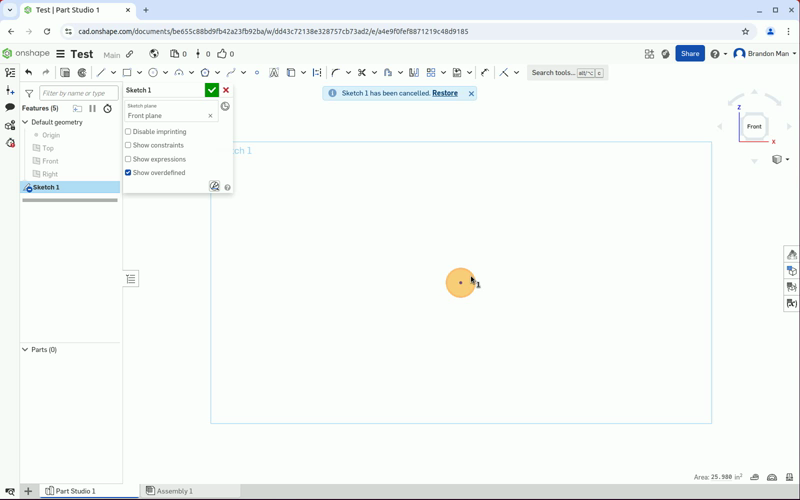
mouse_move(73, 352)
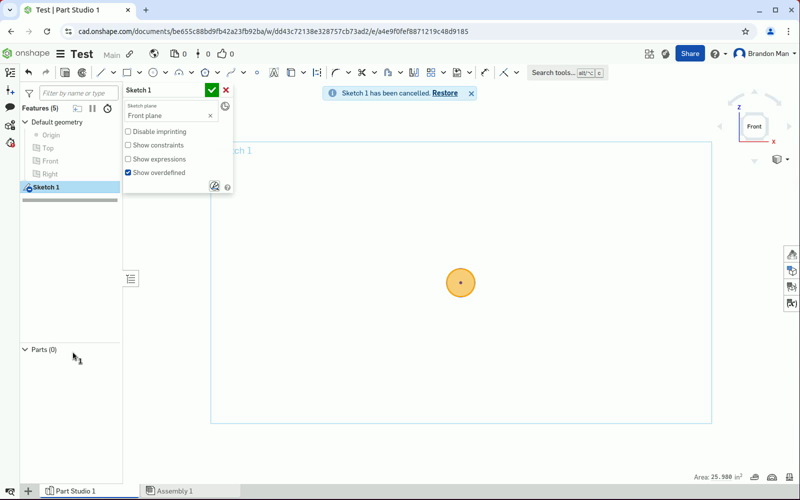
key(shift+y)
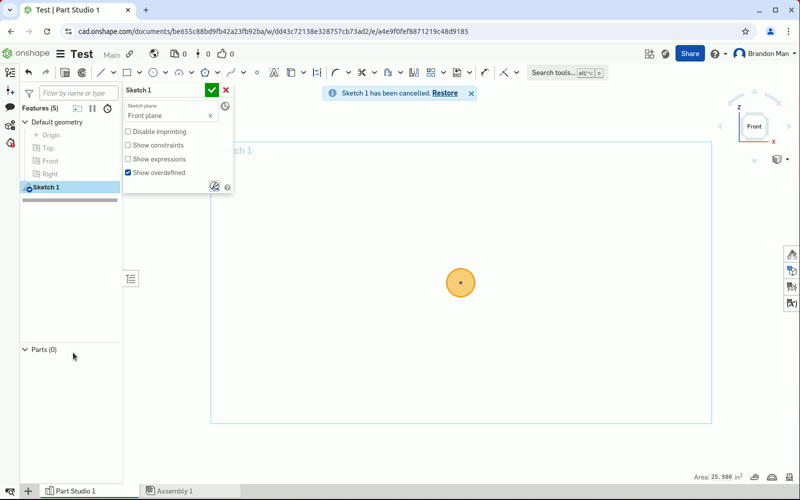
key(shift+e)
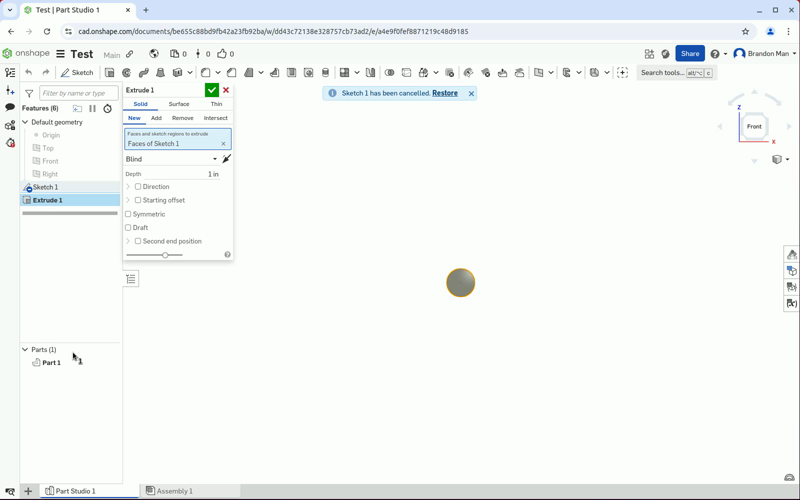
mouse_move(143, 106)
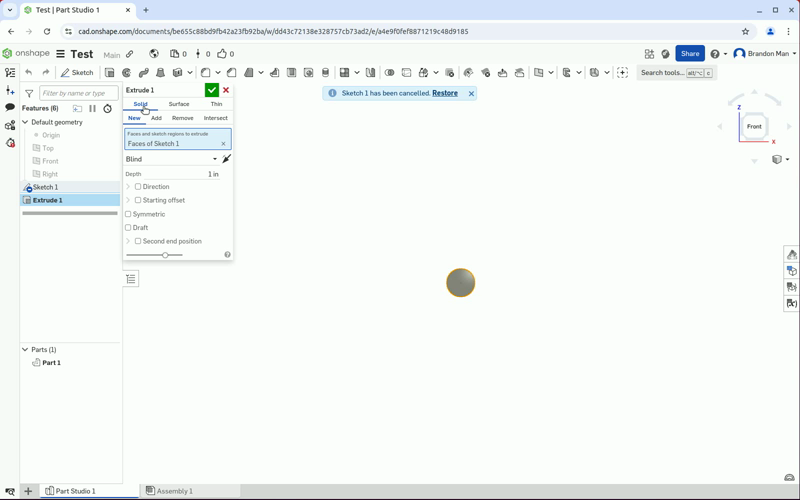
click(143, 106)
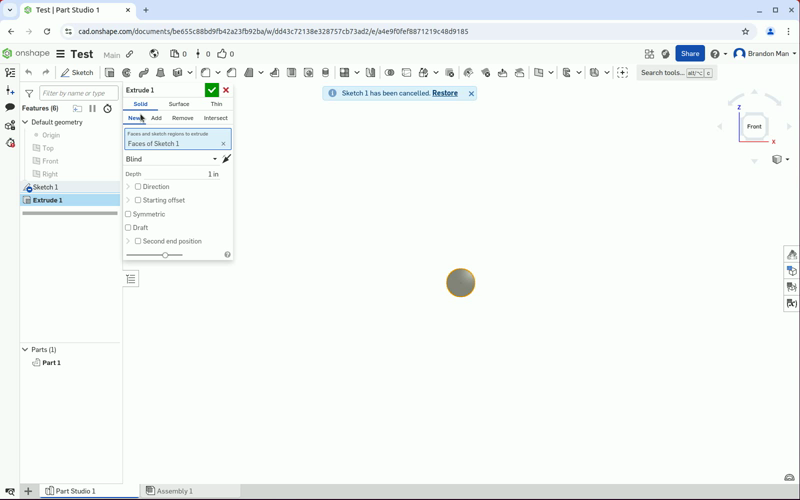
mouse_move(137, 120)
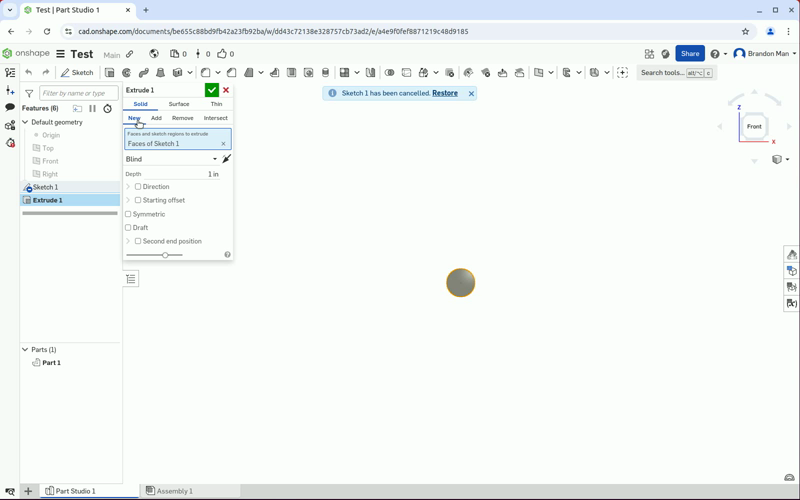
click(137, 120)
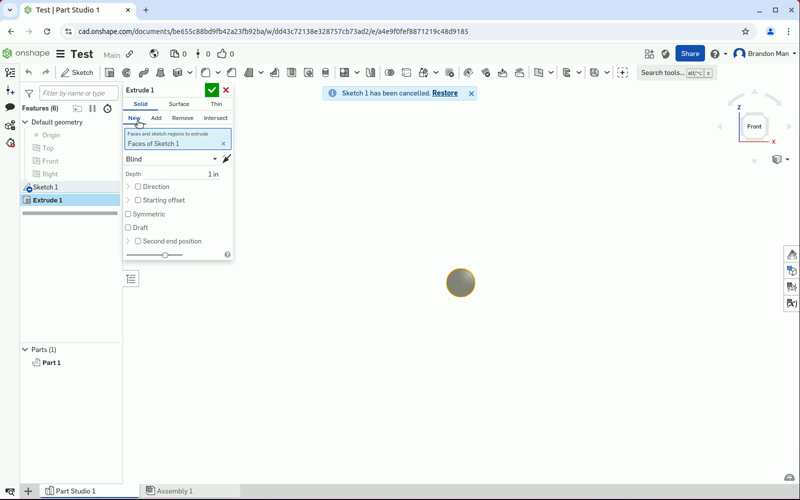
key(tab, 4)
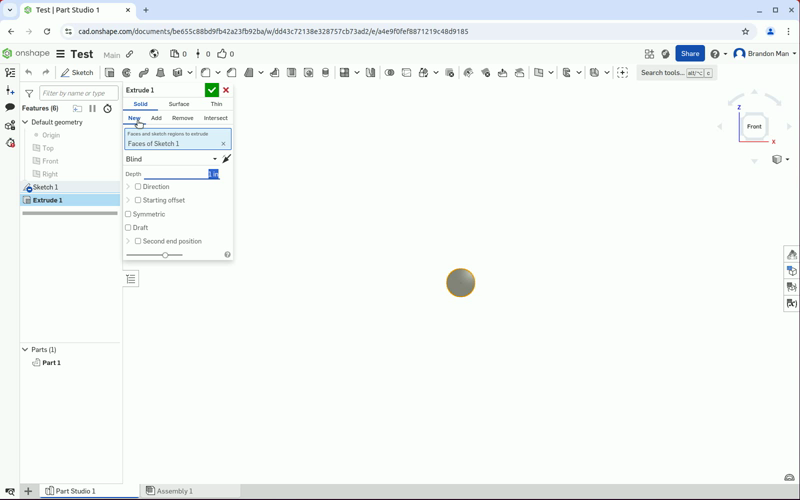
text(5.777)
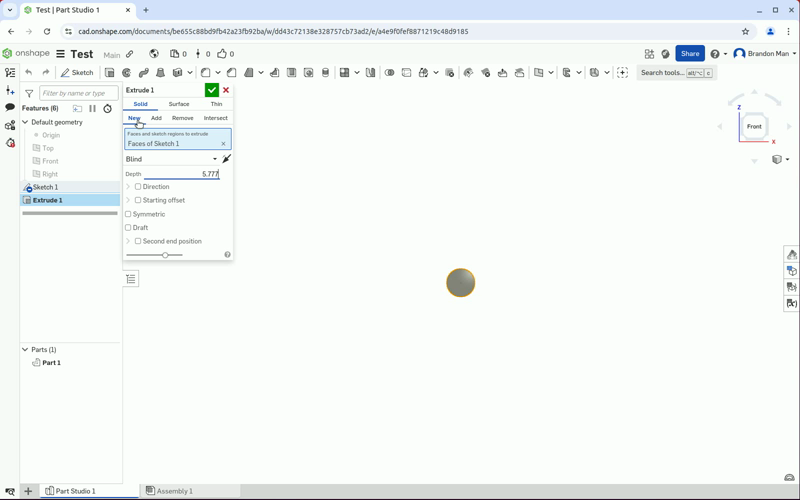
key(enter)
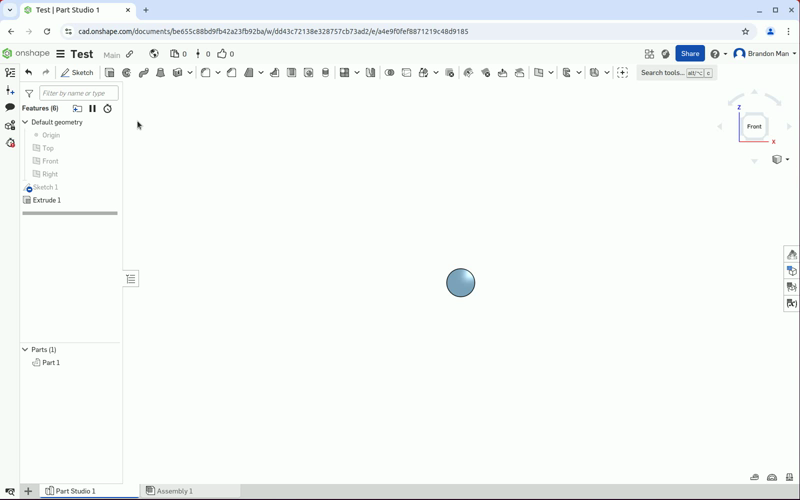
key(shift+h)
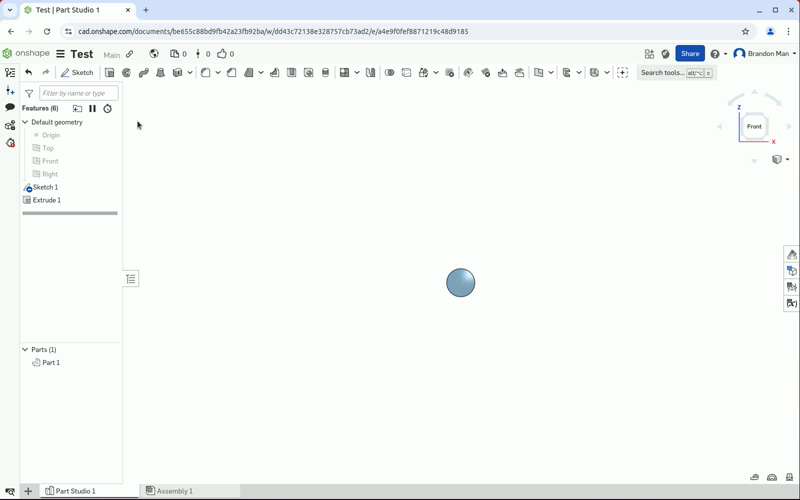
key(shift+h)
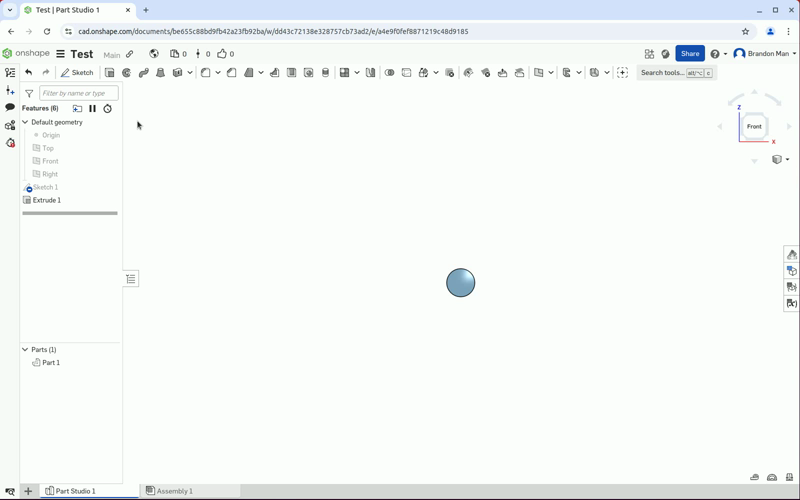
mouse_move(73, 189)
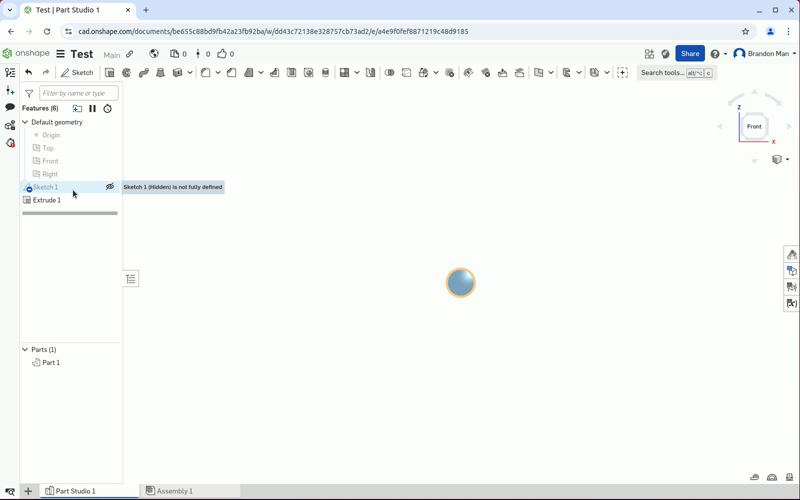
click(73, 189)
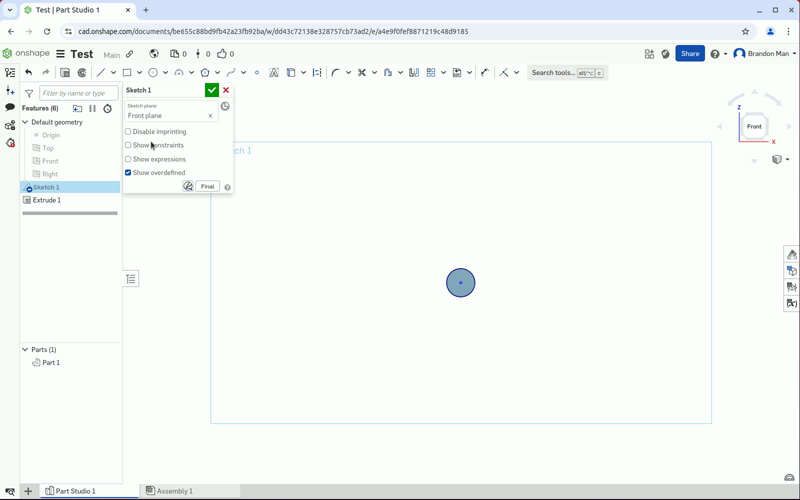
mouse_move(229, 92)
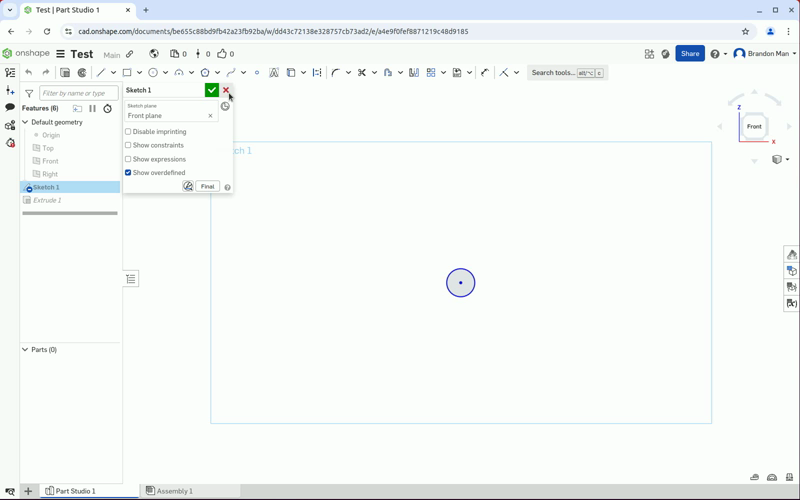
click(229, 92)
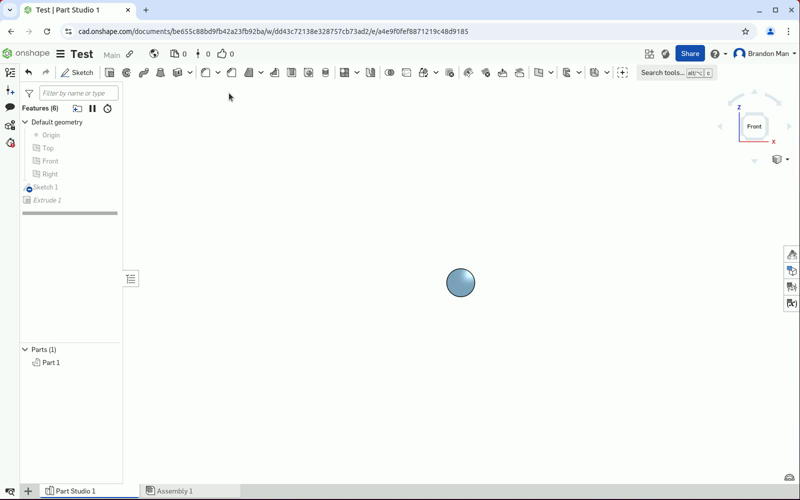
mouse_move(541, 75)
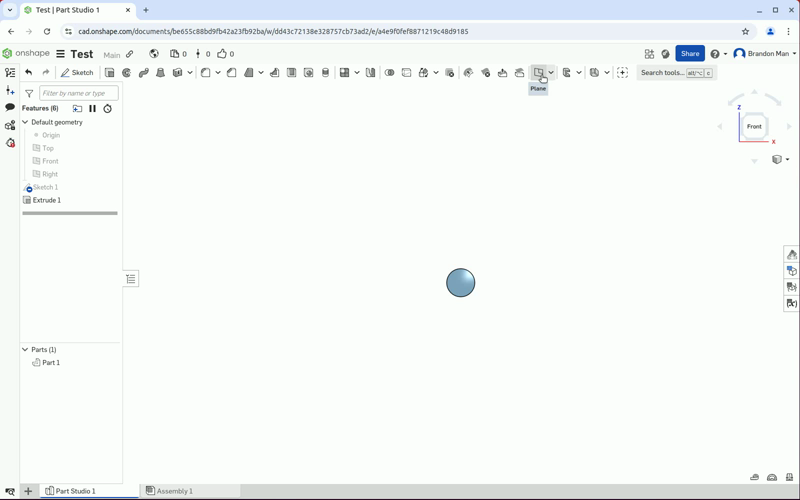
click(541, 75)
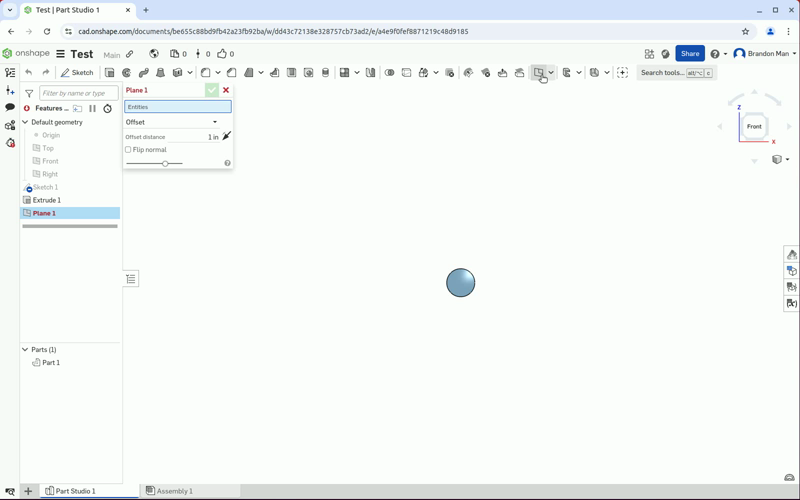
mouse_move(73, 163)
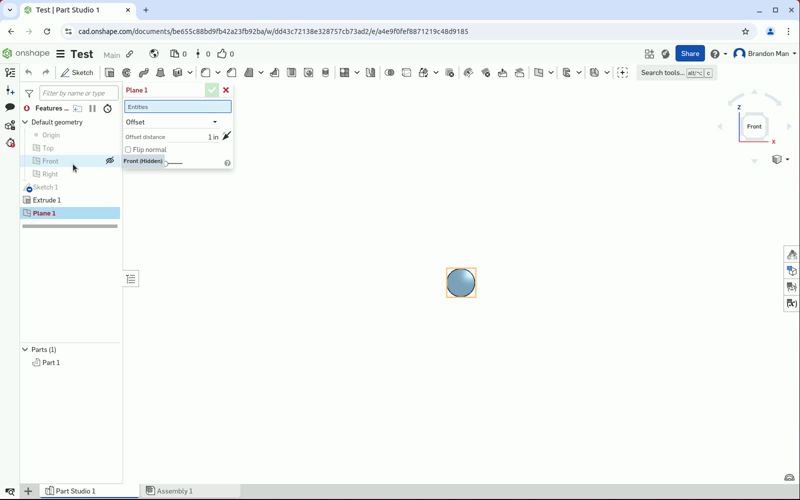
click(73, 163)
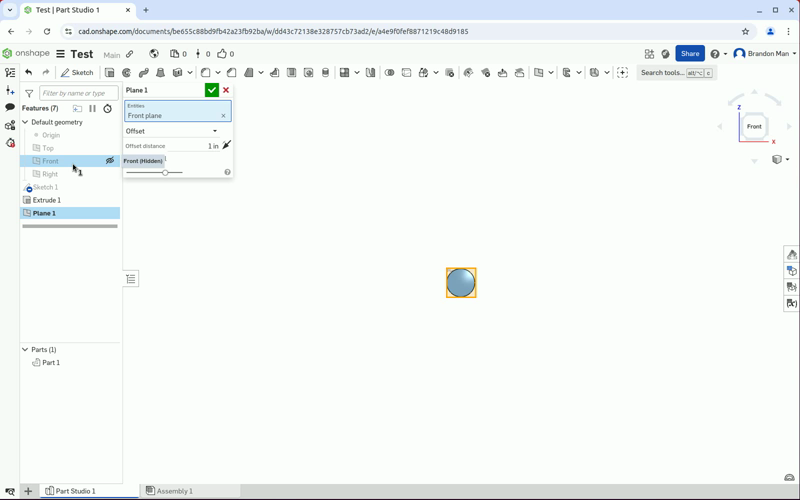
key(tab, 2)
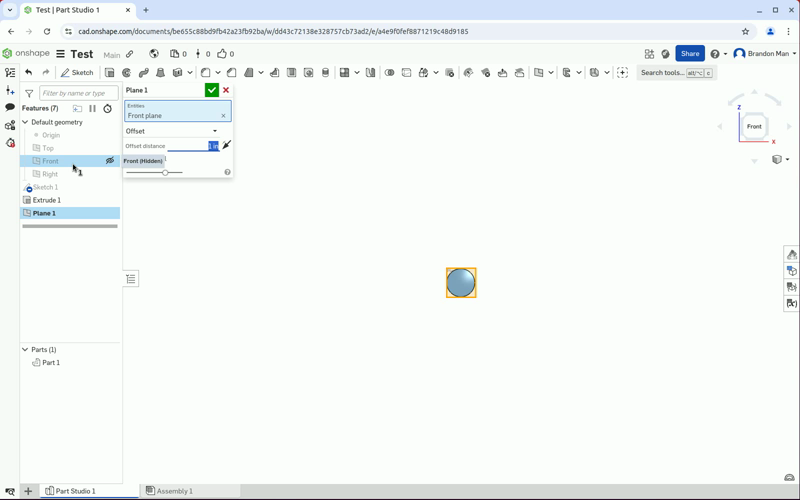
text(5.792)
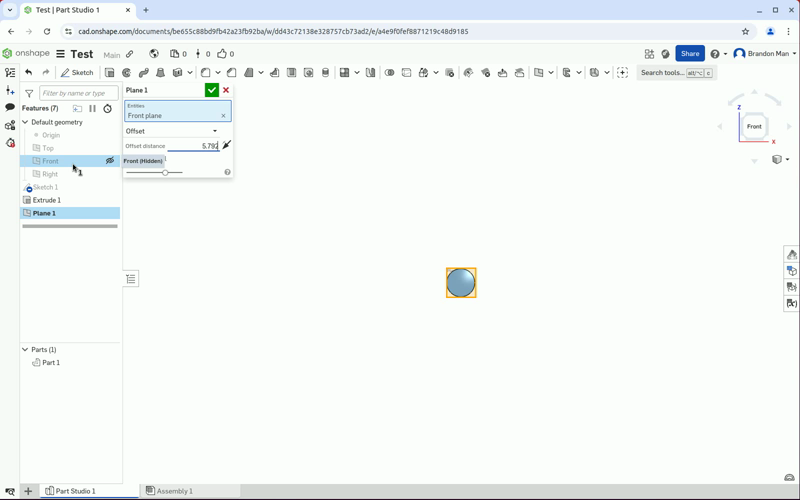
key(enter, 2)
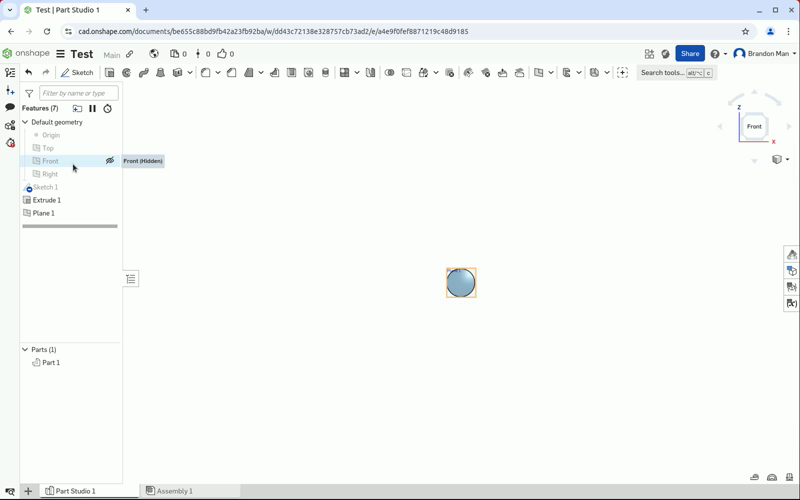
key(shift+s)
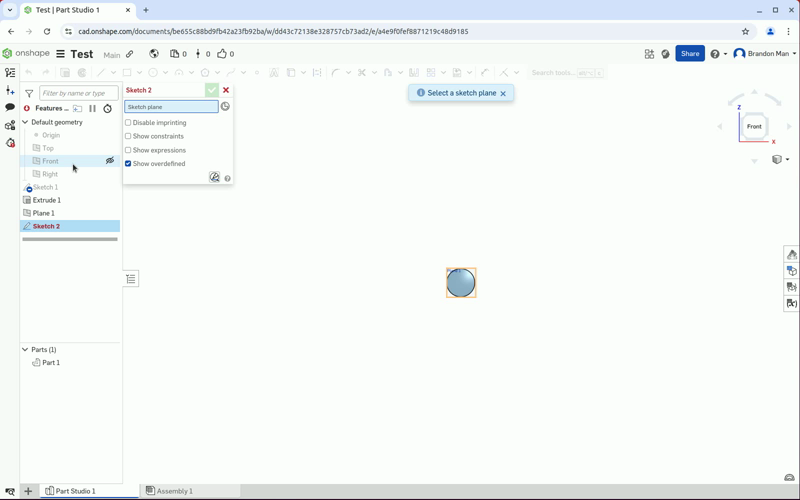
mouse_move(73, 215)
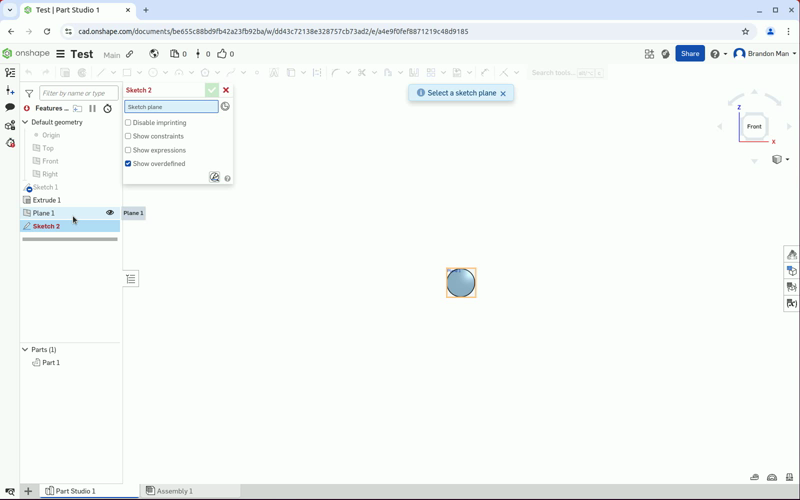
click(73, 215)
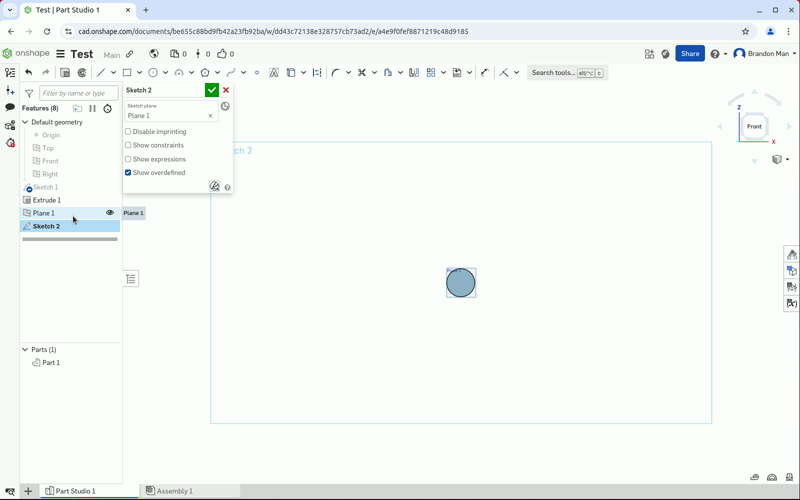
mouse_move(73, 352)
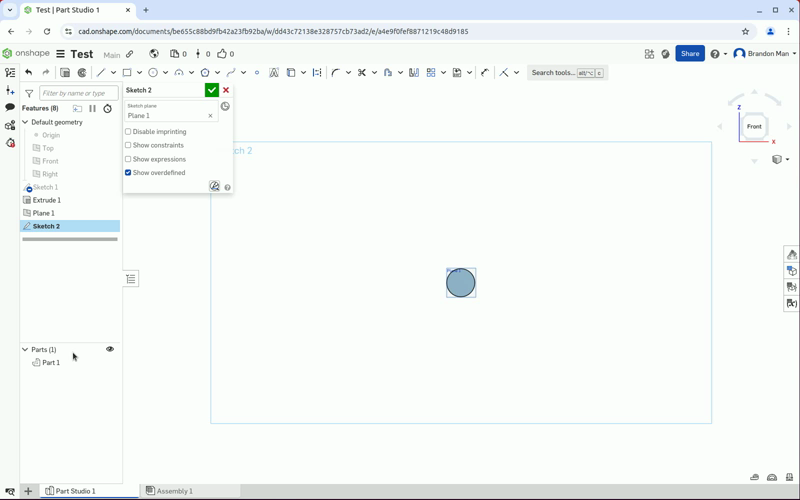
key(y)
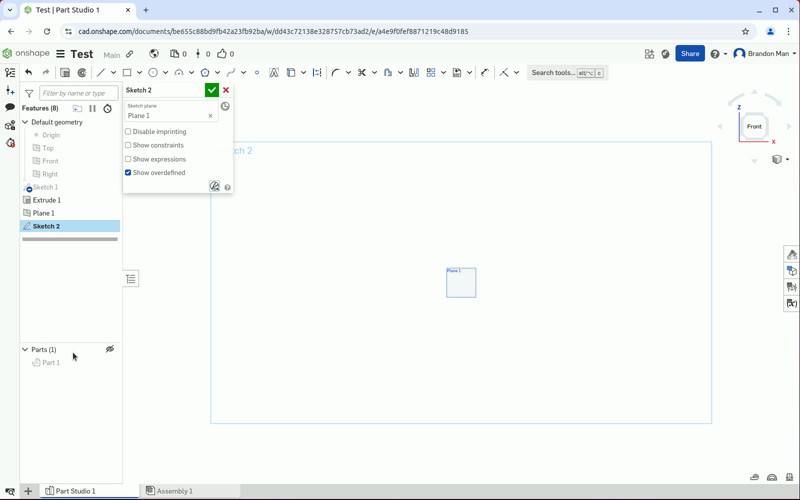
key(c)
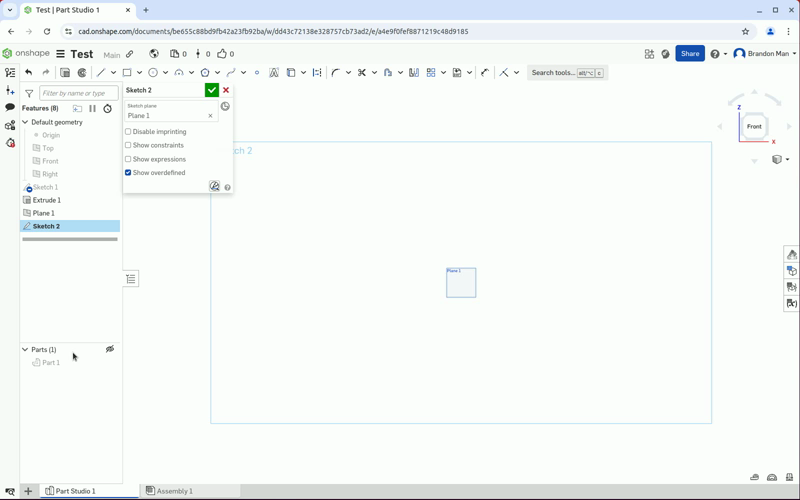
key_down(shift)
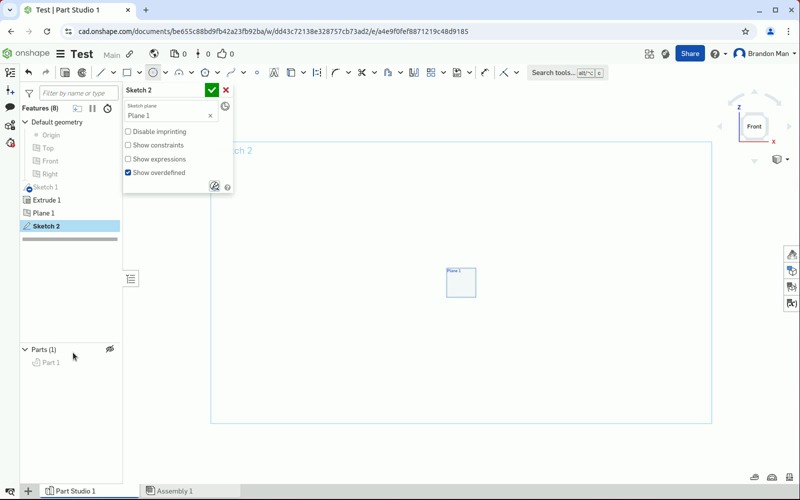
mouse_move(461, 282)
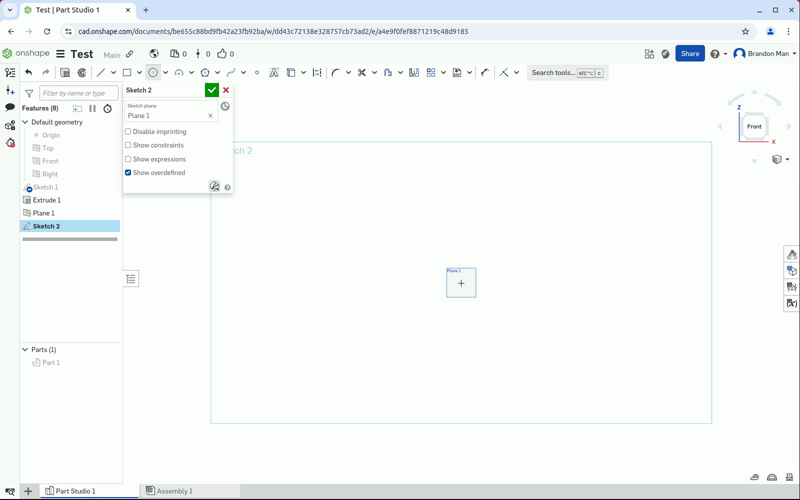
click(461, 282)
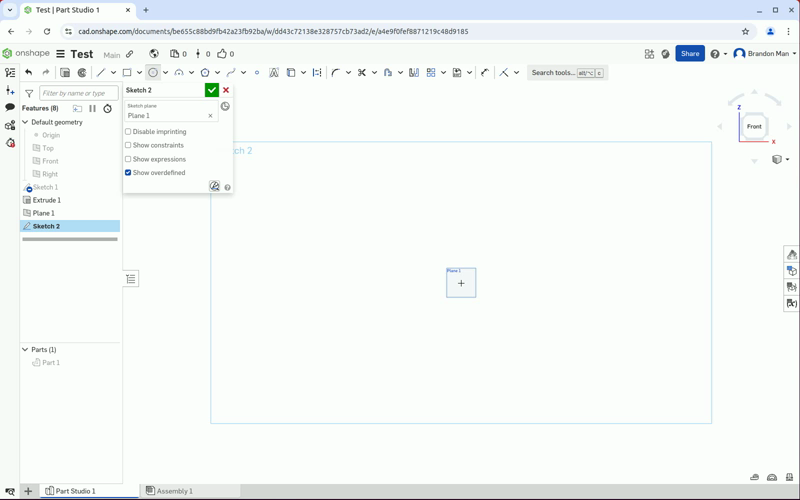
key_up(shift)
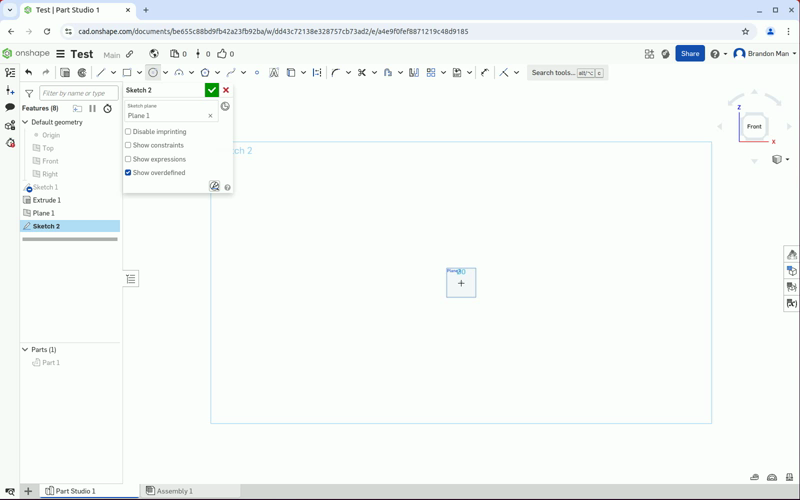
mouse_move(474, 282)
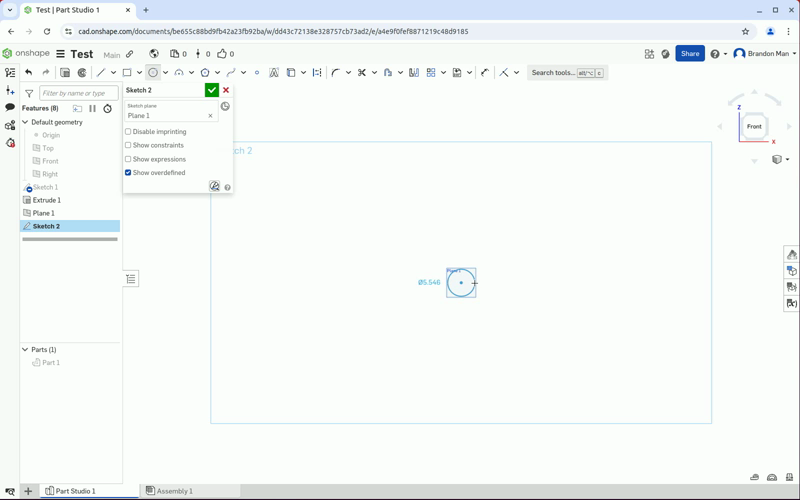
click(474, 282)
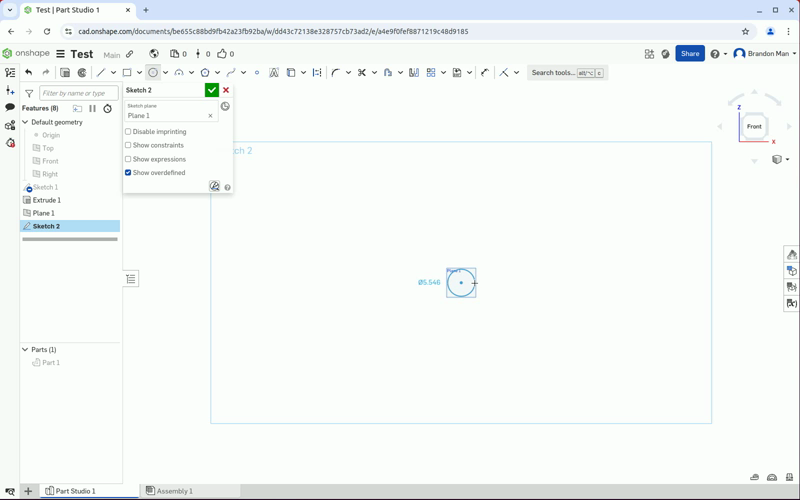
key(esc)
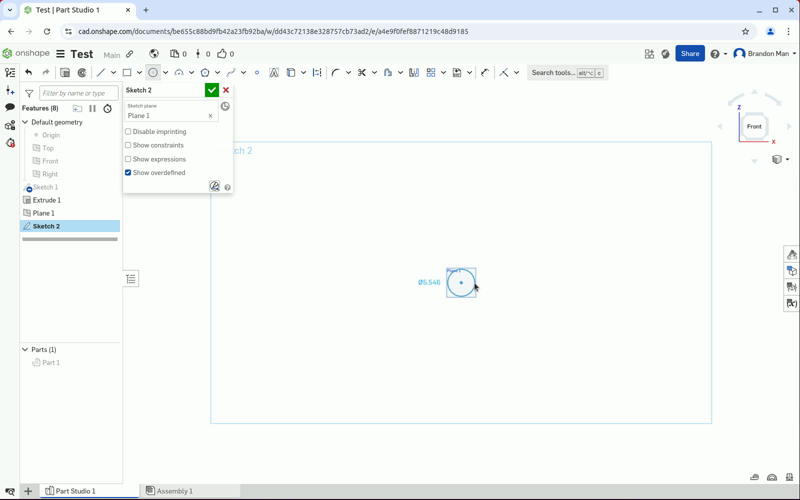
mouse_move(467, 293)
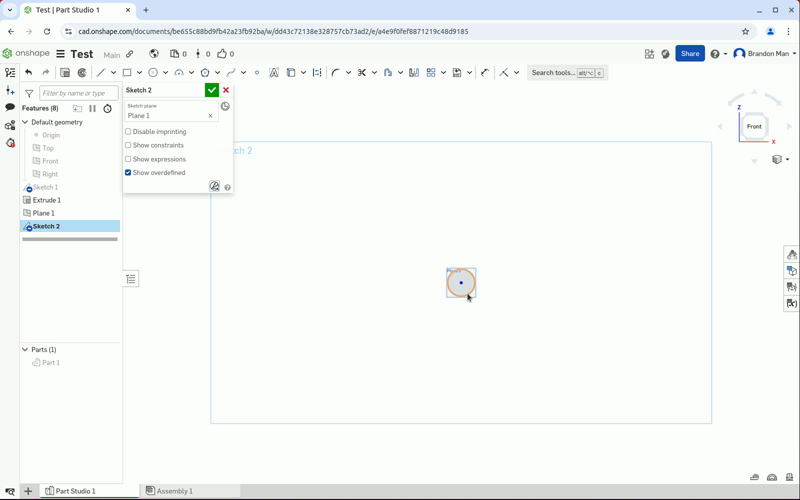
scroll(6)
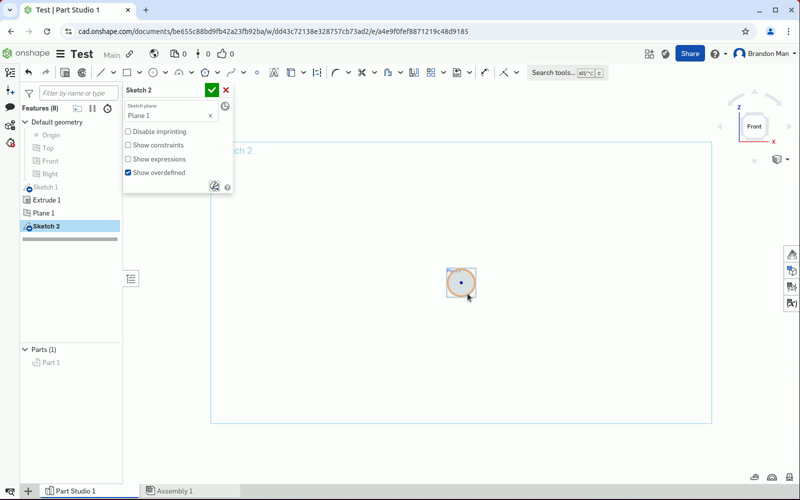
scroll(6)
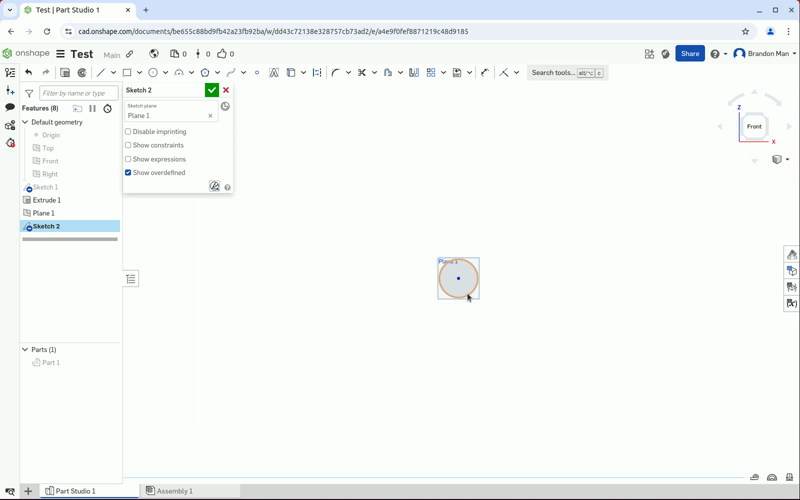
scroll(6)
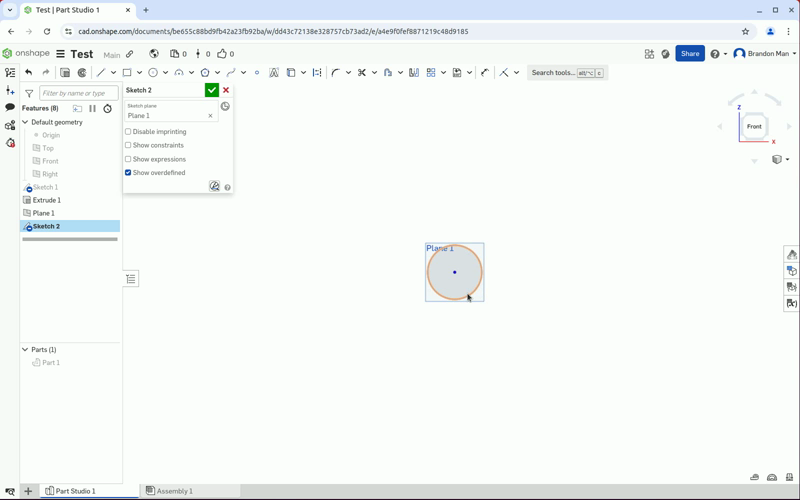
scroll(6)
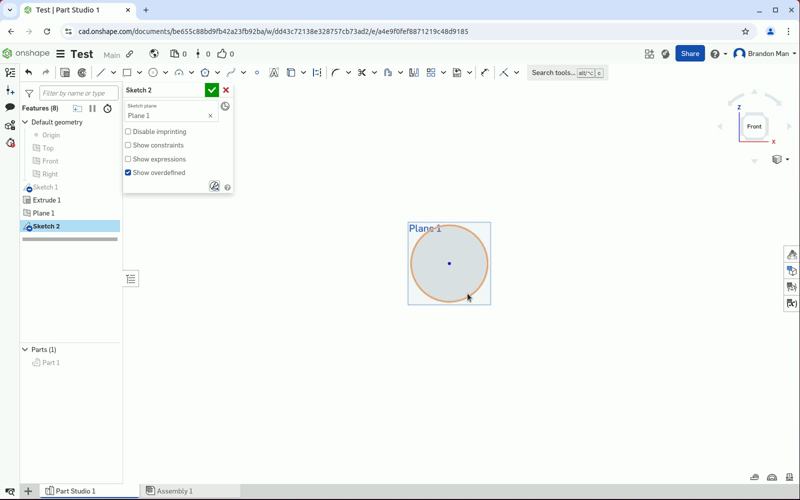
scroll(6)
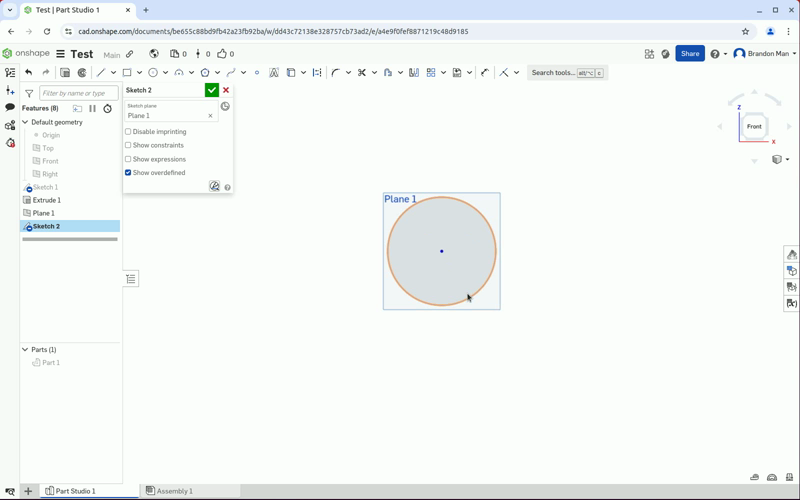
scroll(6)
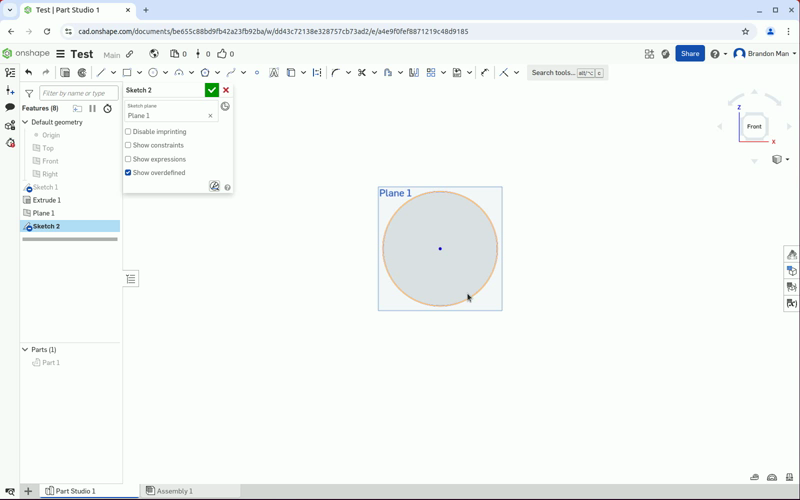
scroll(6)
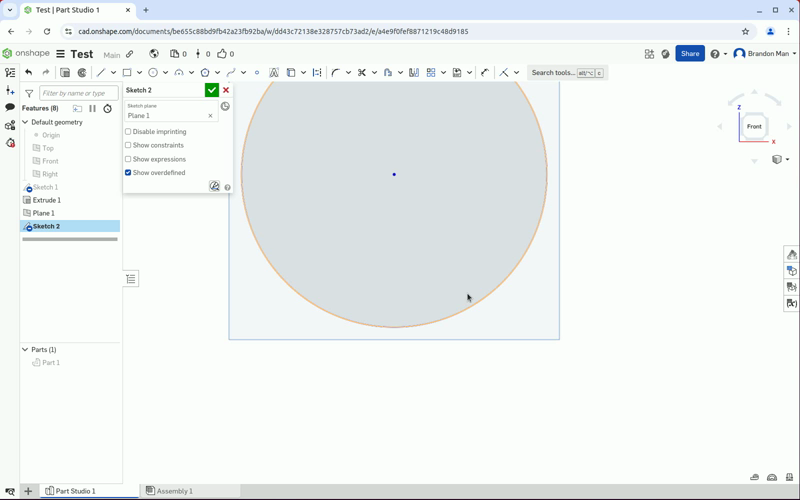
click(467, 293)
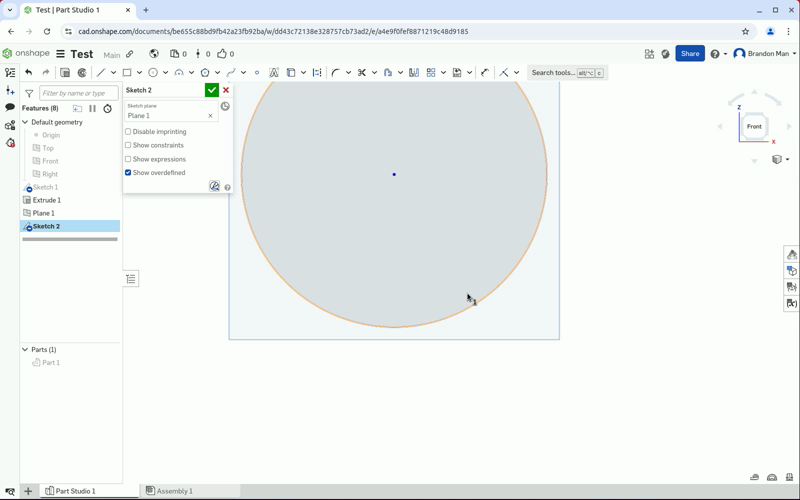
scroll(-6)
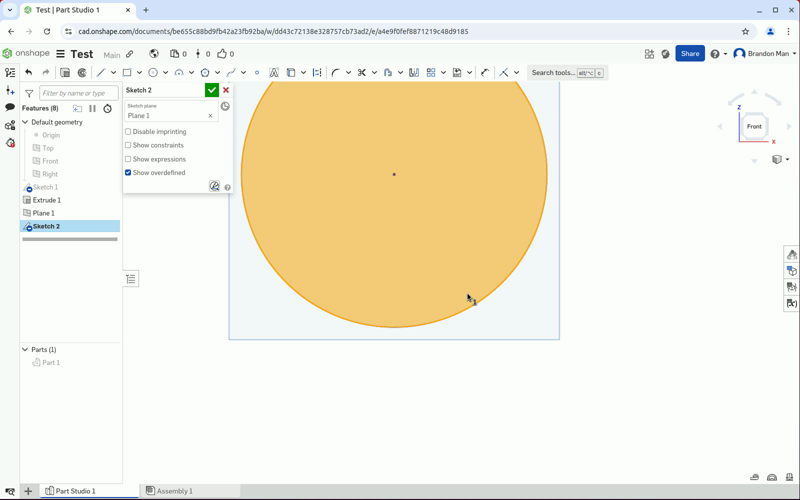
scroll(-6)
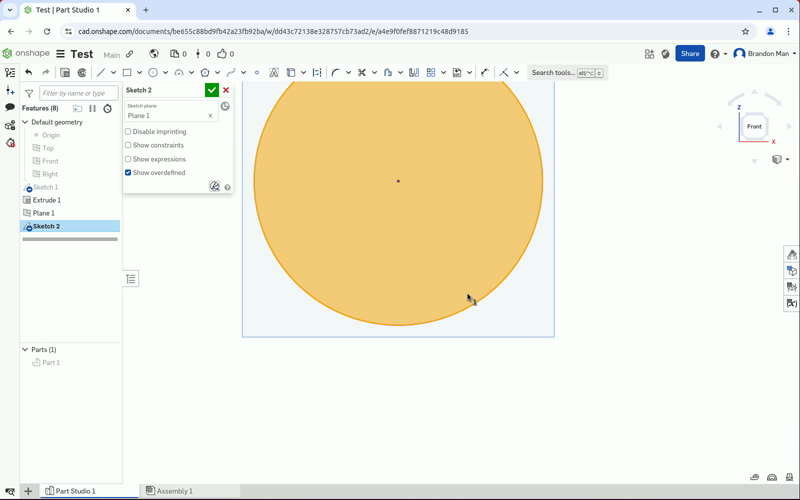
scroll(-6)
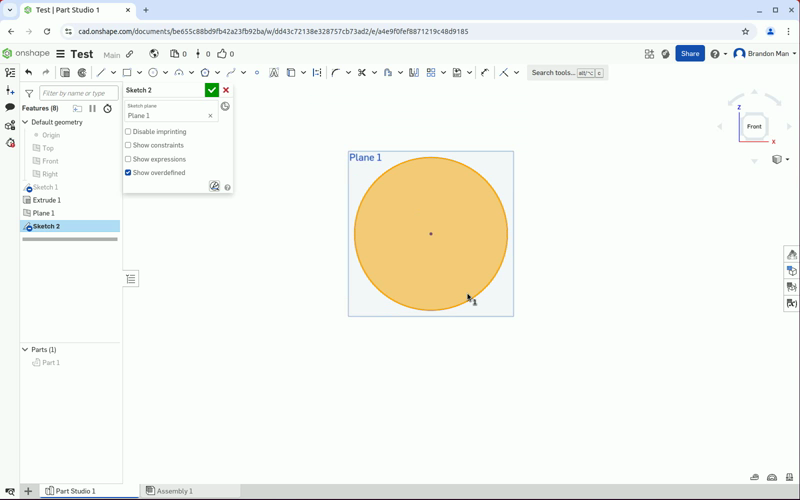
scroll(-6)
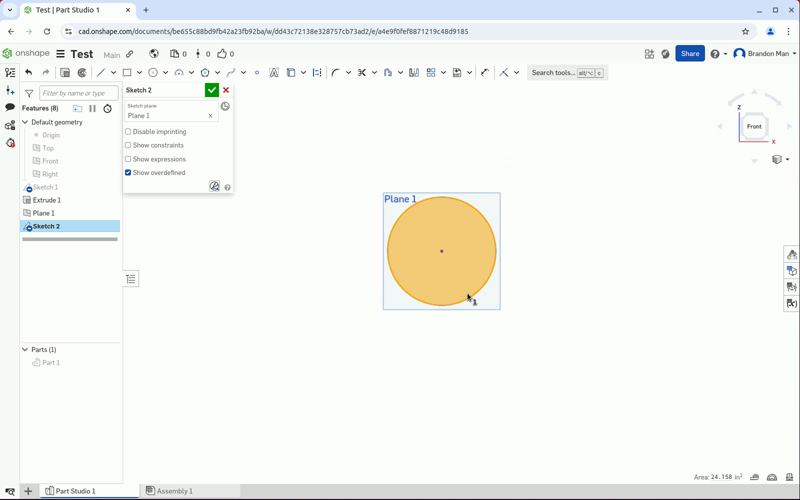
scroll(-6)
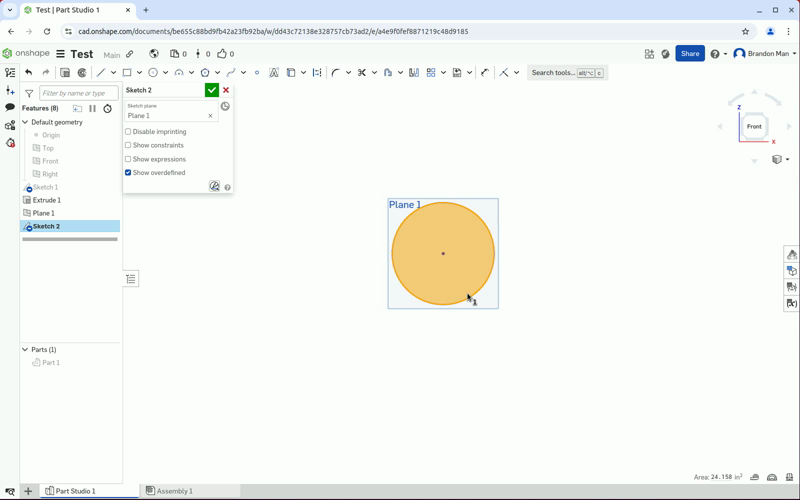
scroll(-6)
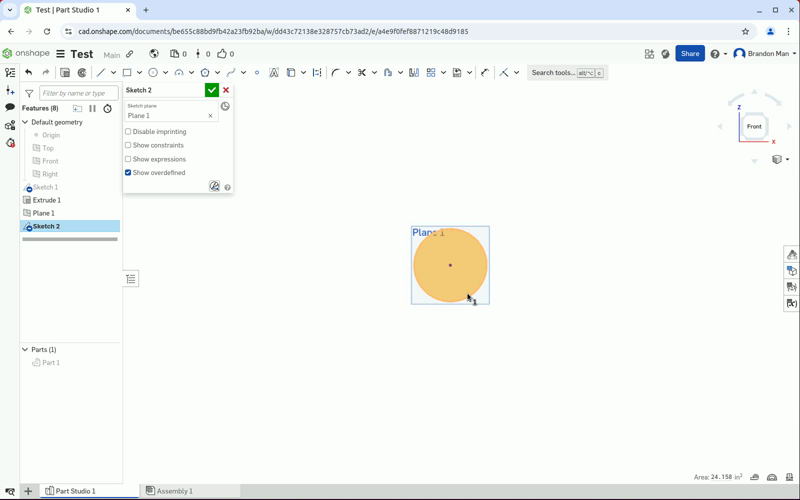
scroll(-6)
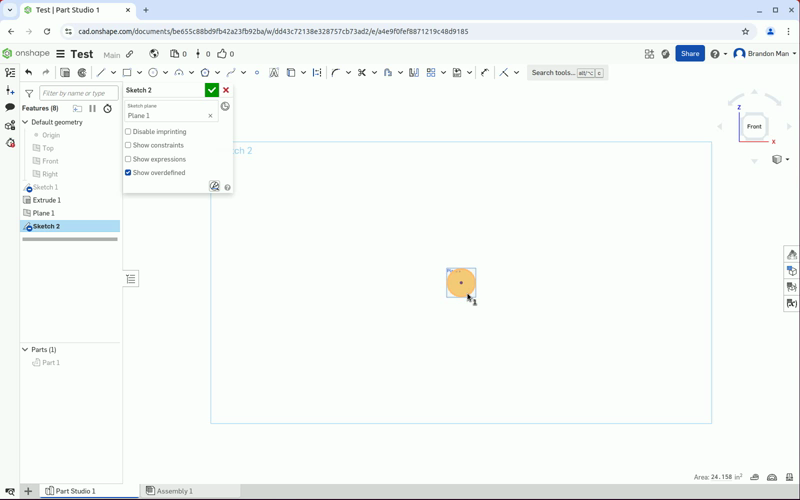
mouse_move(73, 352)
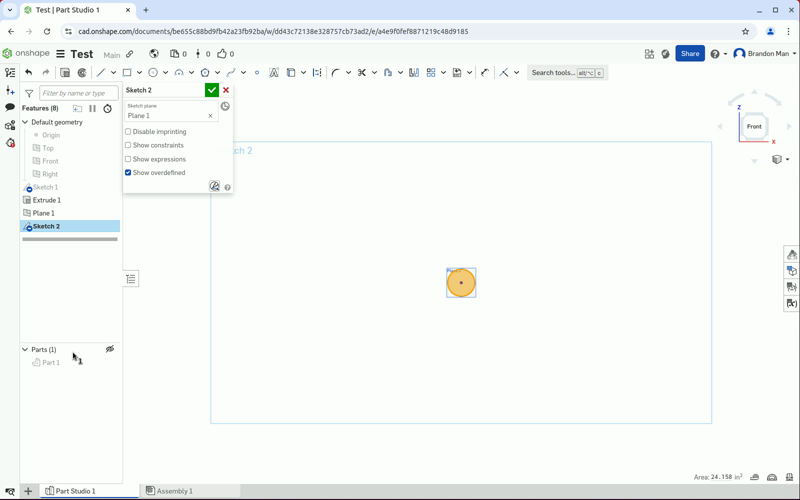
key(shift+y)
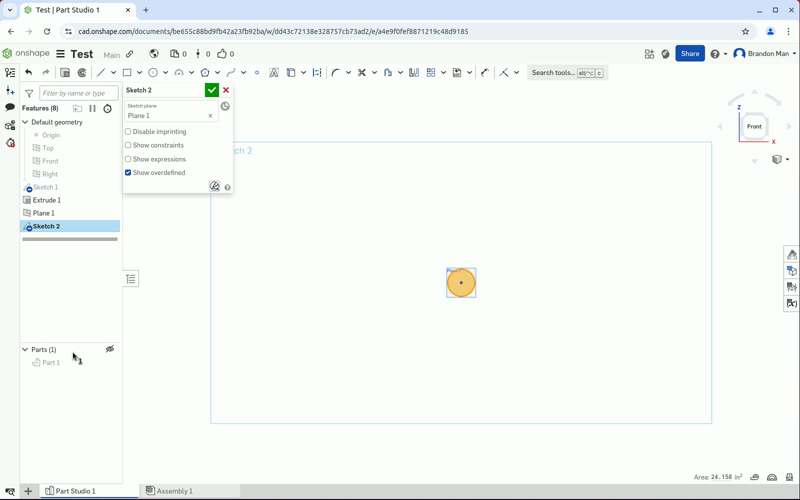
key(shift+e)
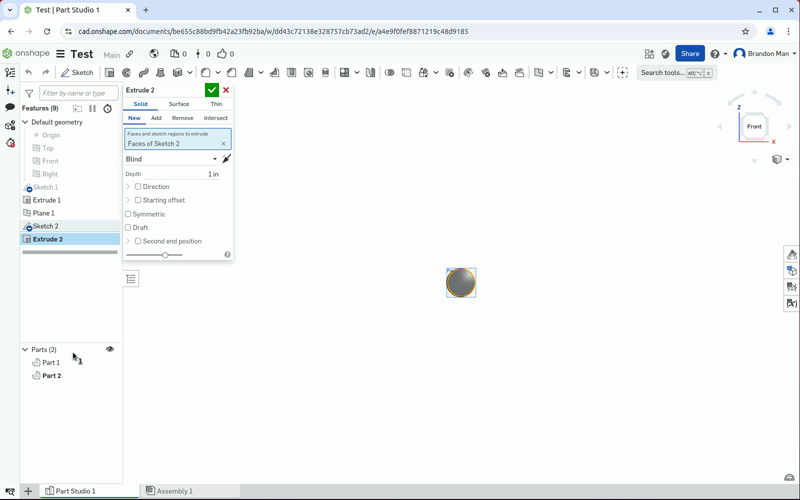
mouse_move(143, 106)
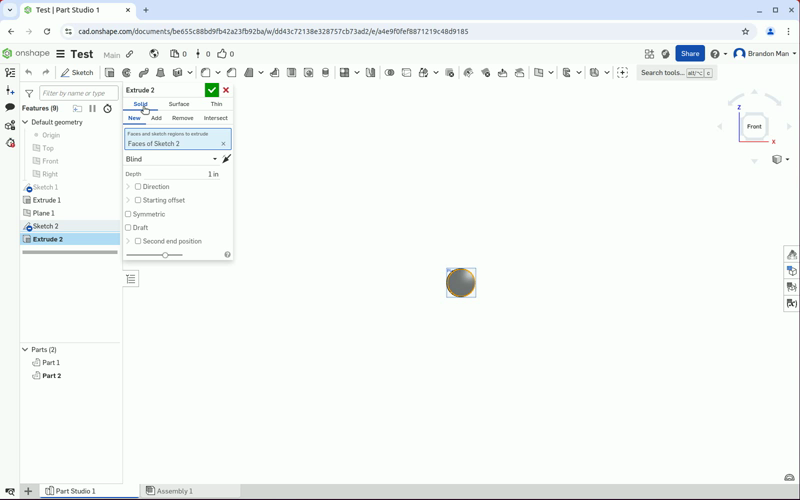
click(143, 106)
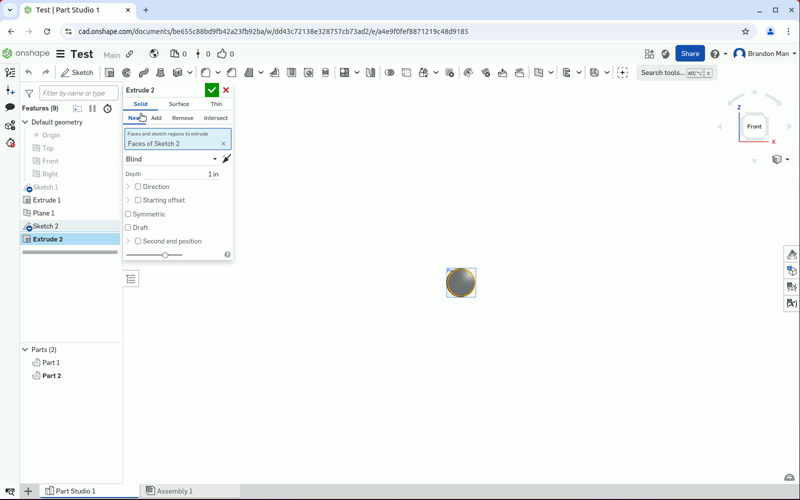
mouse_move(137, 120)
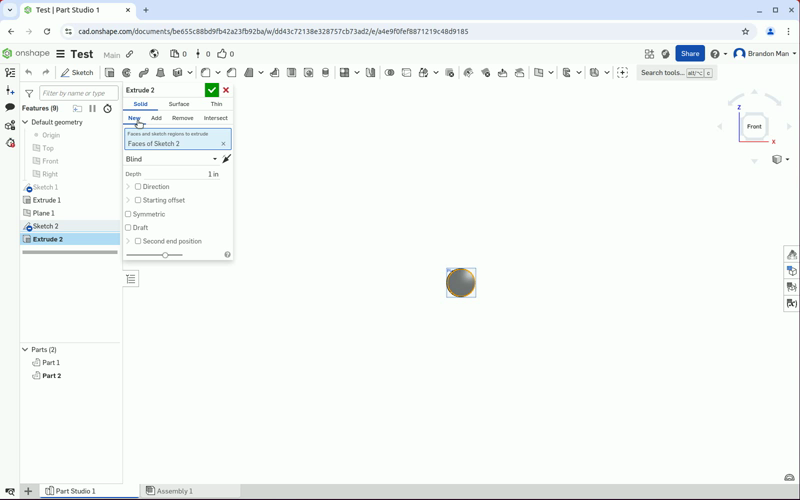
click(137, 120)
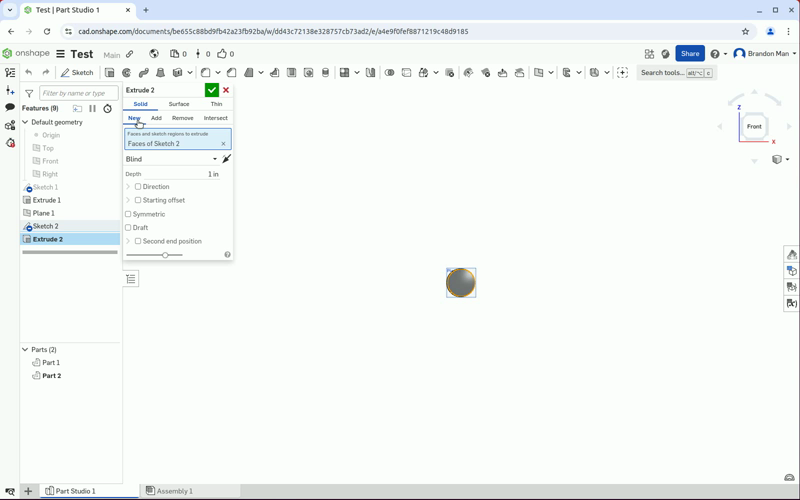
key(tab, 4)
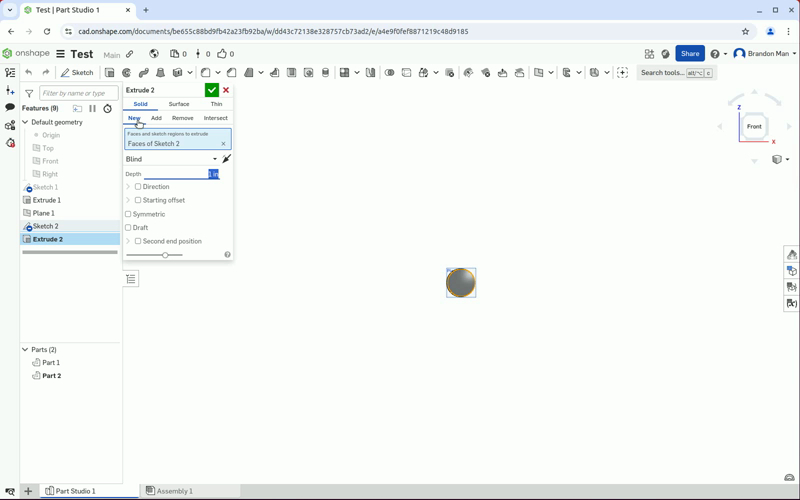
text(5.777)
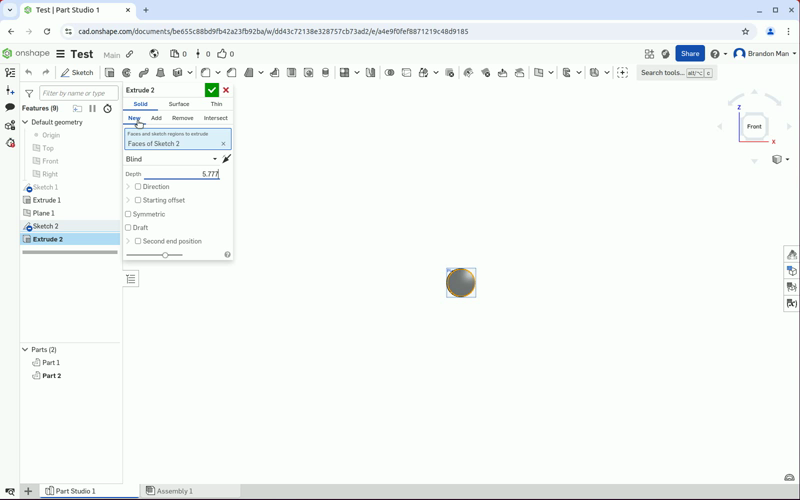
key(enter)
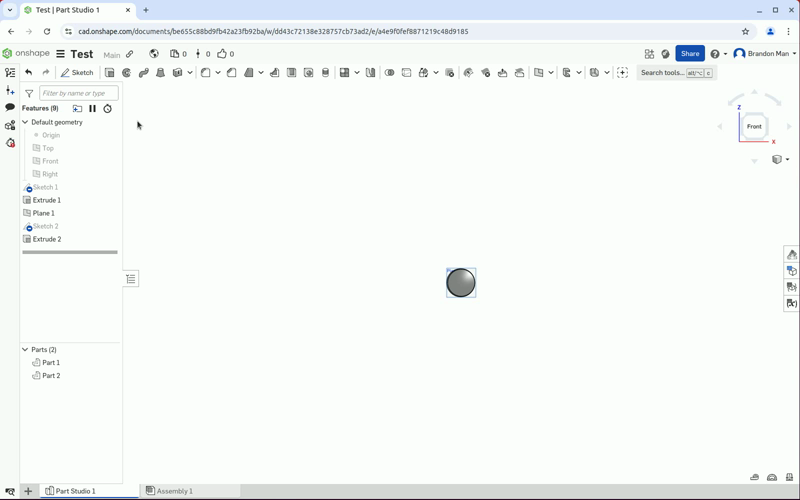
key(shift+h)
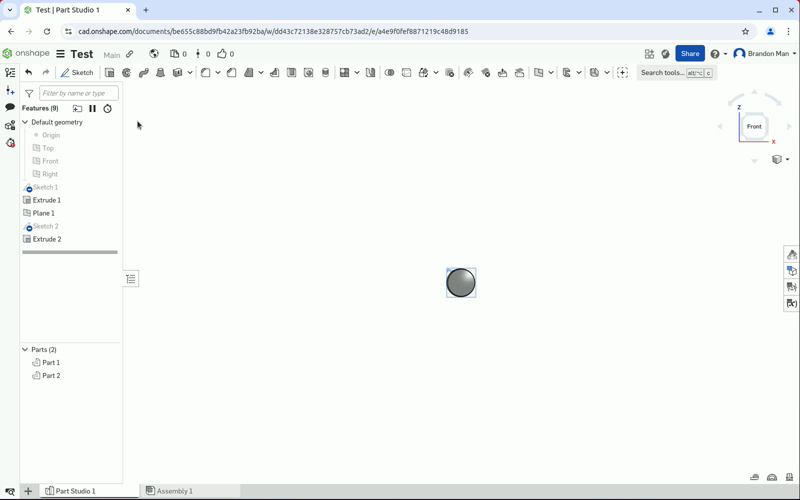
key(shift+h)
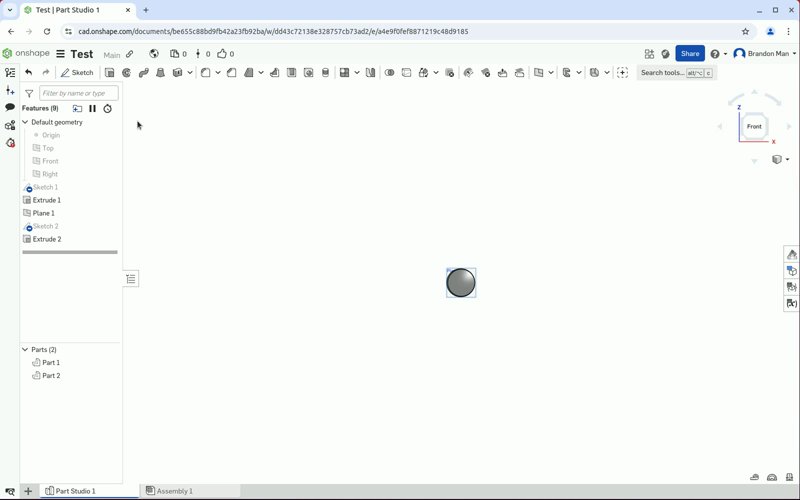
mouse_move(73, 189)
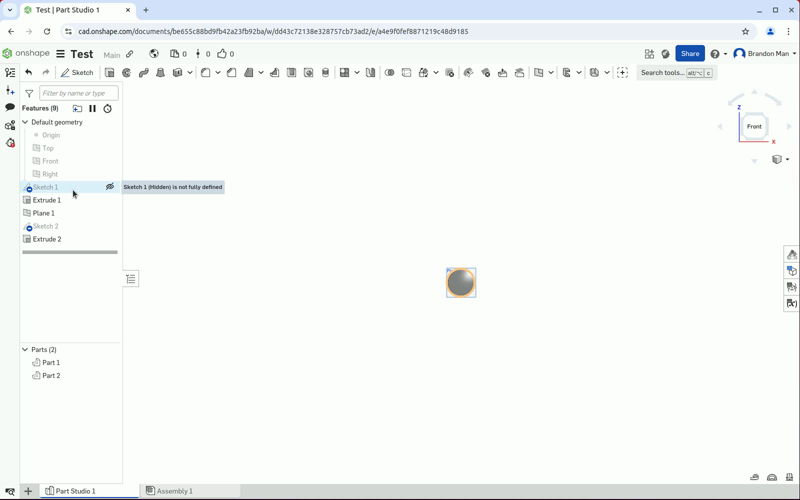
click(73, 189)
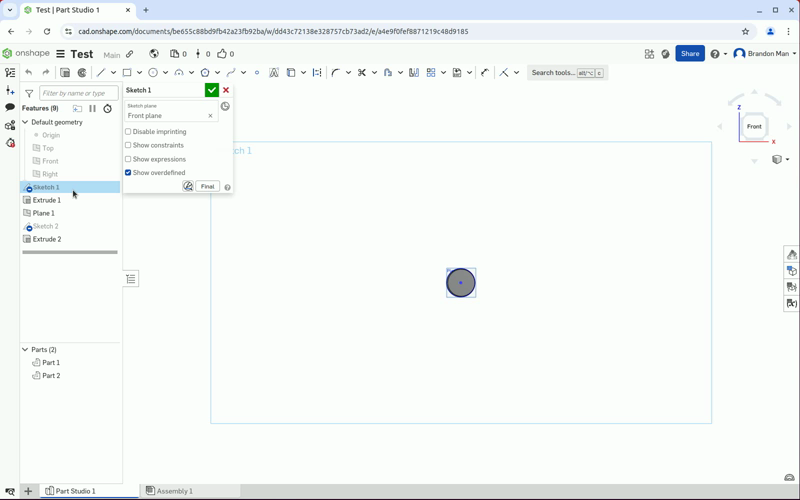
mouse_move(229, 92)
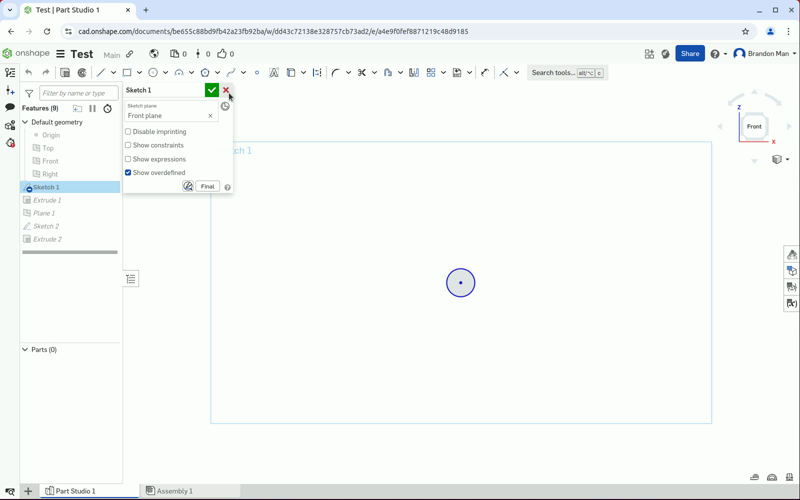
click(229, 92)
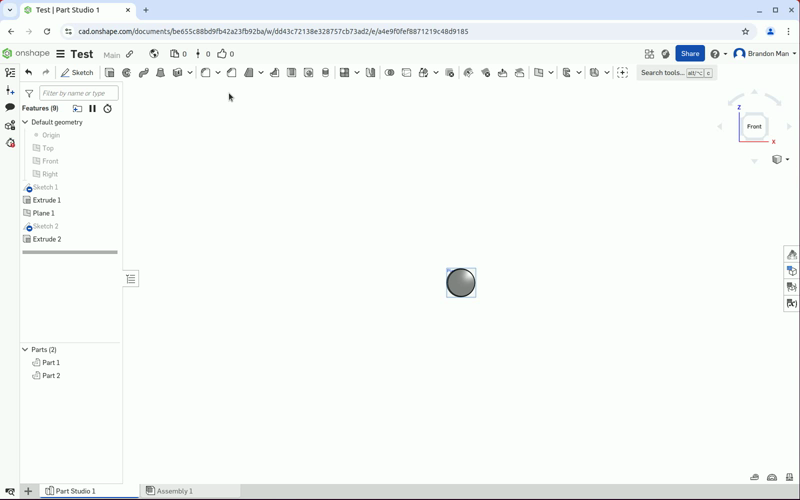
mouse_move(541, 75)
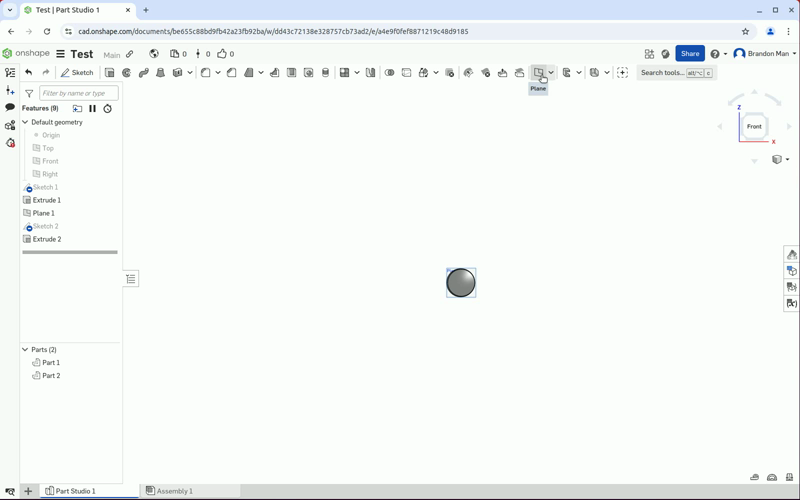
click(541, 75)
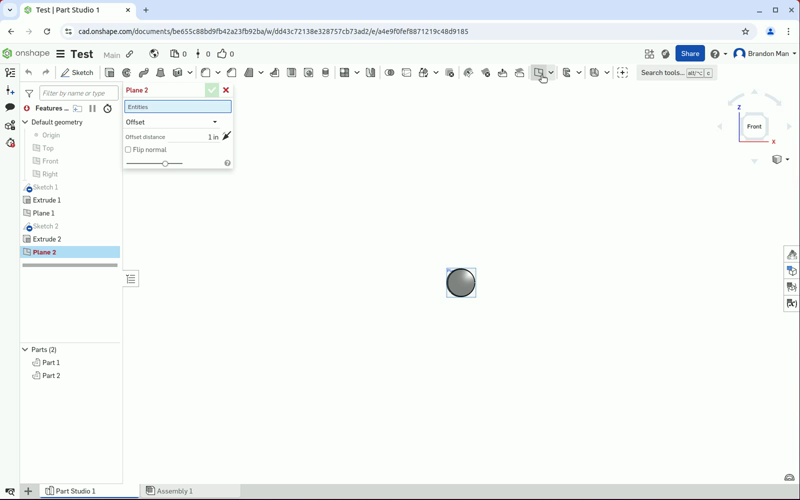
mouse_move(73, 163)
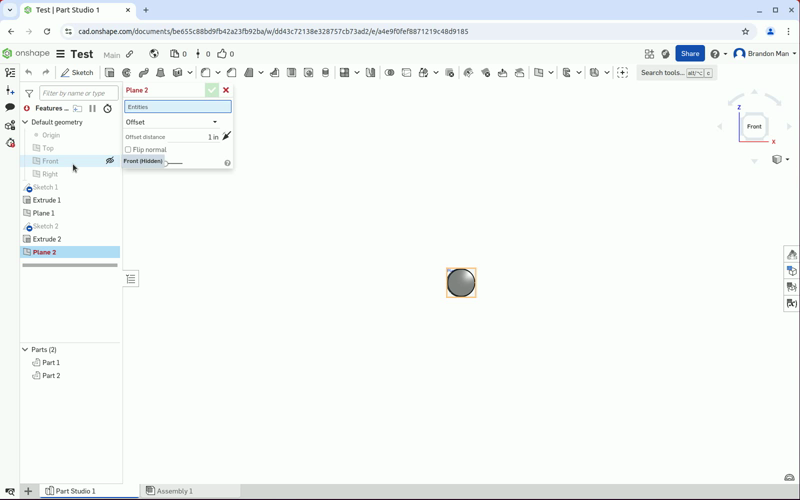
click(73, 163)
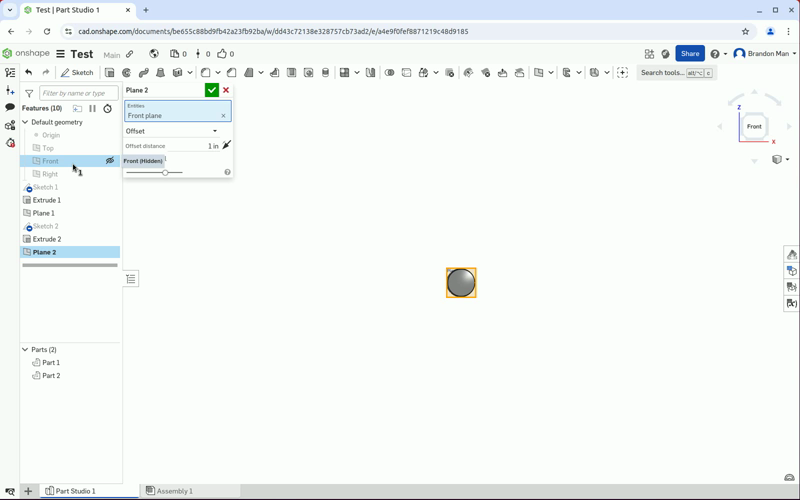
key(tab, 2)
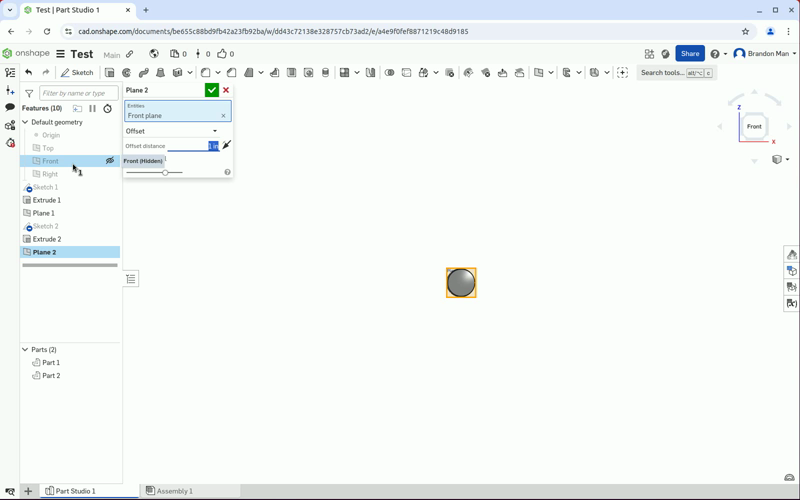
text(11.554)
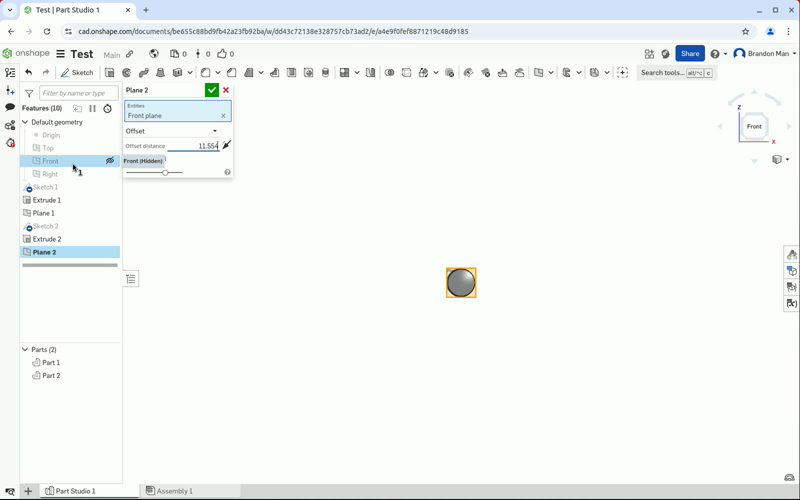
key(enter, 2)
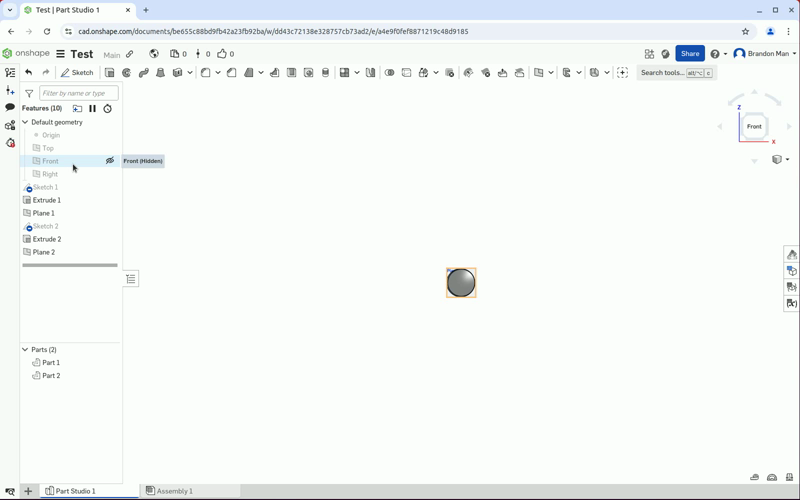
key(shift+s)
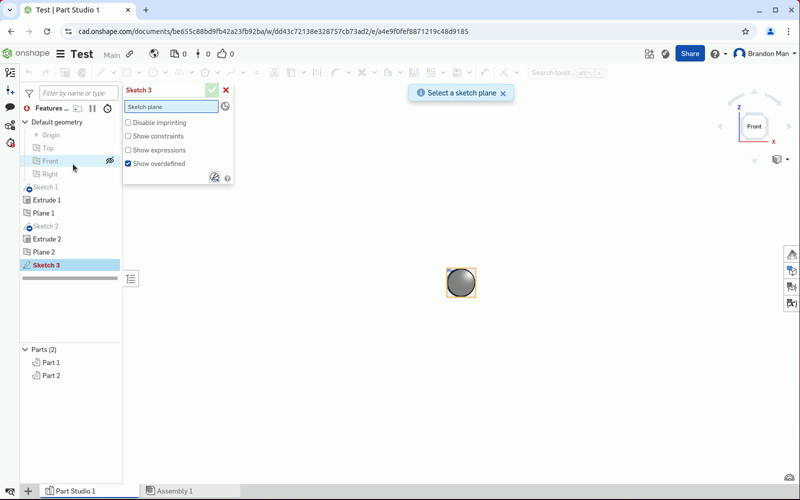
mouse_move(73, 254)
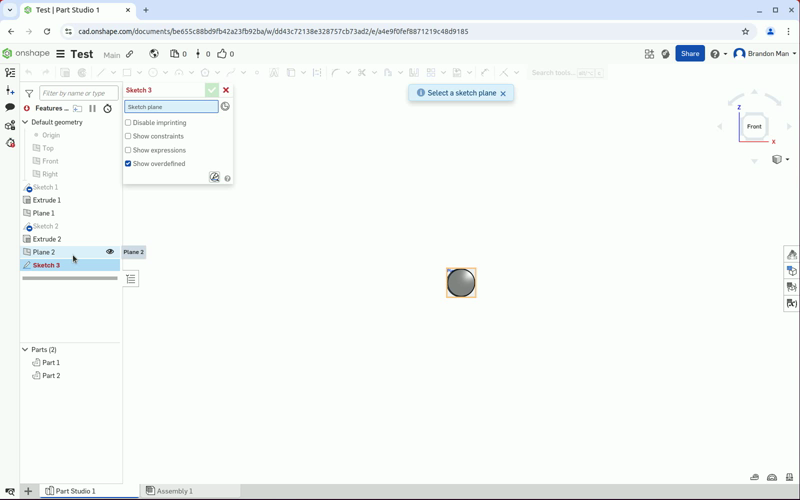
click(73, 254)
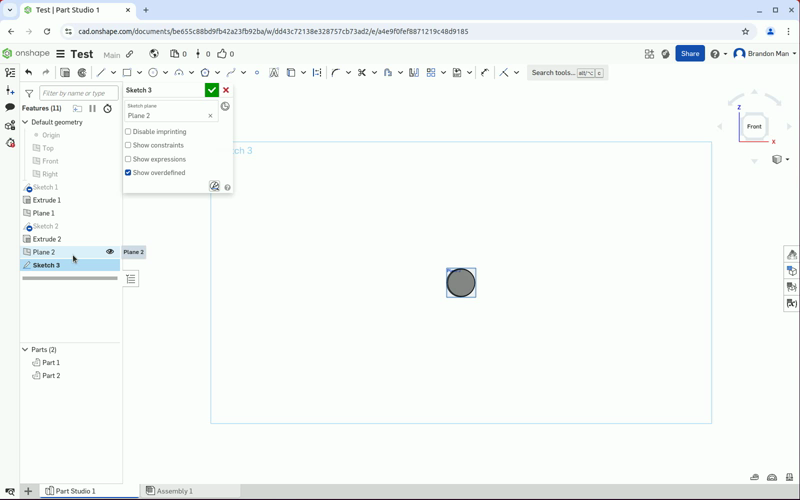
mouse_move(73, 352)
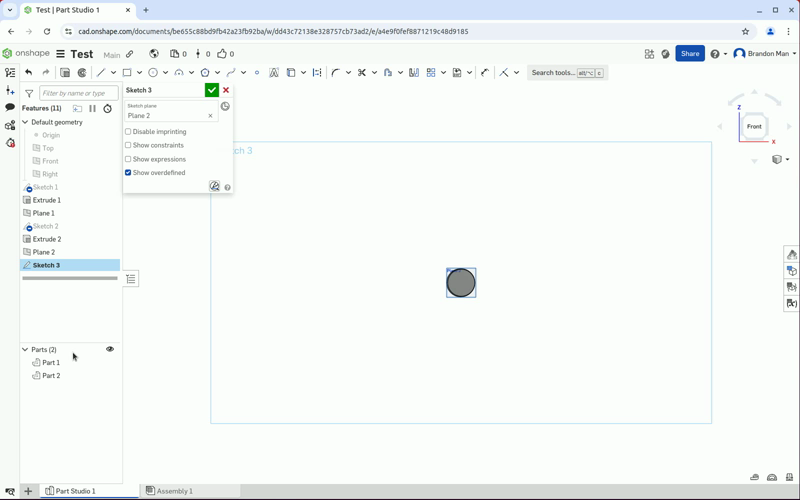
key(y)
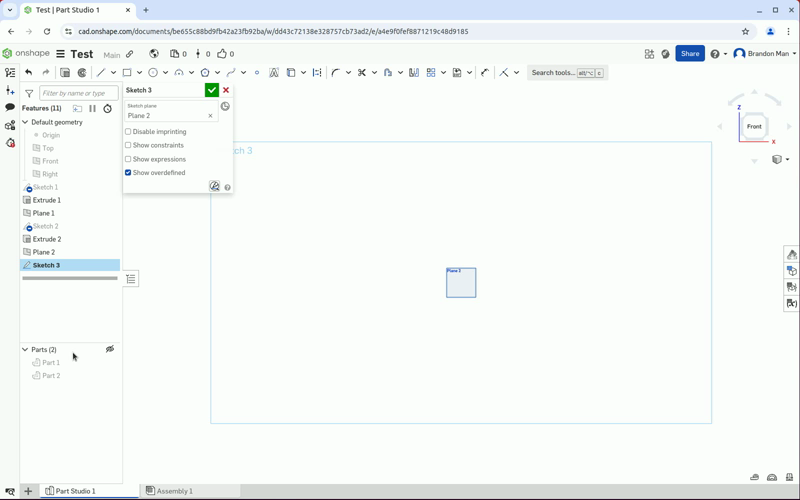
key(c)
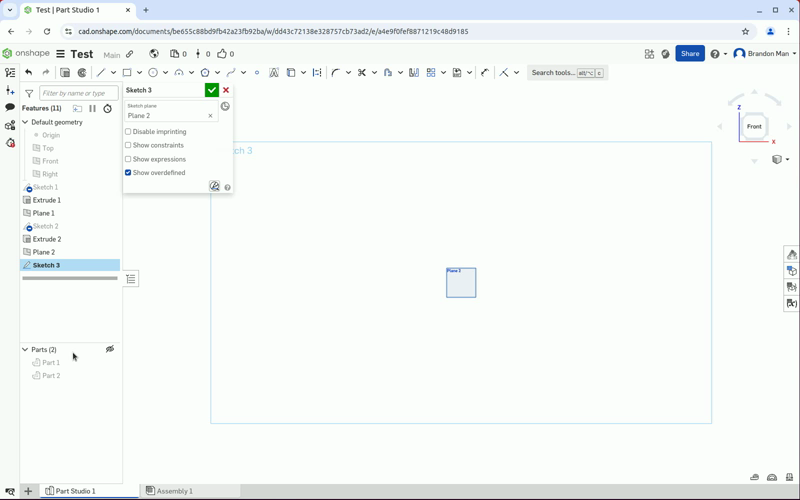
key_down(shift)
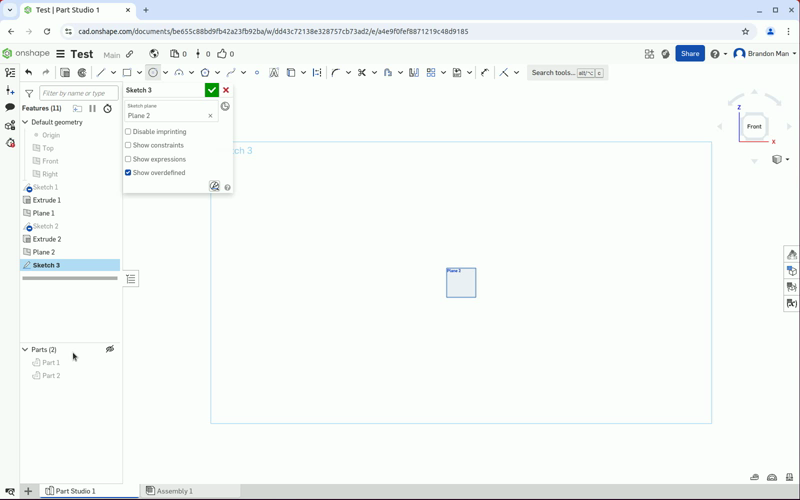
mouse_move(460, 282)
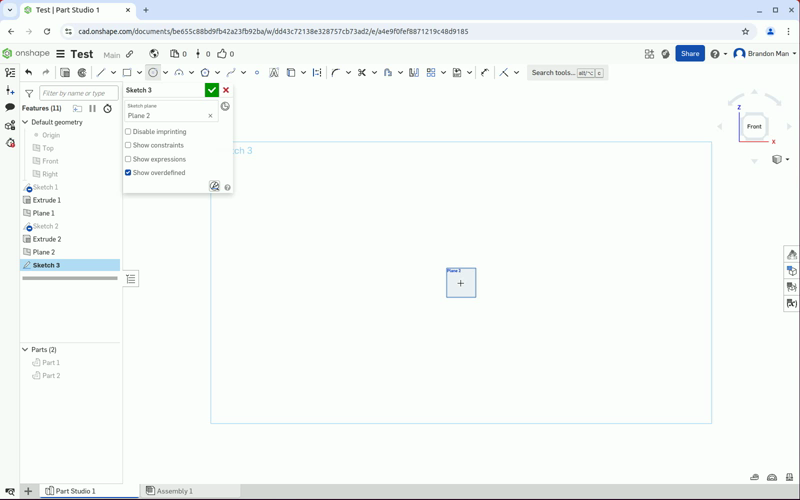
click(460, 282)
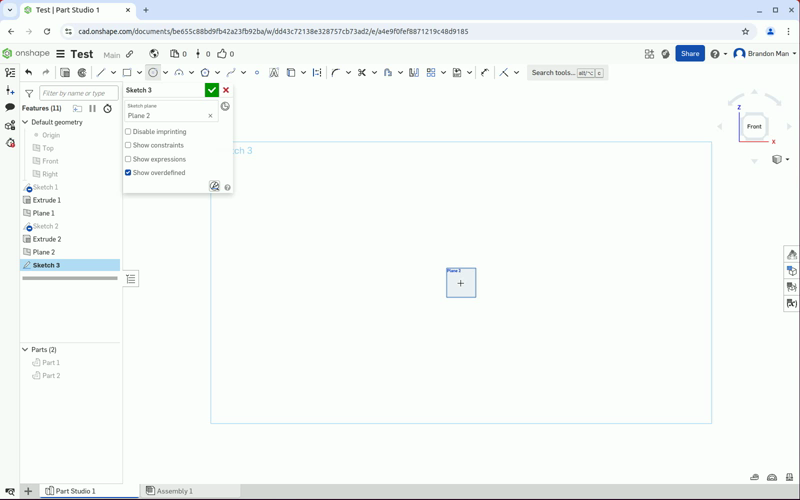
key_up(shift)
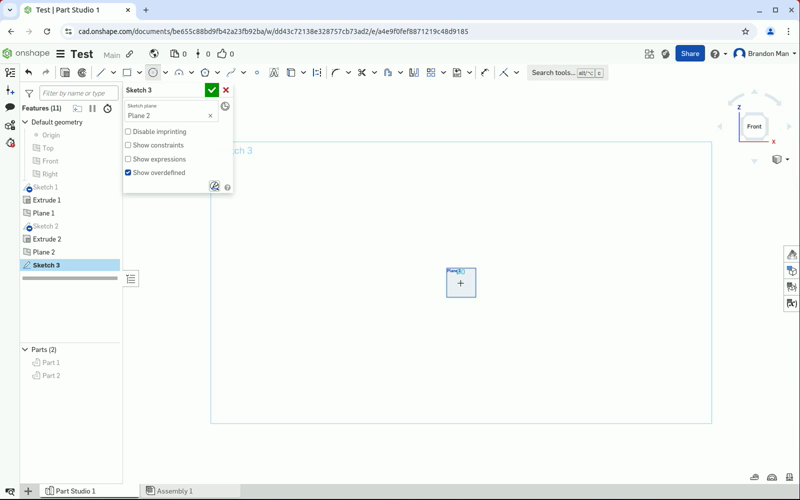
mouse_move(473, 282)
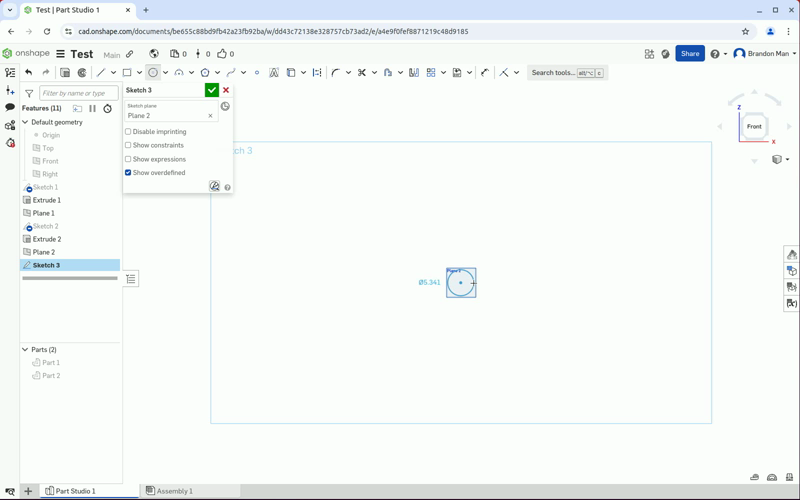
click(473, 282)
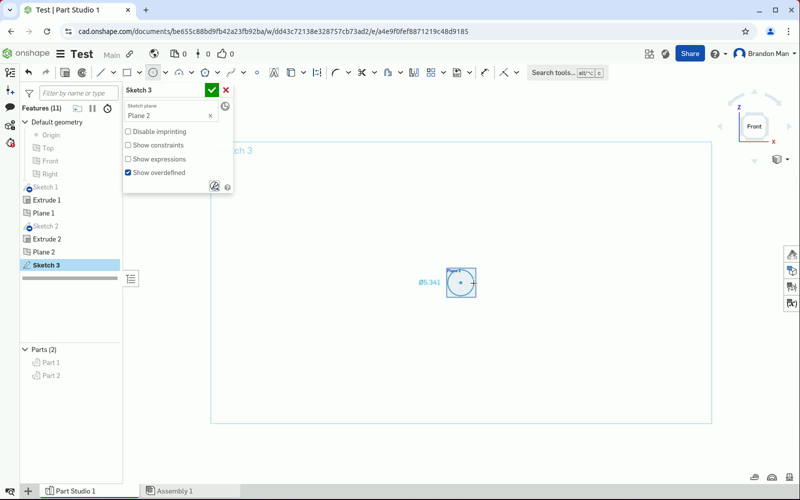
key(esc)
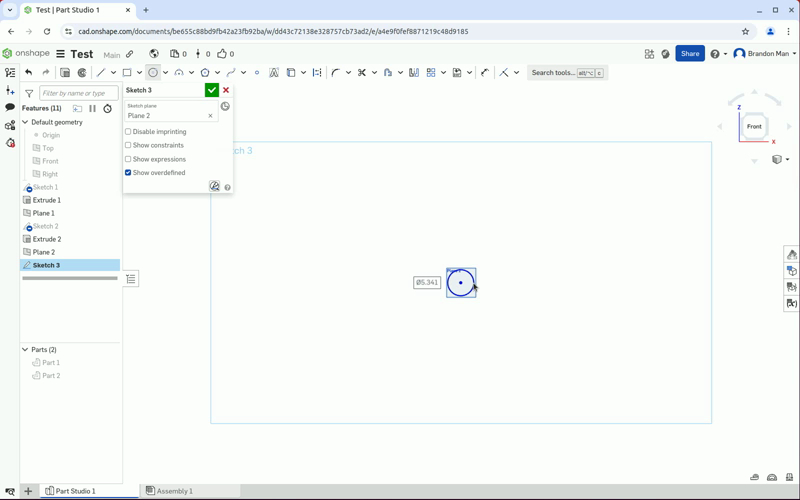
mouse_move(470, 276)
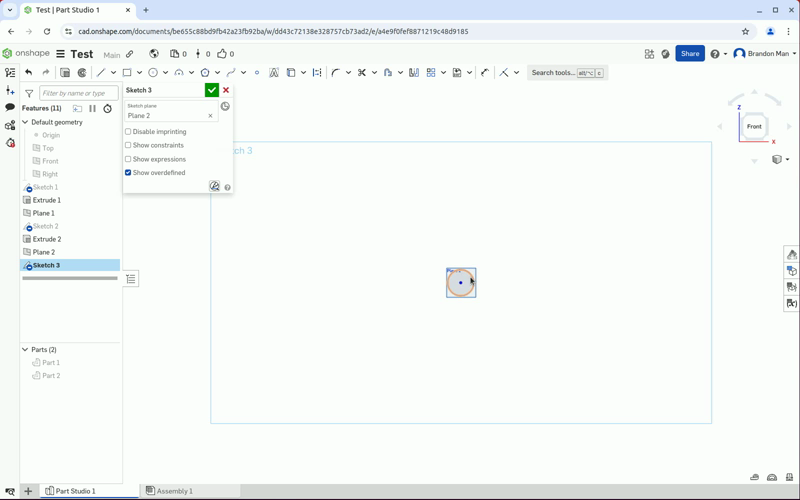
scroll(6)
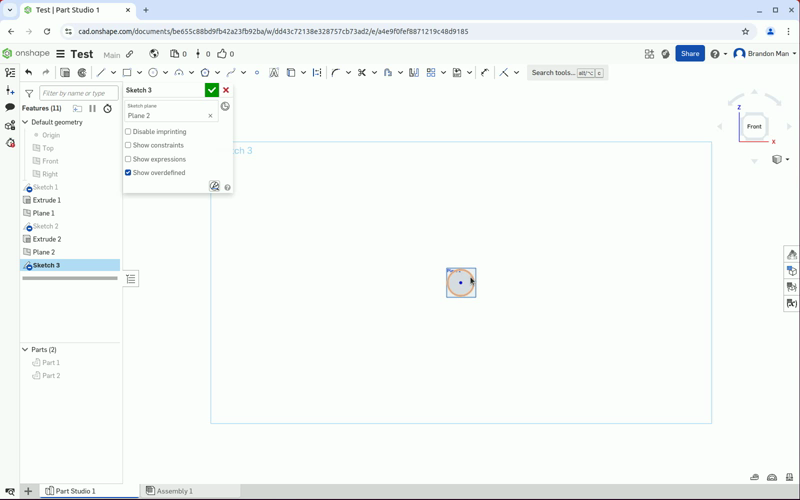
scroll(6)
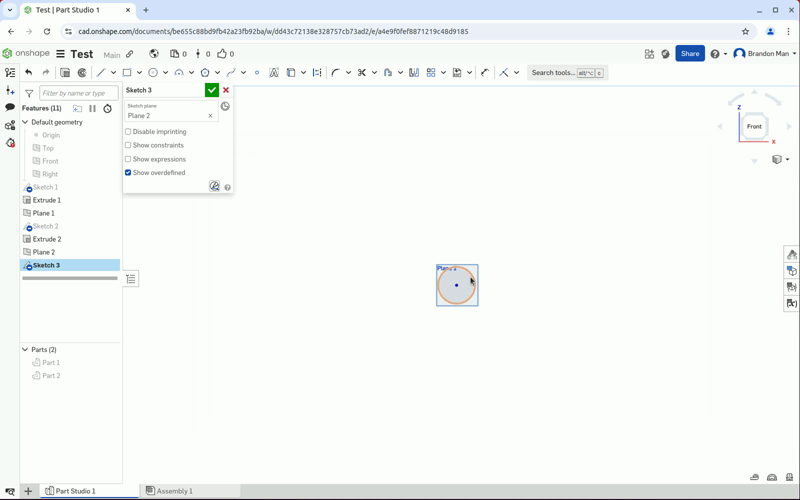
scroll(6)
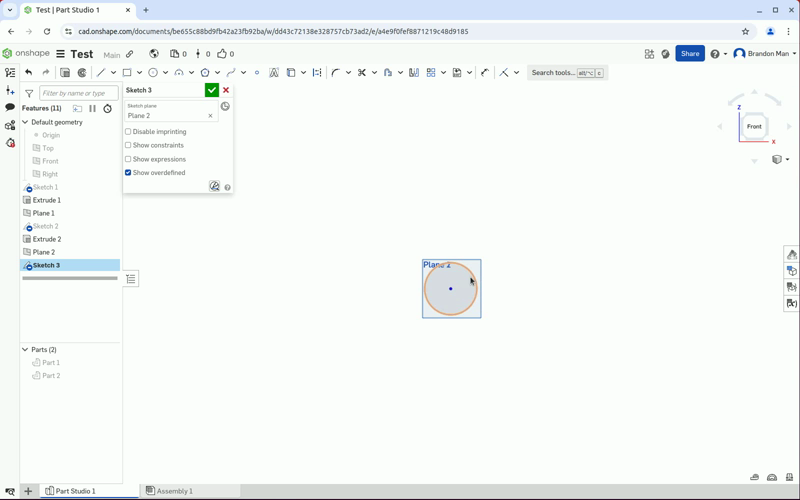
scroll(6)
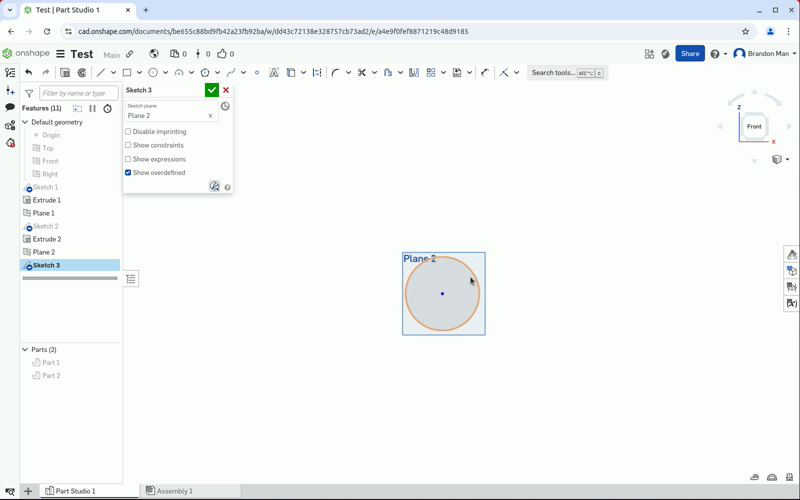
scroll(6)
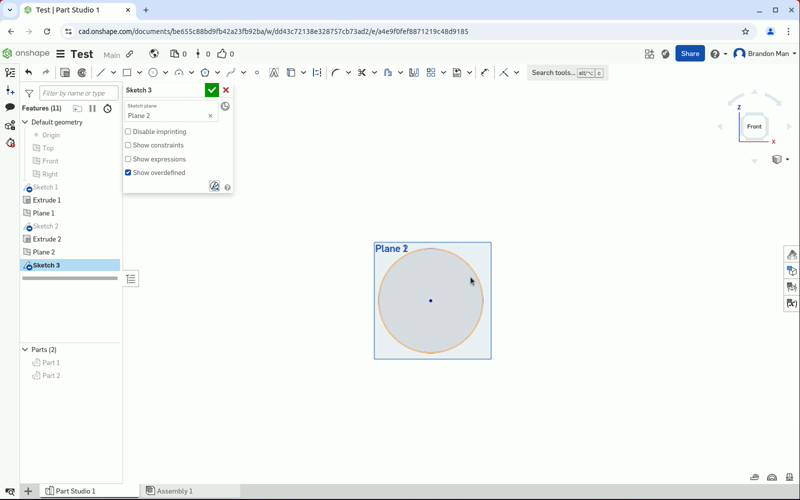
scroll(6)
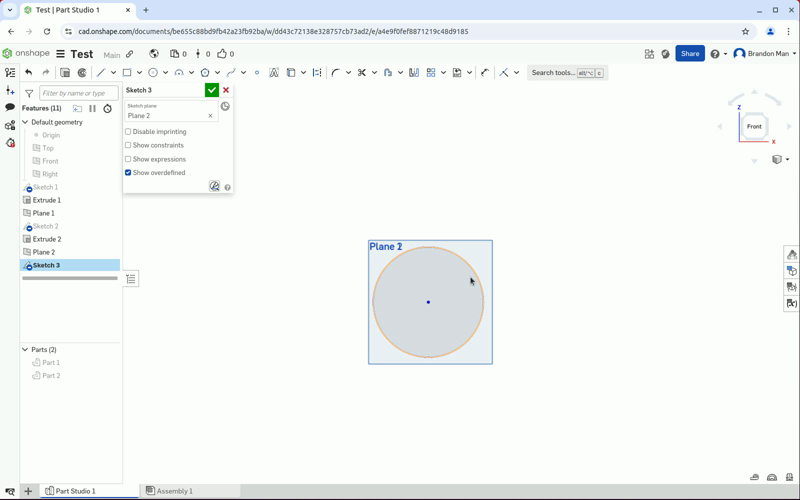
scroll(6)
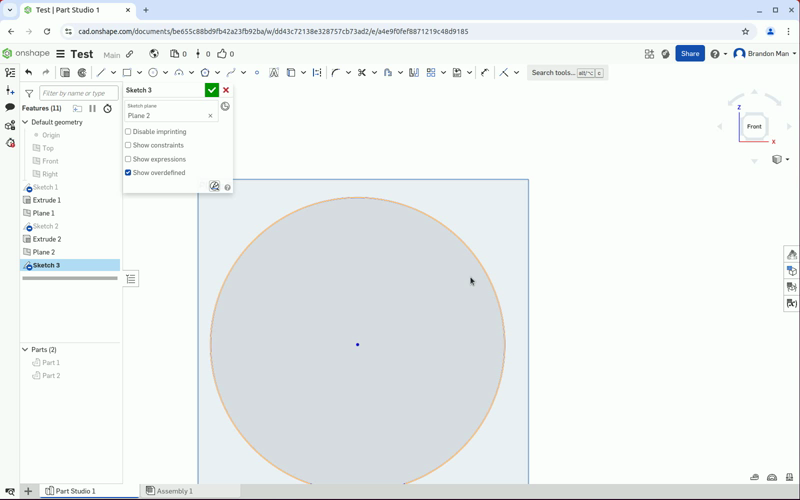
click(470, 276)
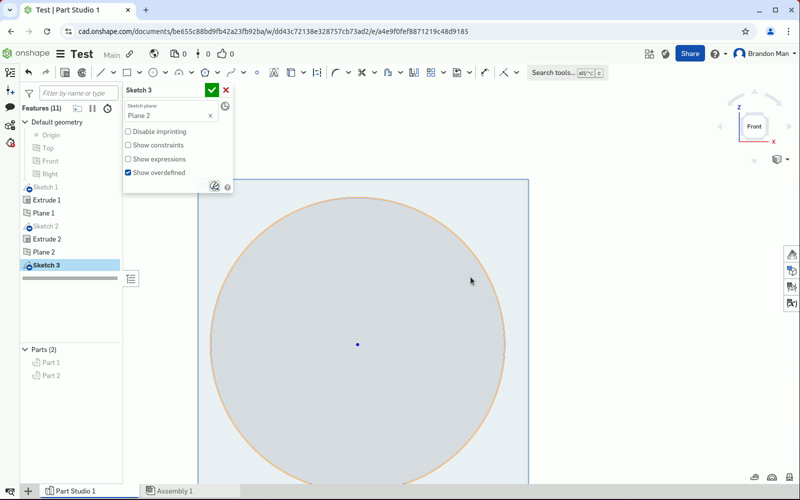
scroll(-6)
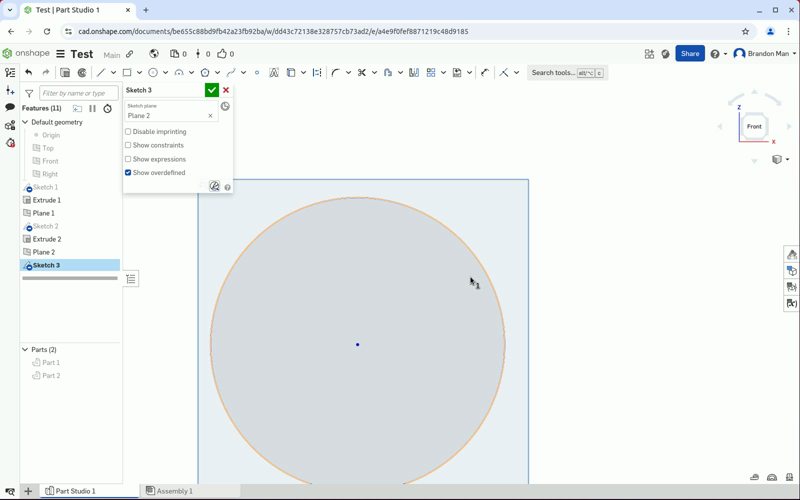
scroll(-6)
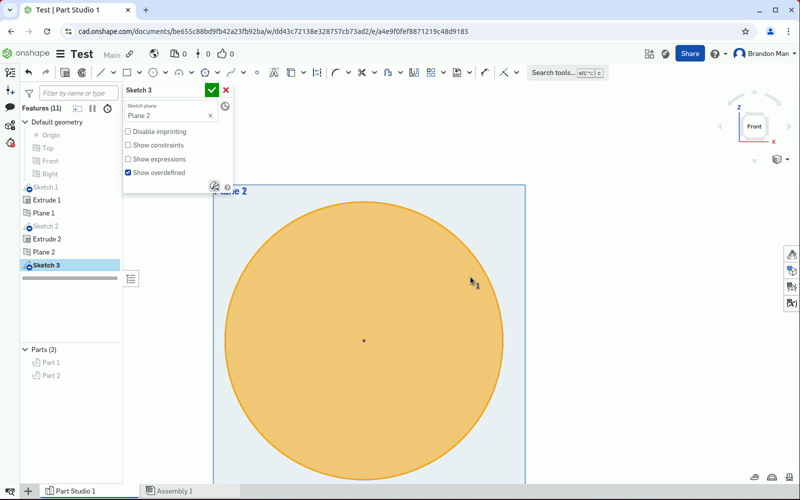
scroll(-6)
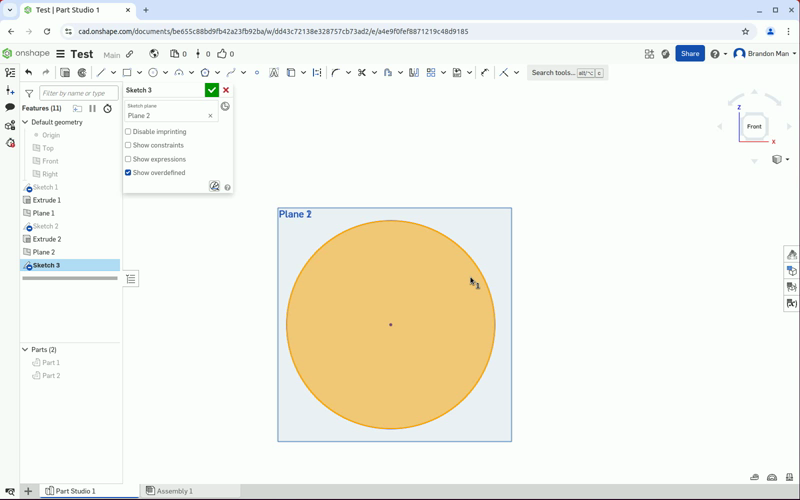
scroll(-6)
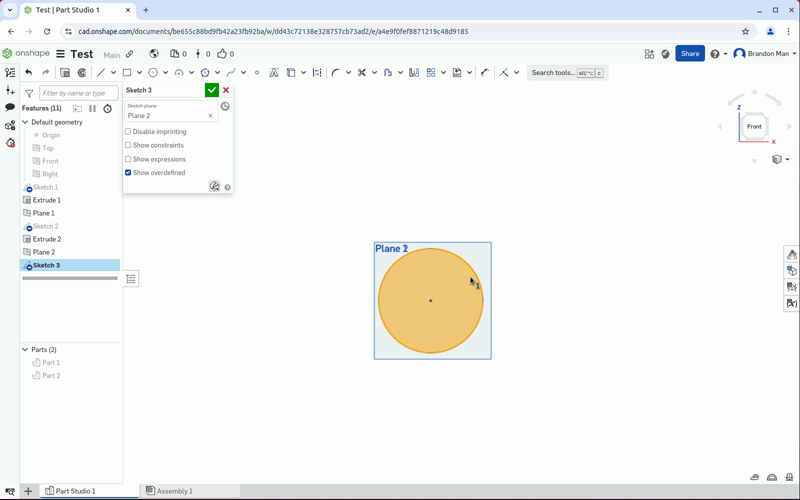
scroll(-6)
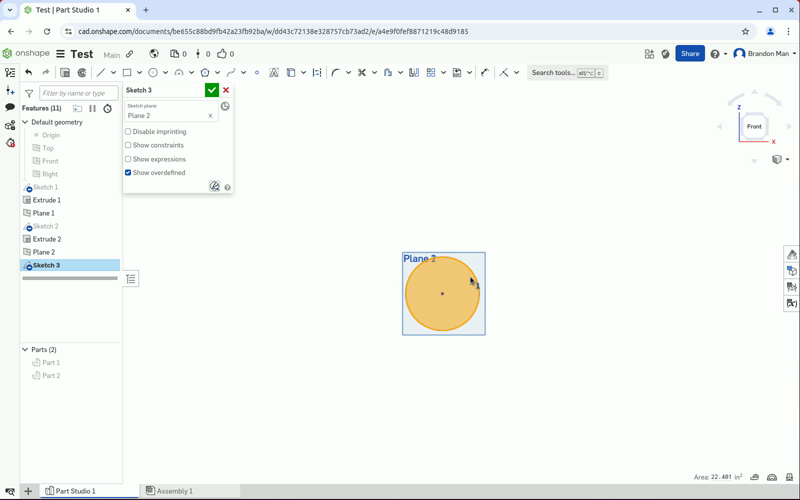
scroll(-6)
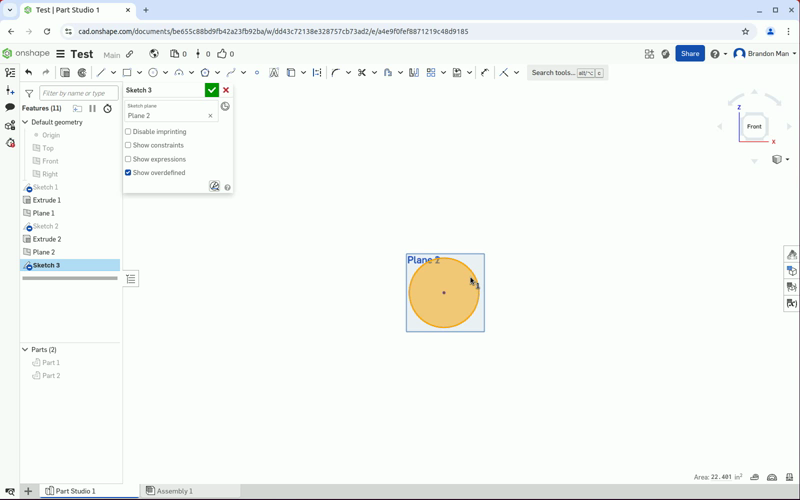
scroll(-6)
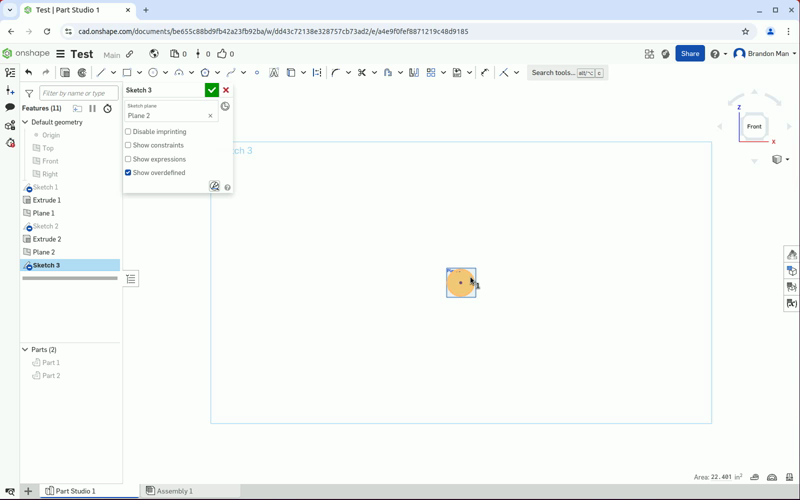
mouse_move(73, 352)
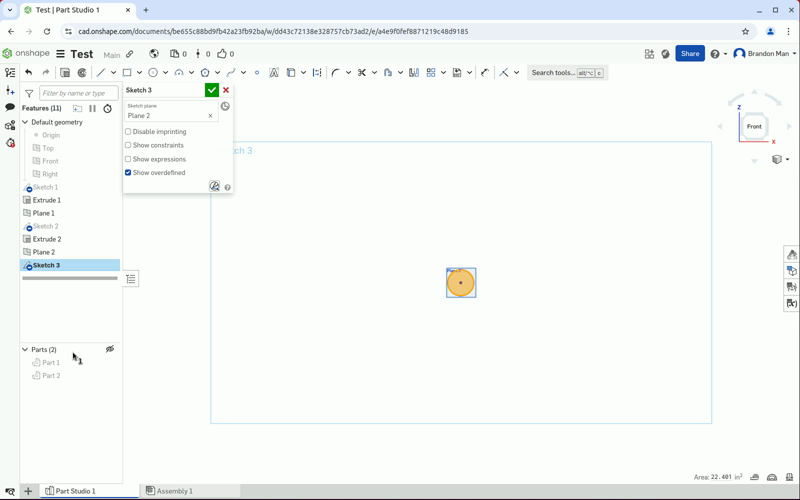
key(shift+y)
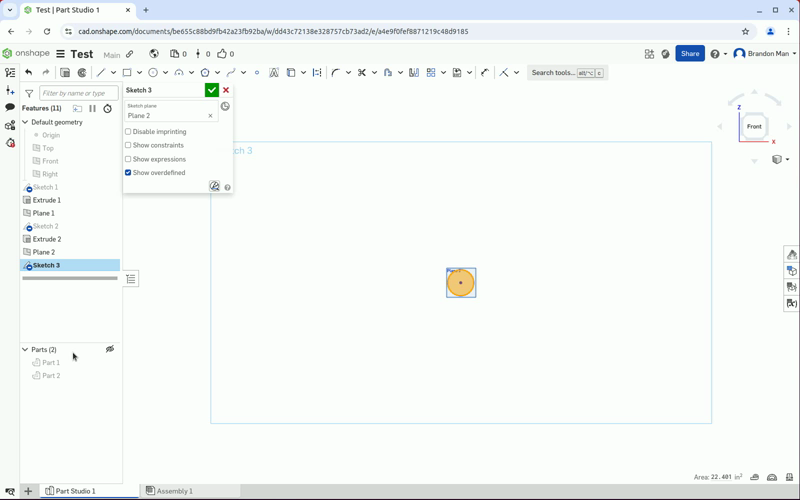
key(shift+e)
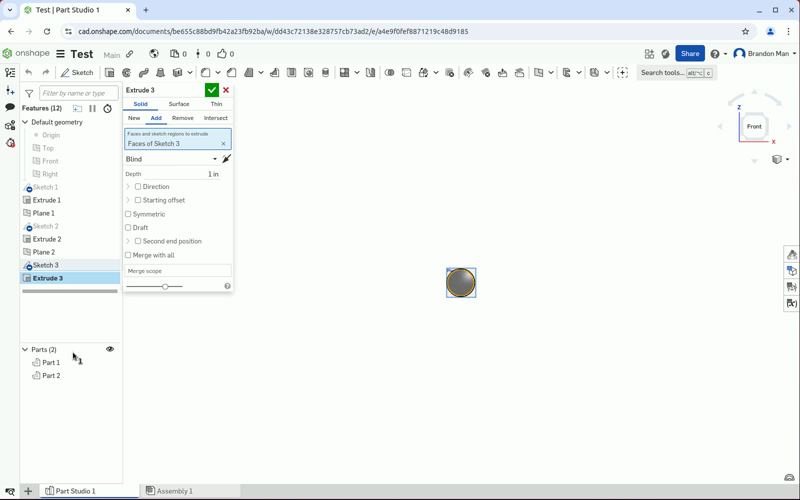
mouse_move(143, 106)
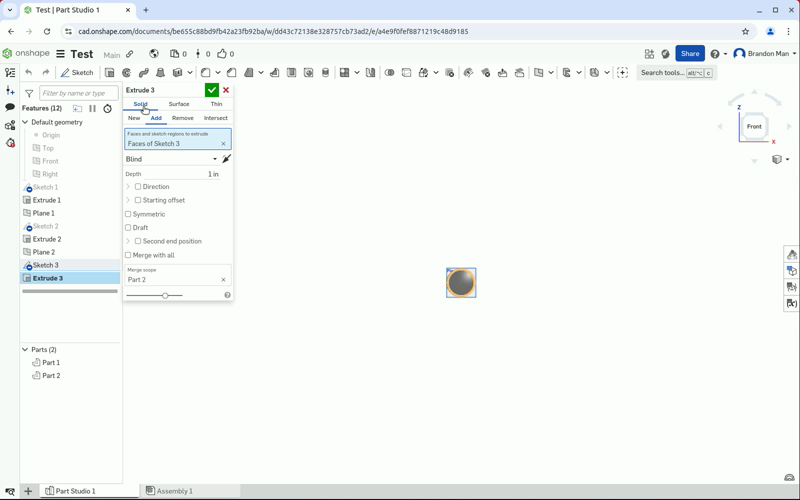
click(143, 106)
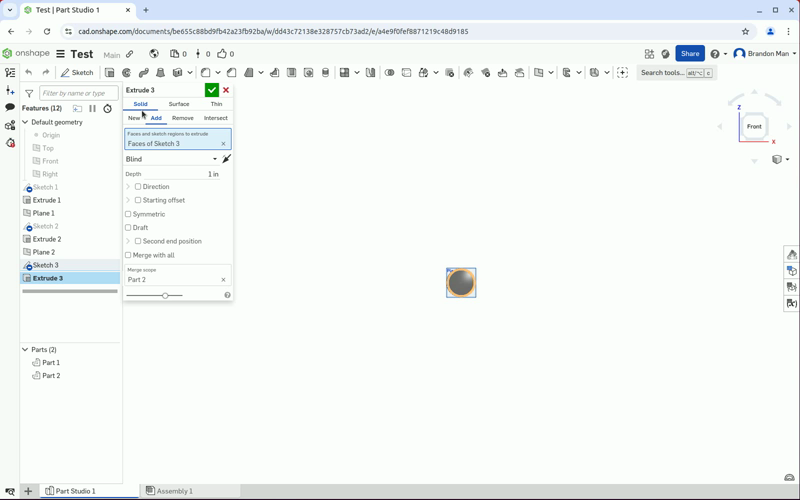
mouse_move(137, 120)
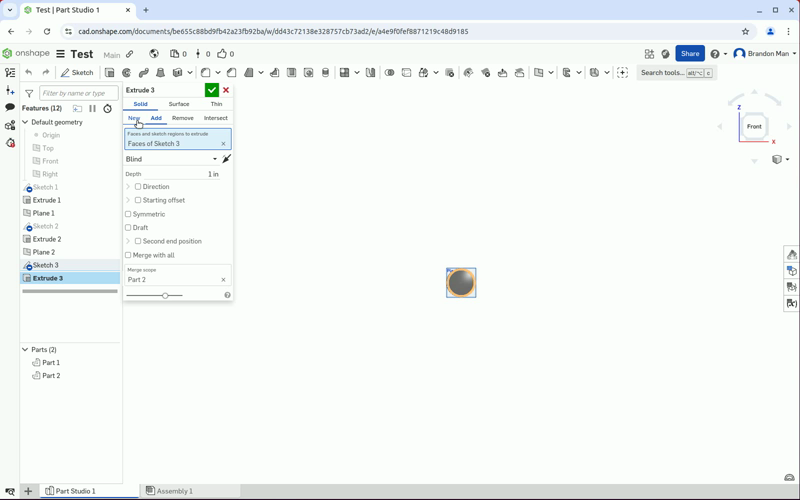
click(137, 120)
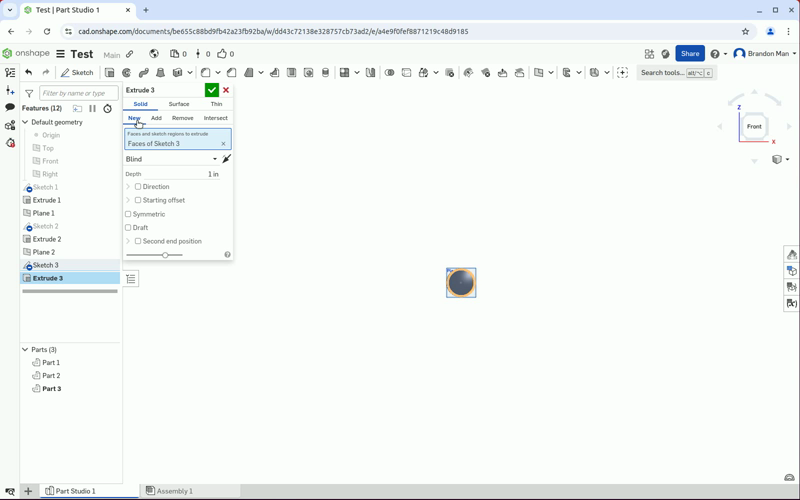
key(tab, 4)
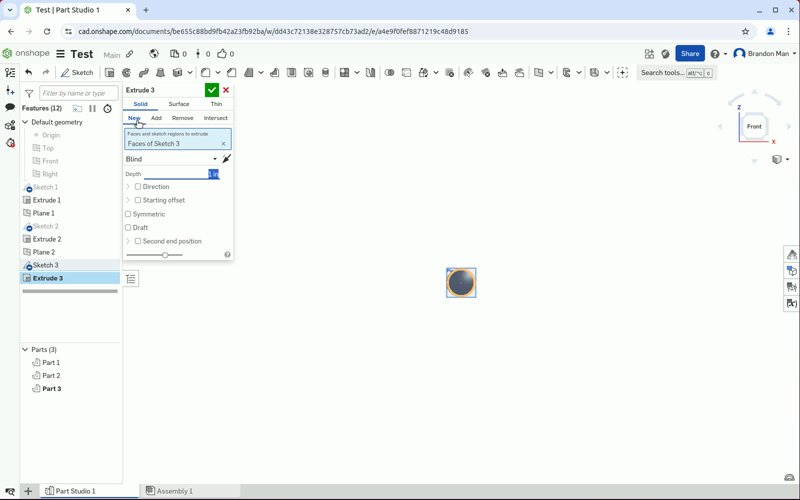
text(5.777)
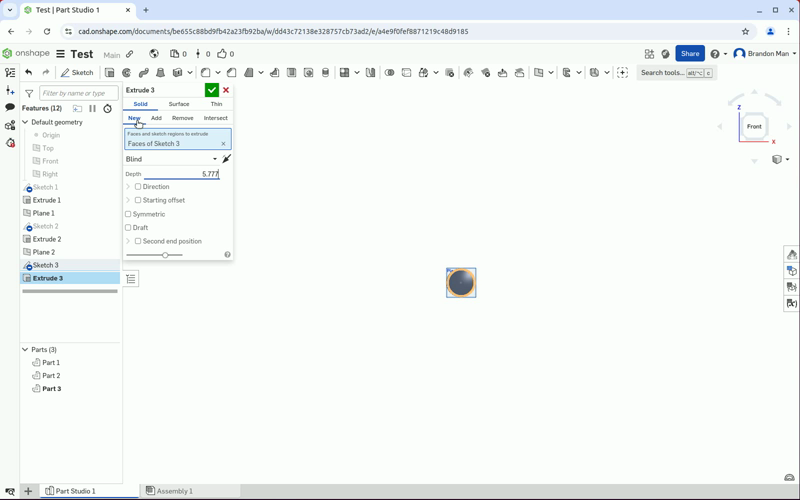
key(enter)
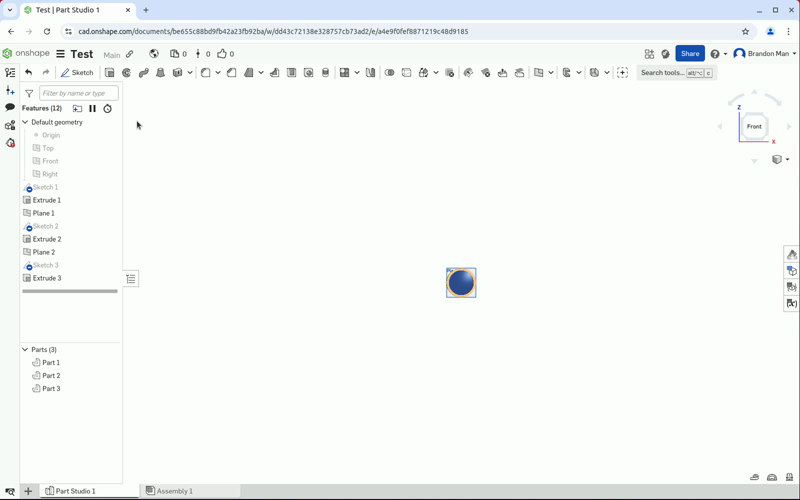
key(shift+h)
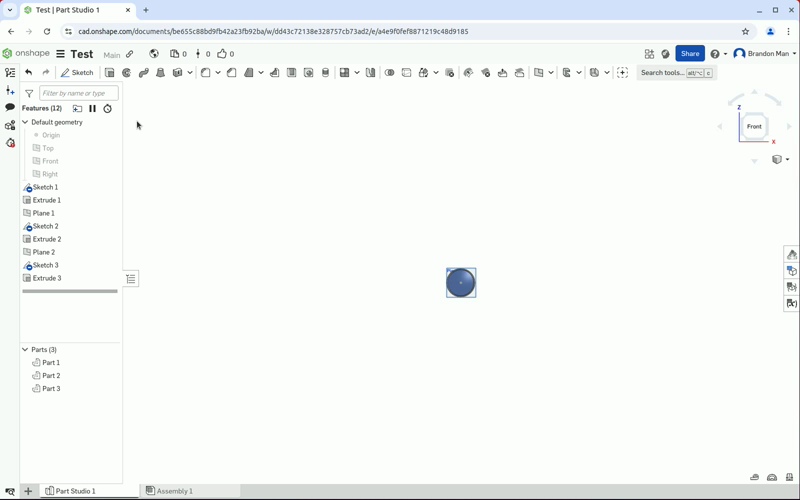
key(shift+h)
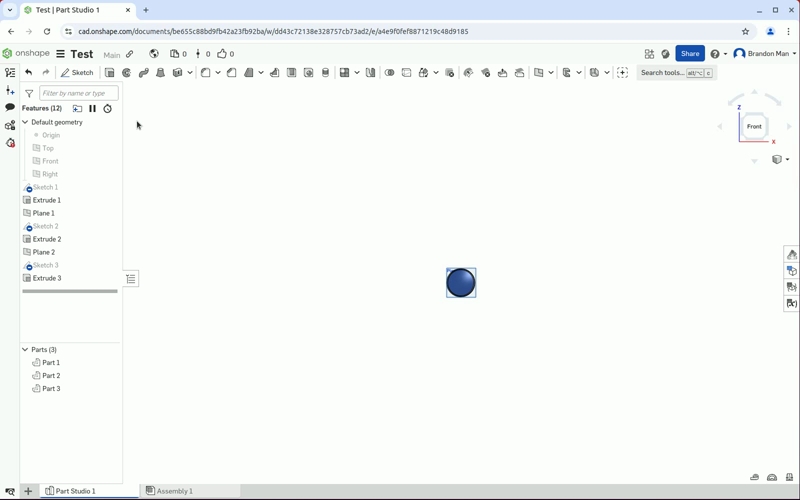
mouse_move(73, 189)
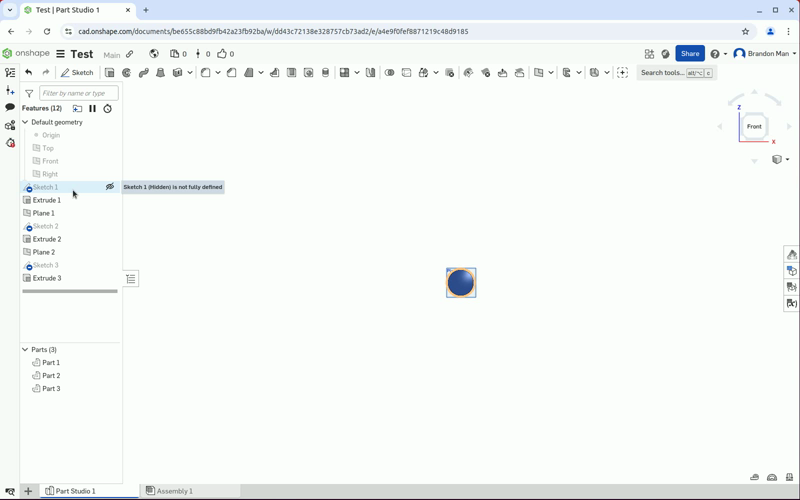
click(73, 189)
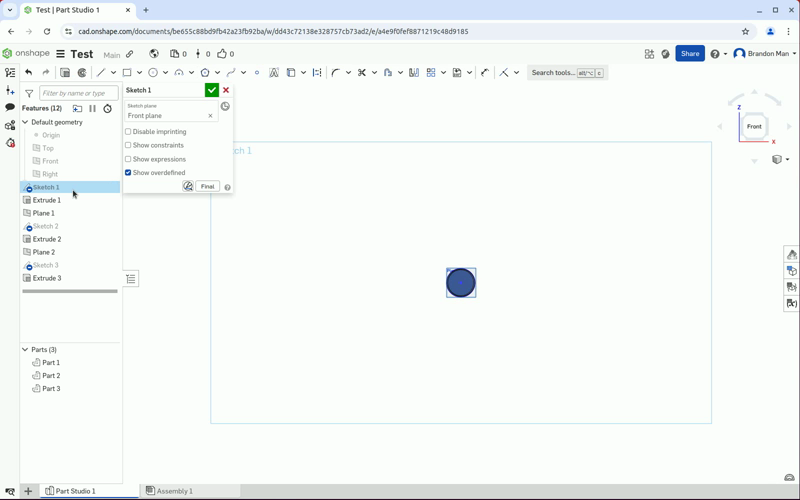
mouse_move(229, 92)
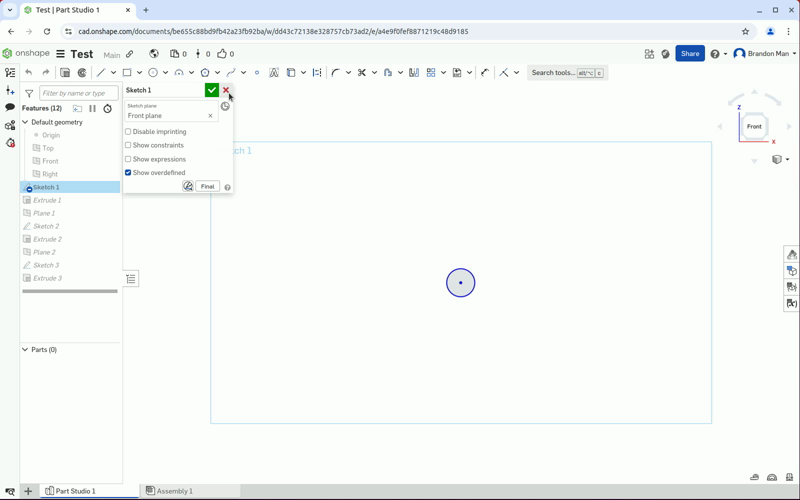
click(229, 92)
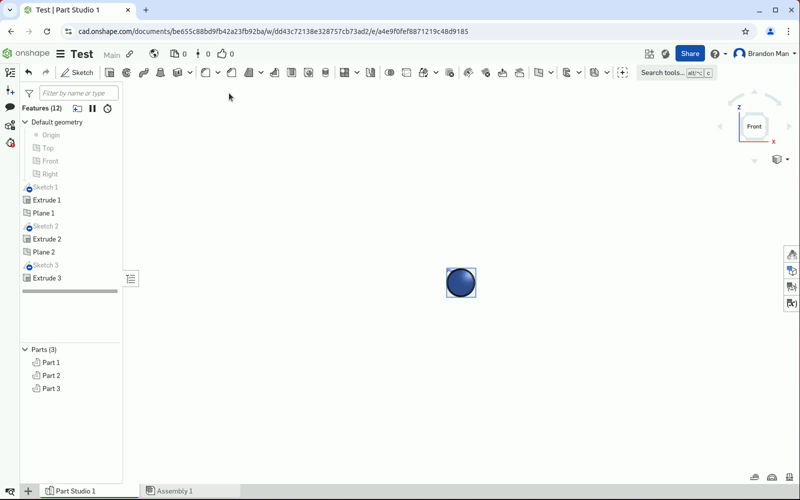
mouse_move(541, 75)
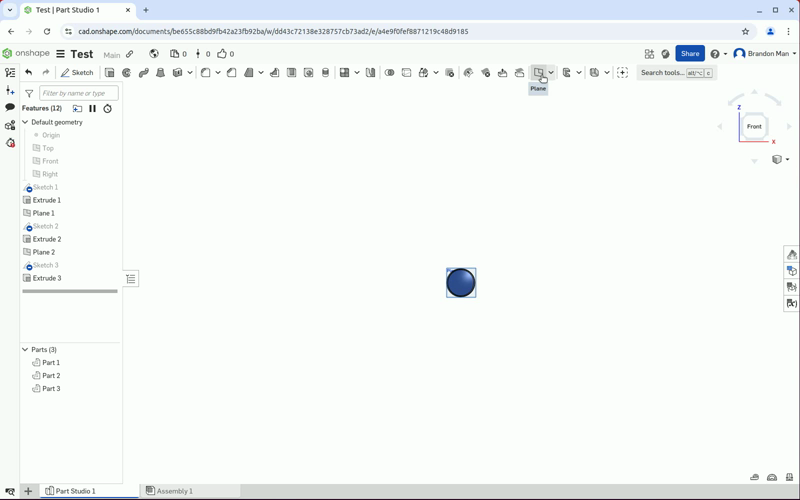
click(541, 75)
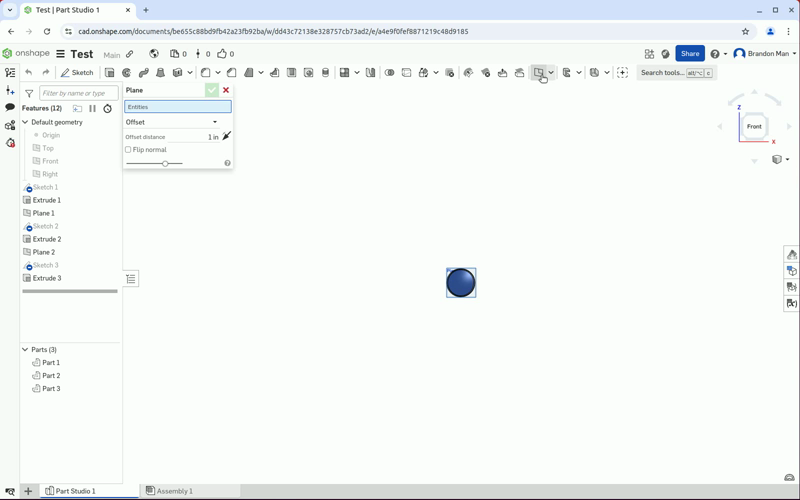
mouse_move(73, 163)
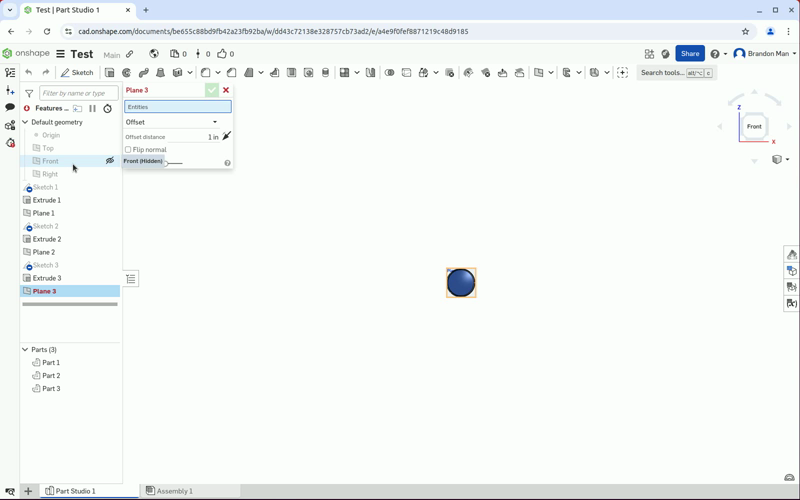
click(73, 163)
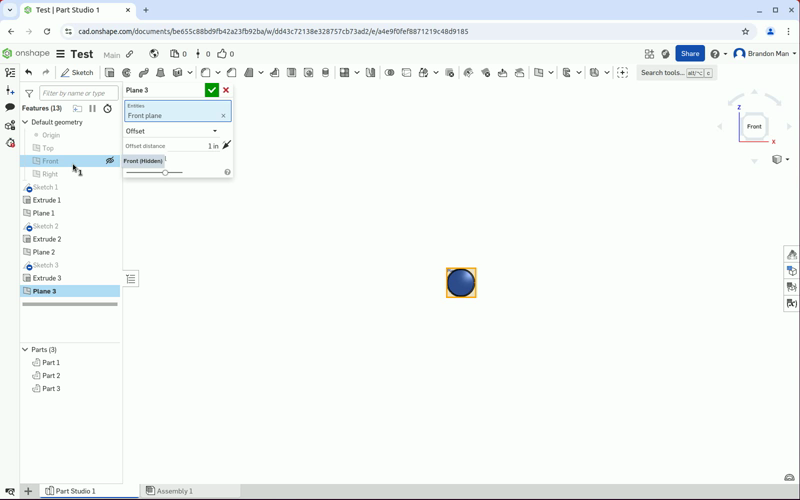
key(tab, 2)
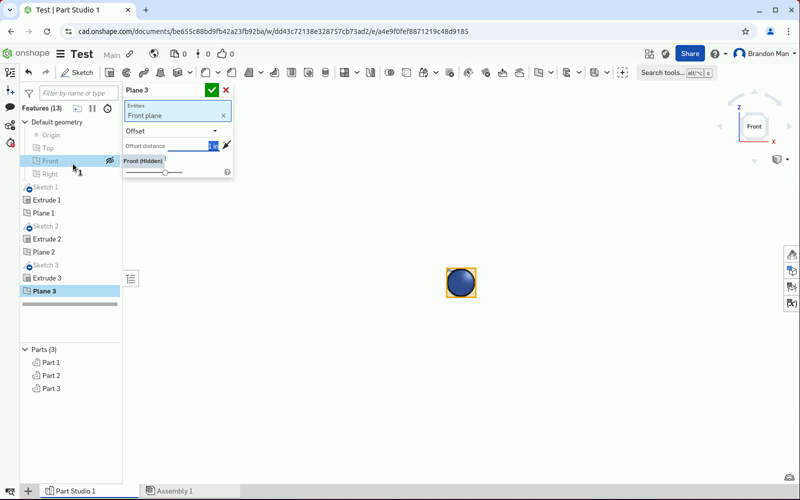
text(17.316)
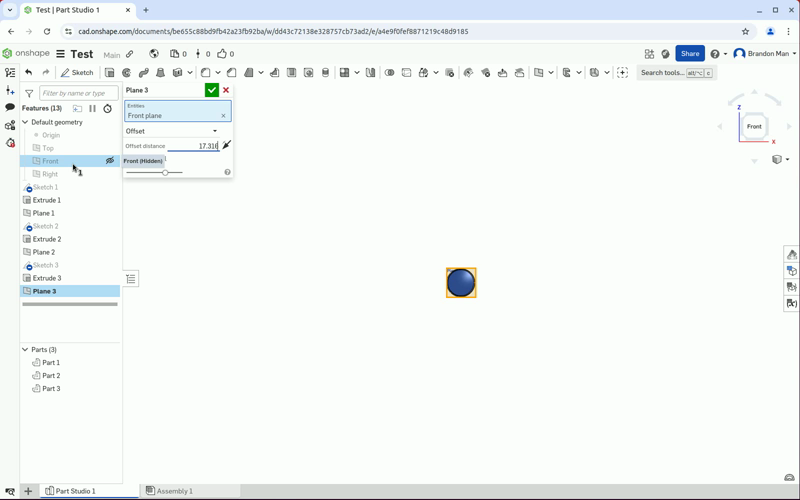
key(enter, 2)
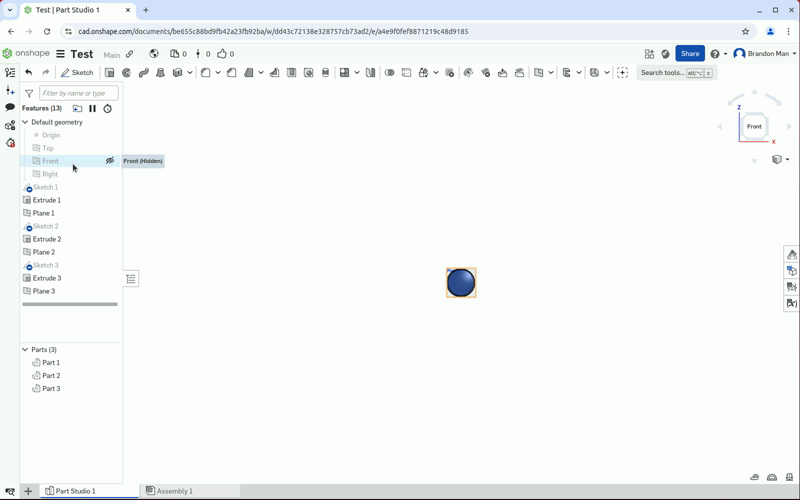
key(shift+s)
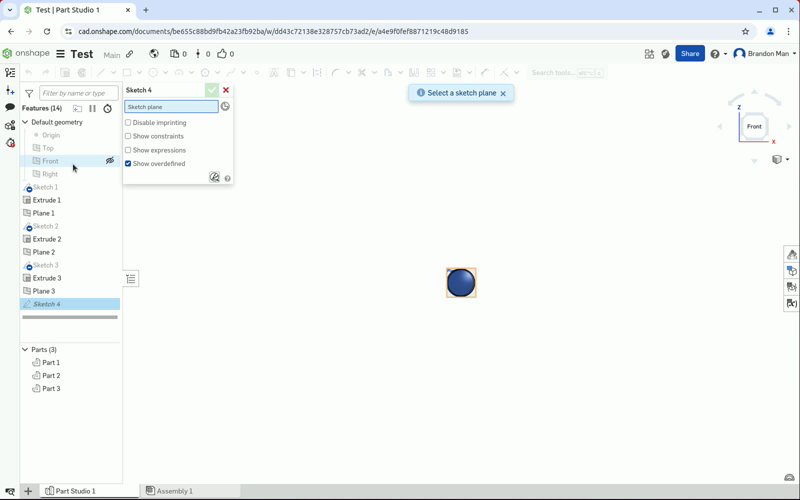
mouse_move(73, 293)
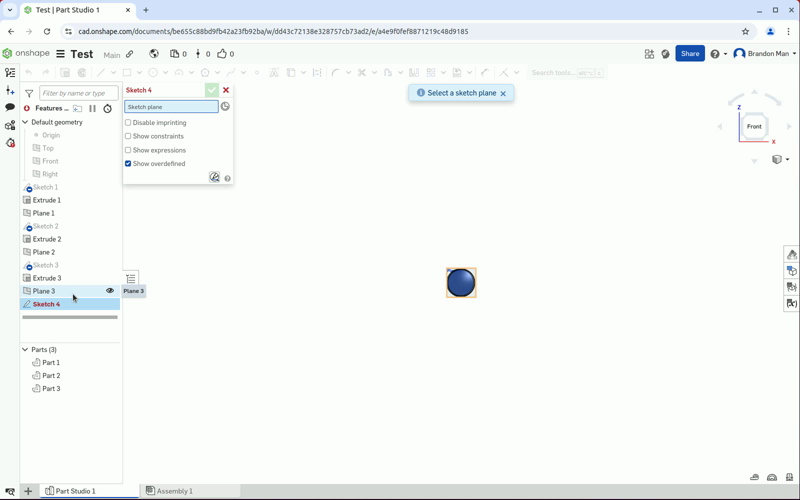
click(73, 293)
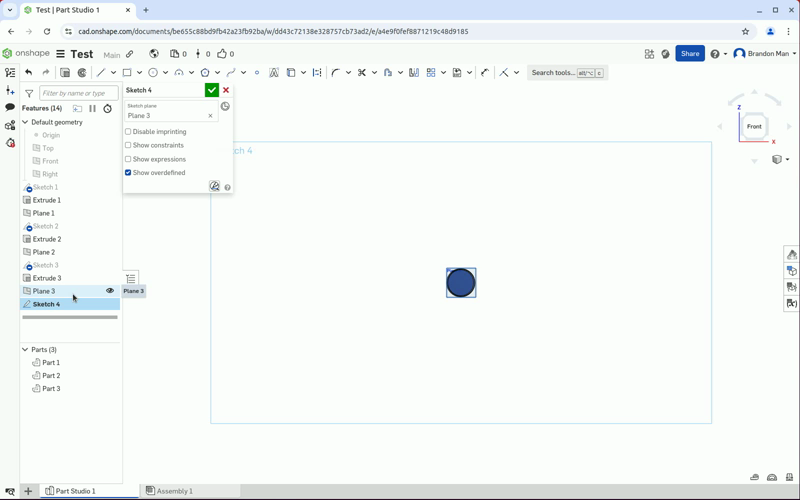
mouse_move(73, 352)
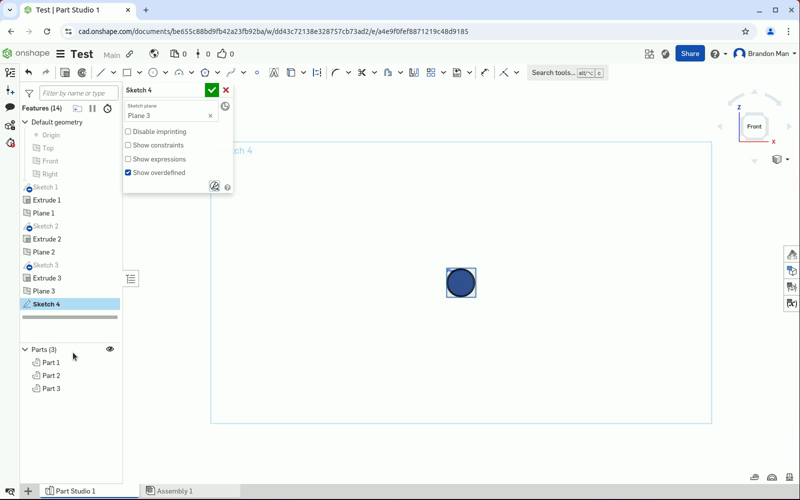
key(y)
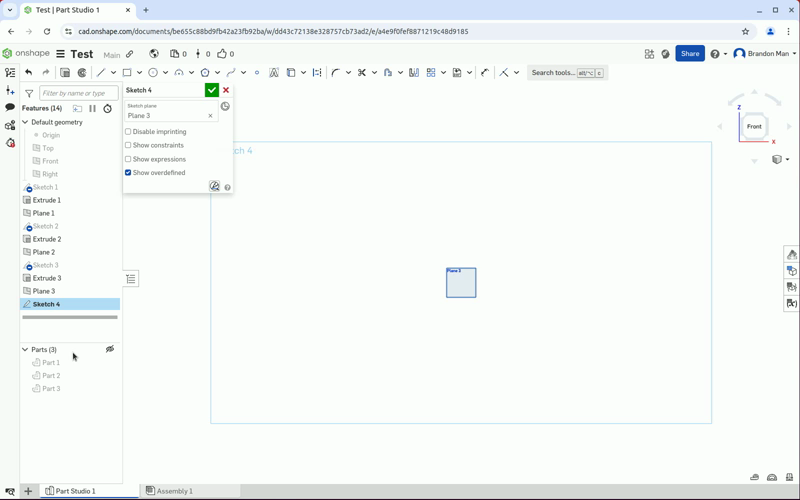
key(c)
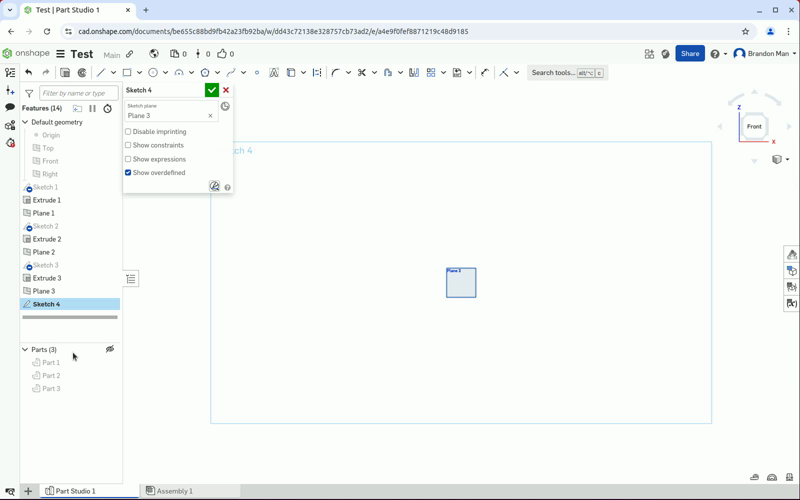
key_down(shift)
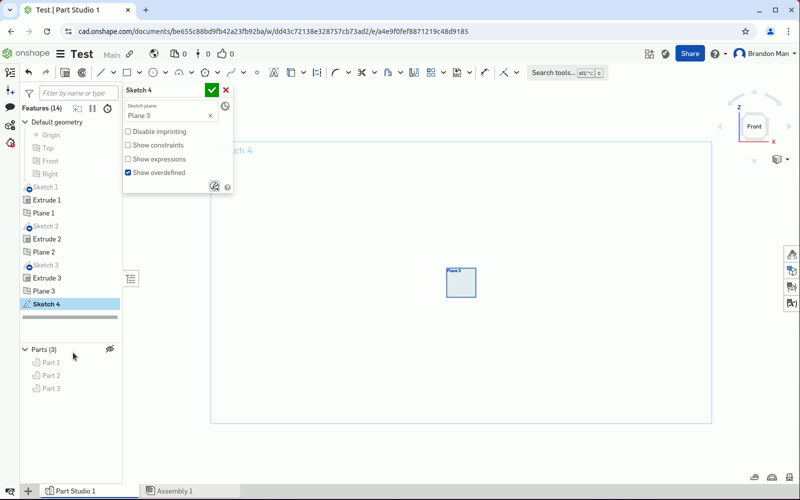
mouse_move(461, 282)
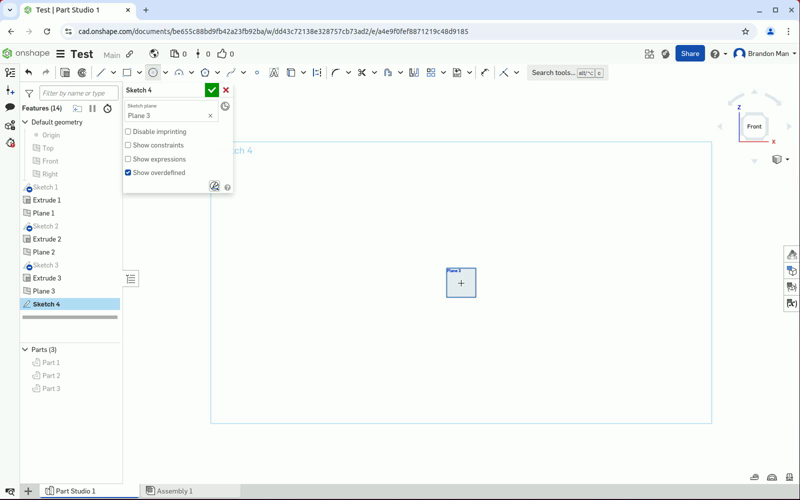
click(461, 282)
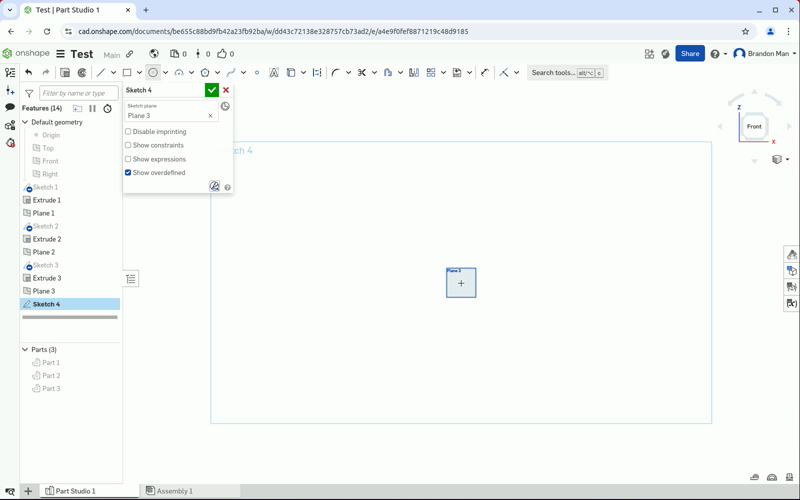
key_up(shift)
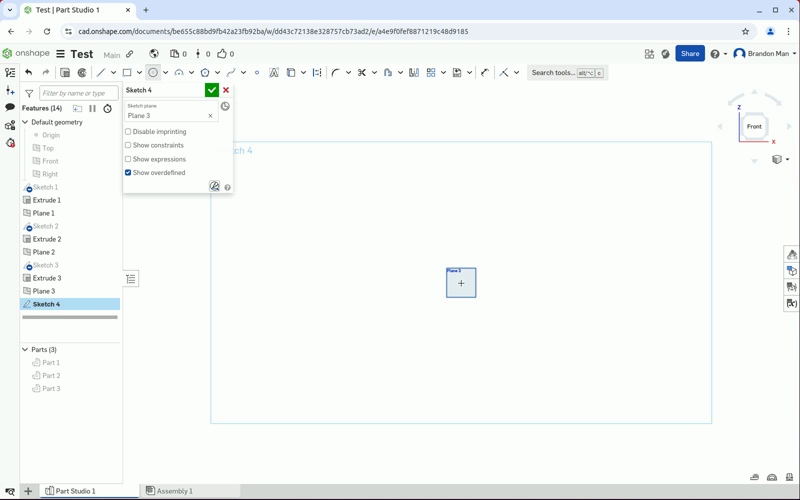
mouse_move(473, 282)
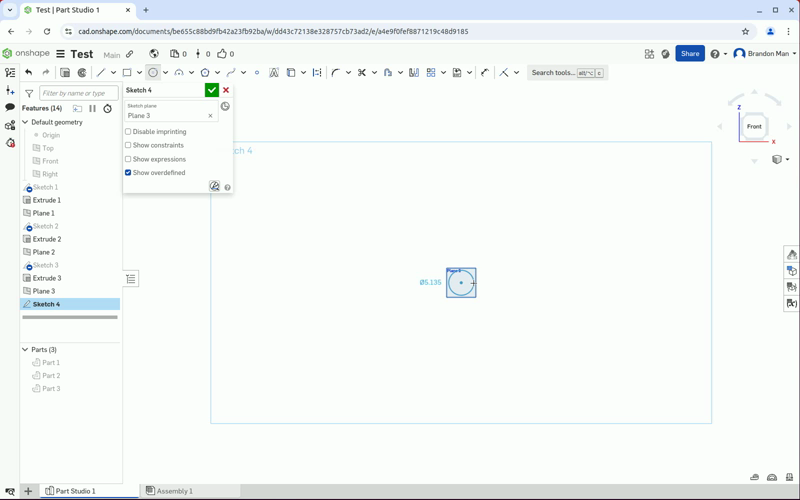
click(473, 282)
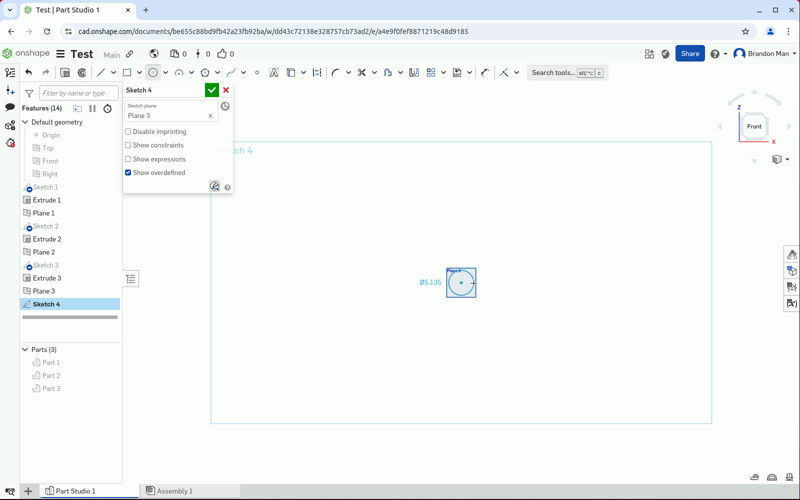
key(esc)
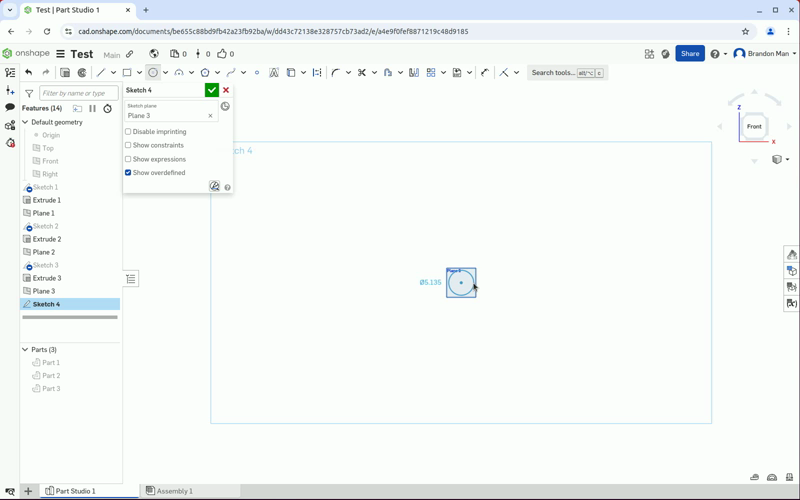
mouse_move(450, 277)
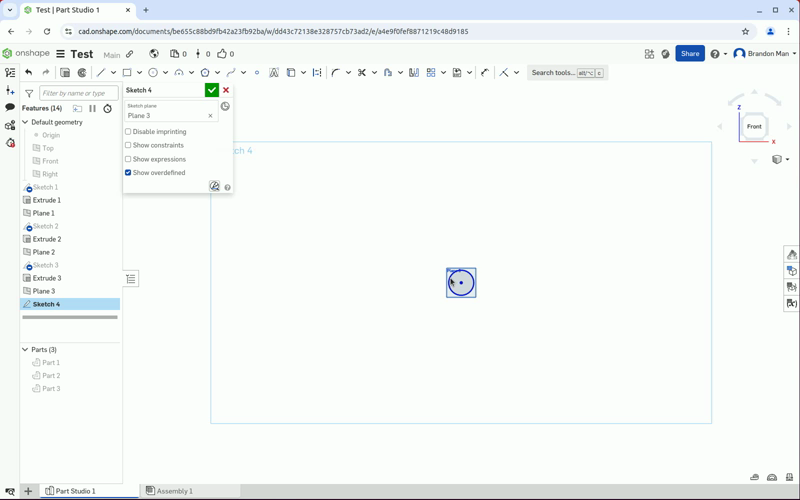
scroll(6)
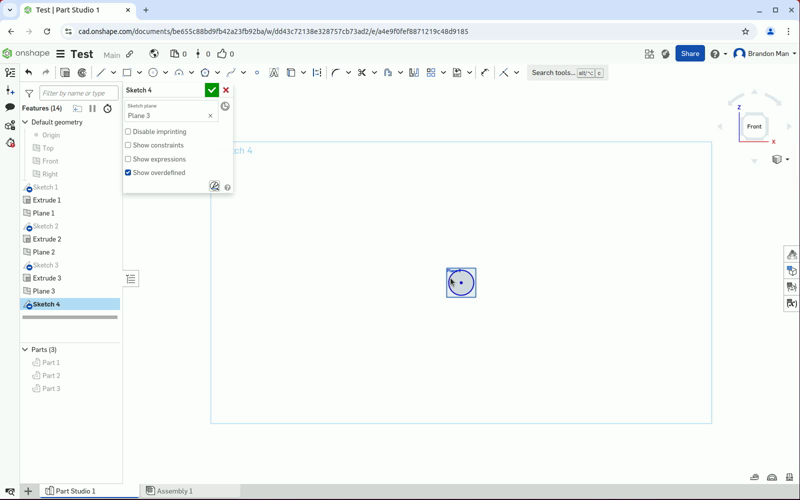
scroll(6)
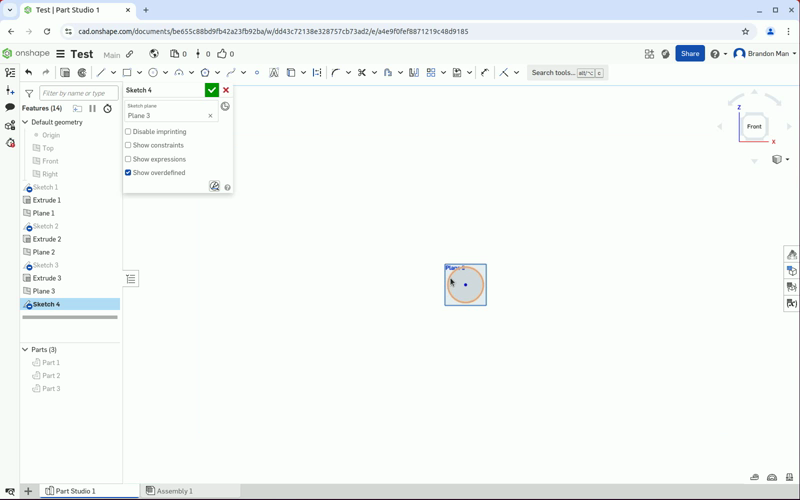
scroll(6)
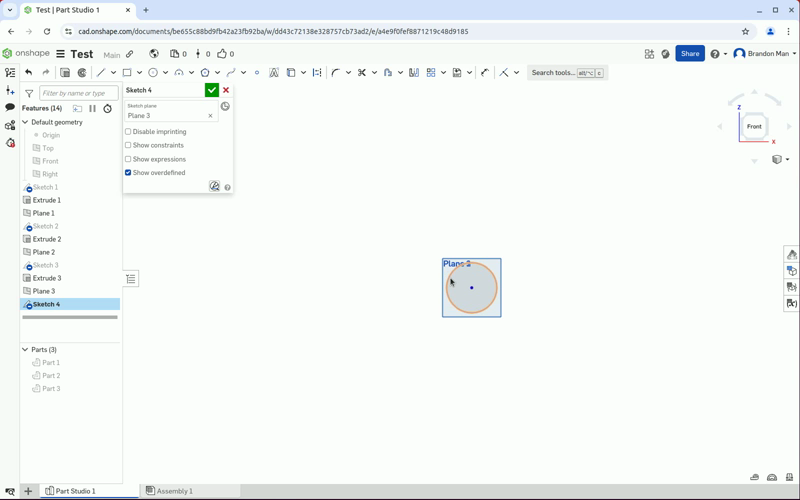
scroll(6)
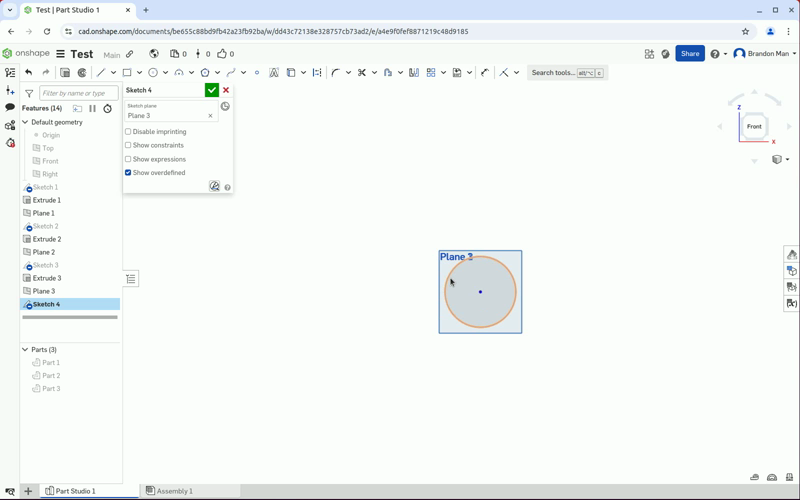
scroll(6)
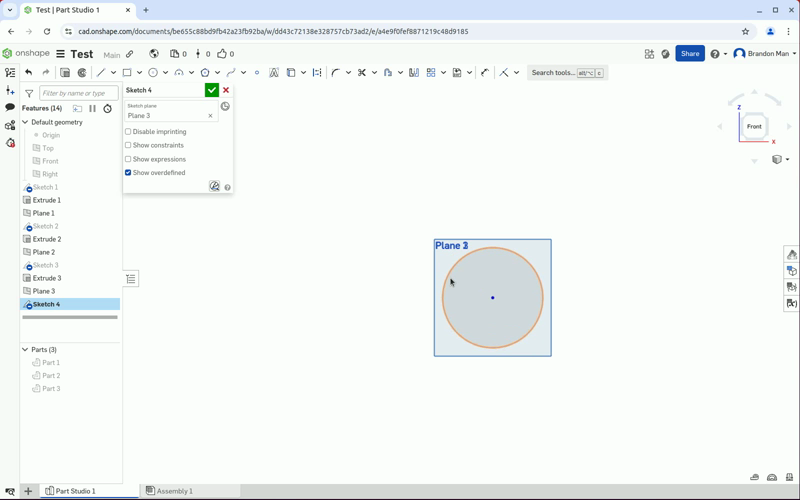
scroll(6)
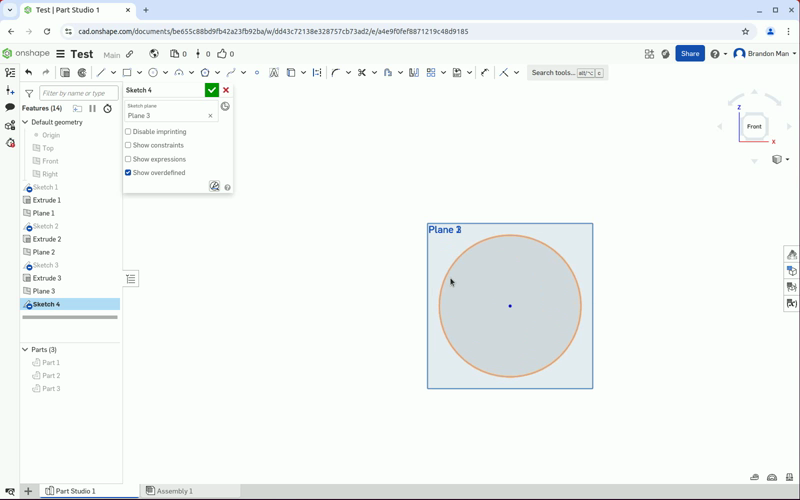
scroll(6)
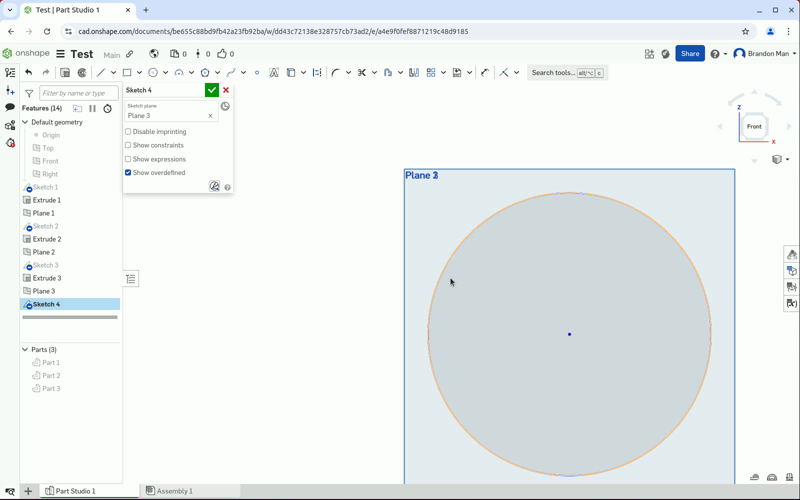
click(450, 277)
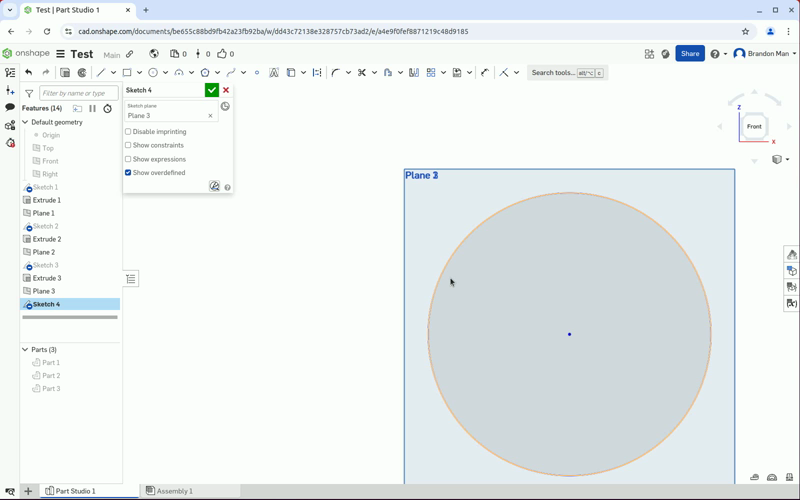
scroll(-6)
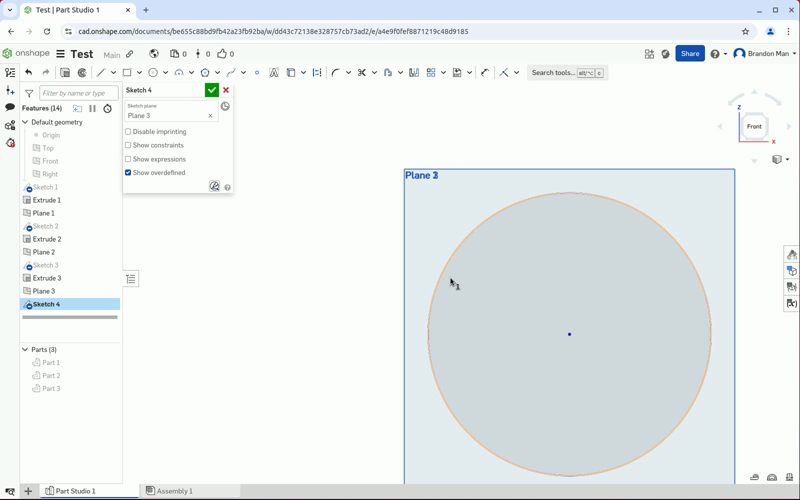
scroll(-6)
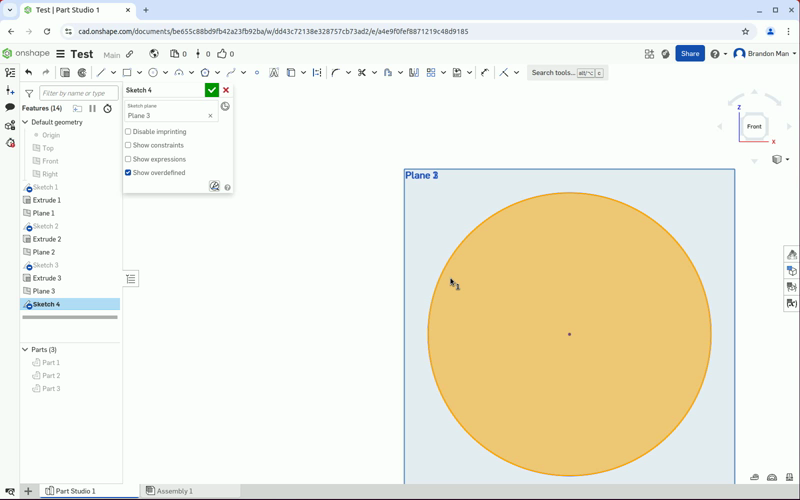
scroll(-6)
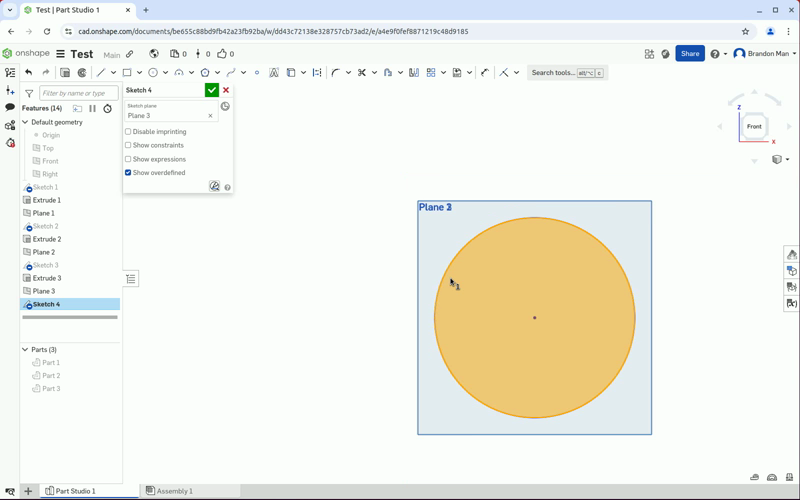
scroll(-6)
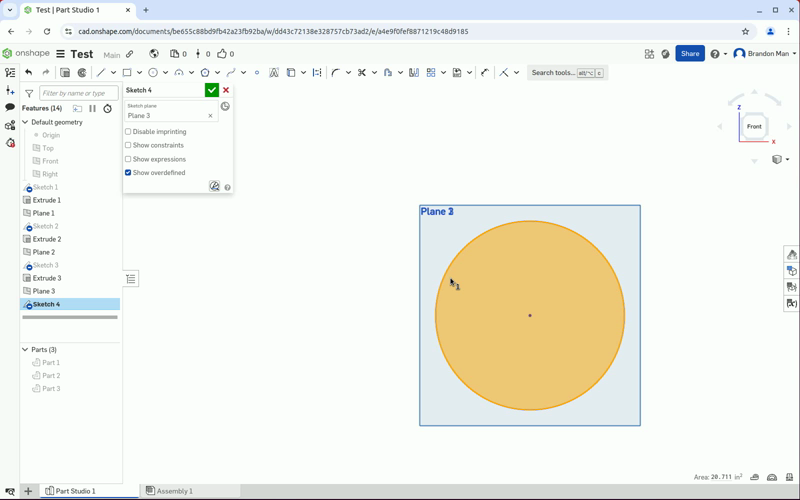
scroll(-6)
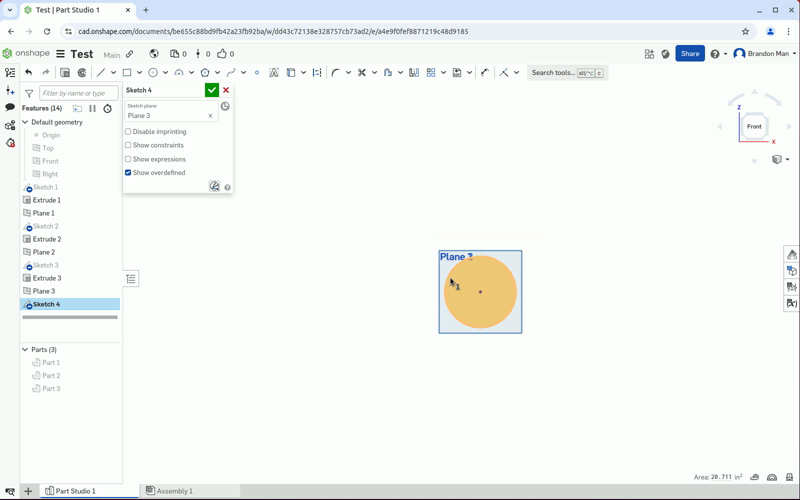
scroll(-6)
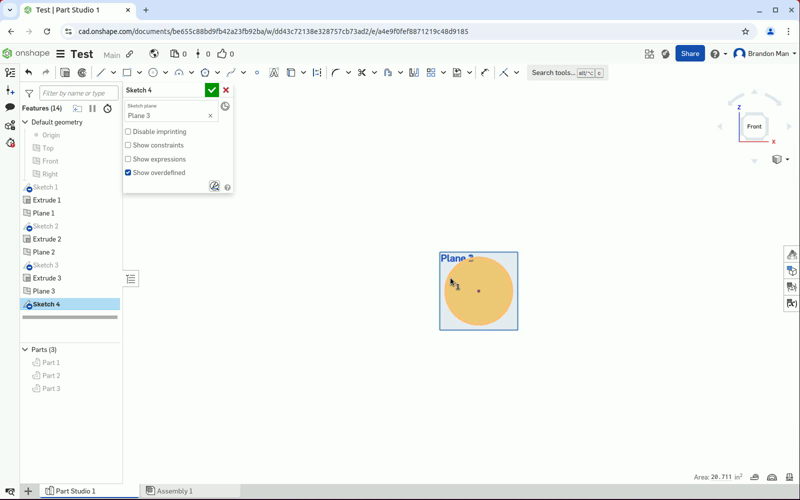
scroll(-6)
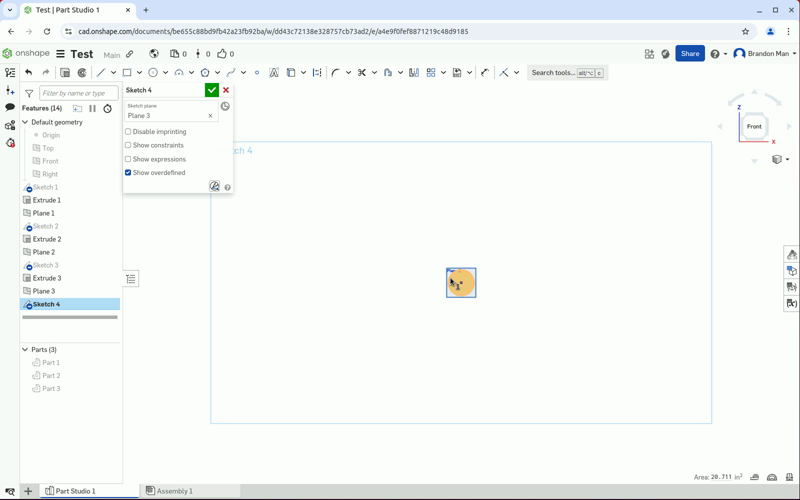
mouse_move(73, 352)
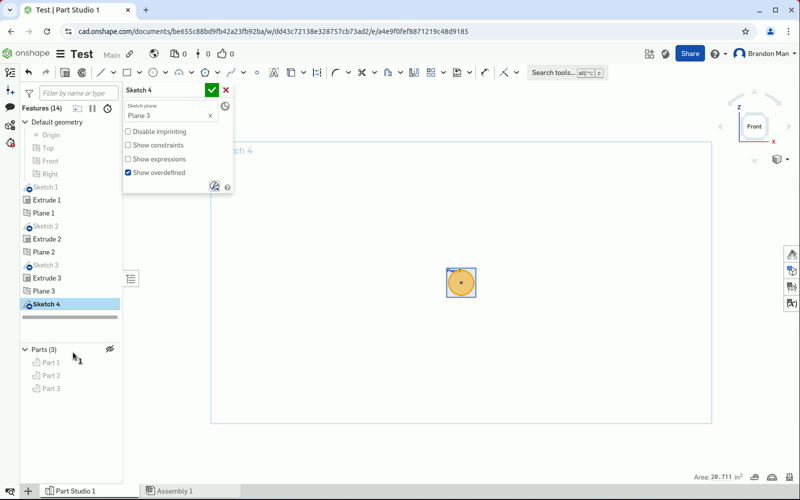
key(shift+y)
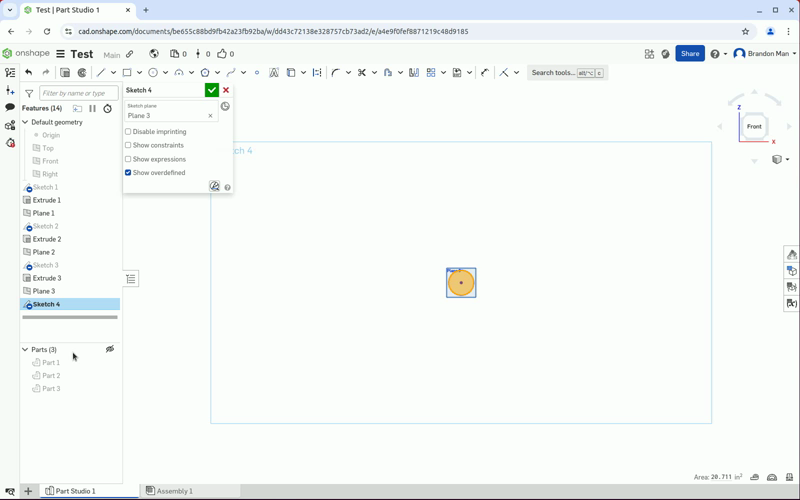
key(shift+e)
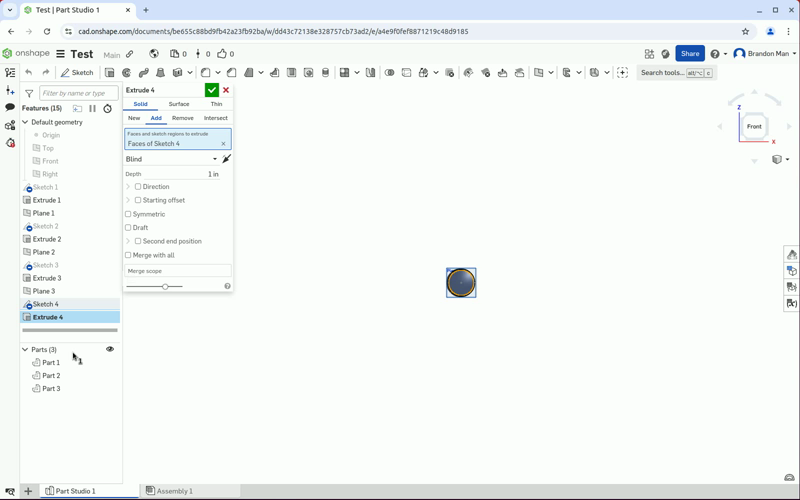
mouse_move(143, 106)
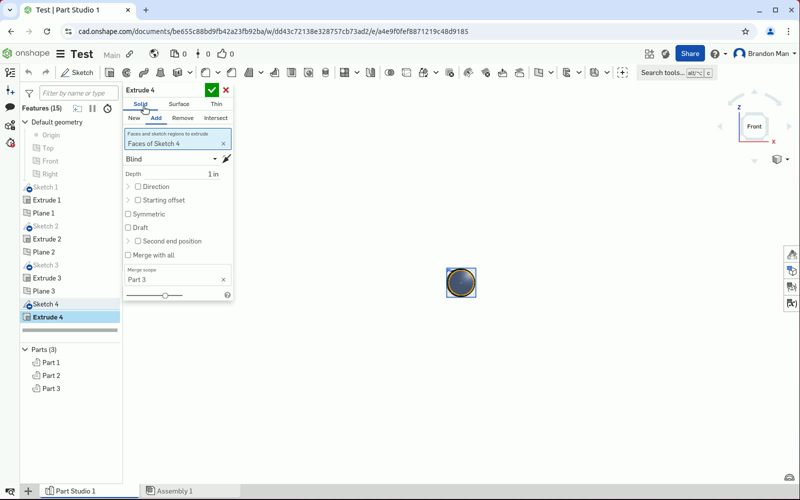
click(143, 106)
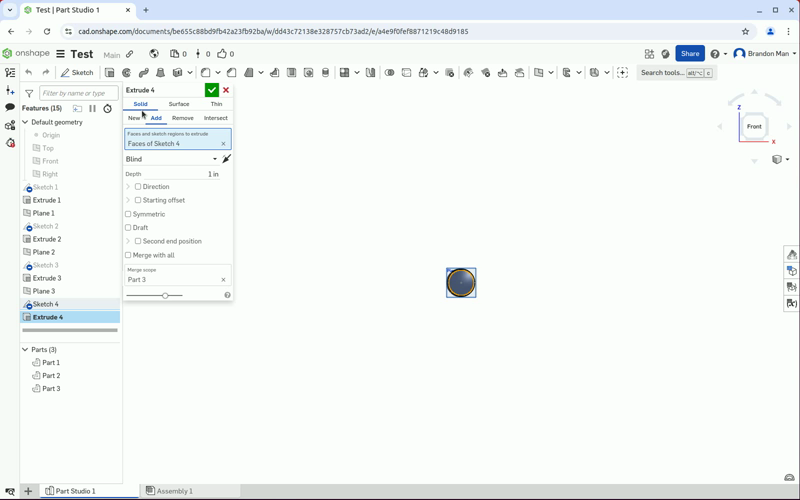
mouse_move(137, 120)
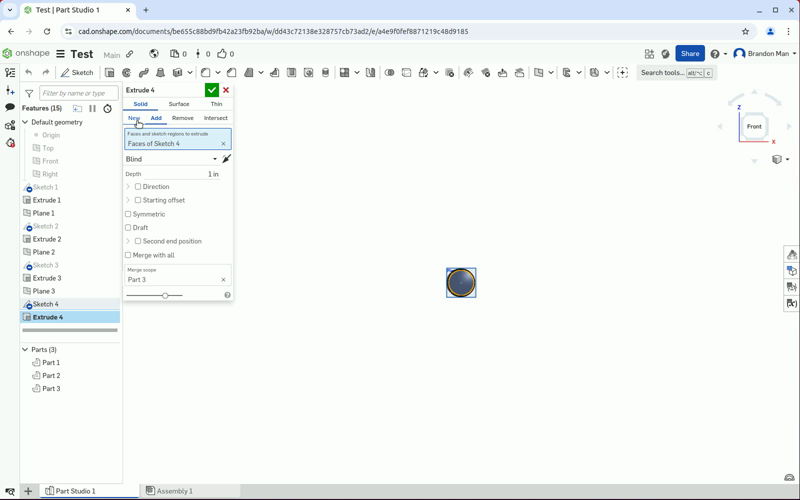
click(137, 120)
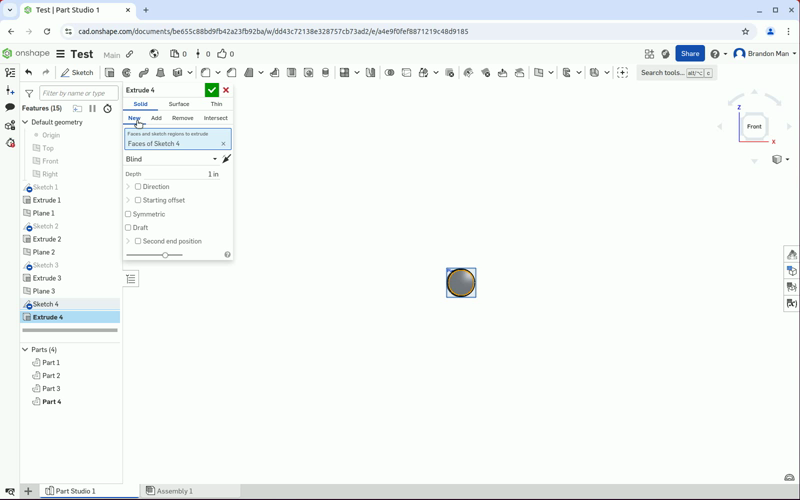
key(tab, 4)
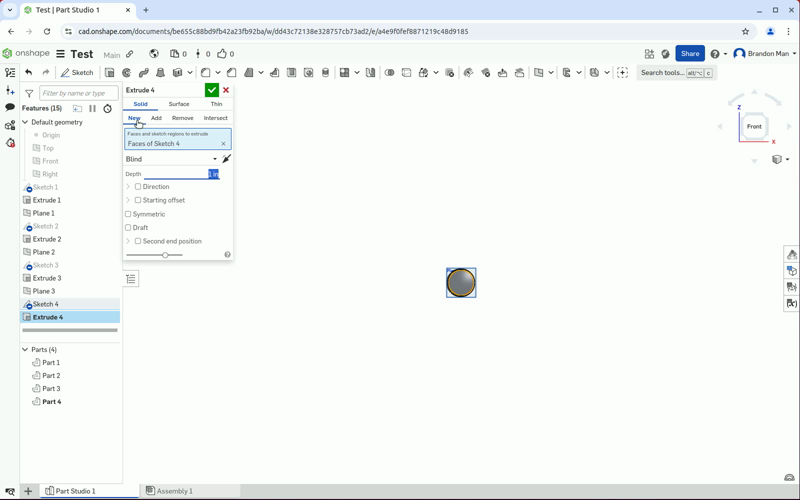
text(5.777)
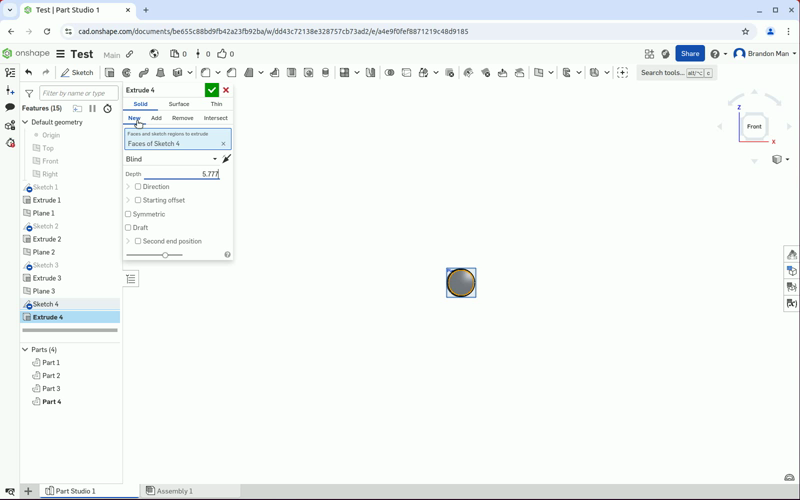
key(enter)
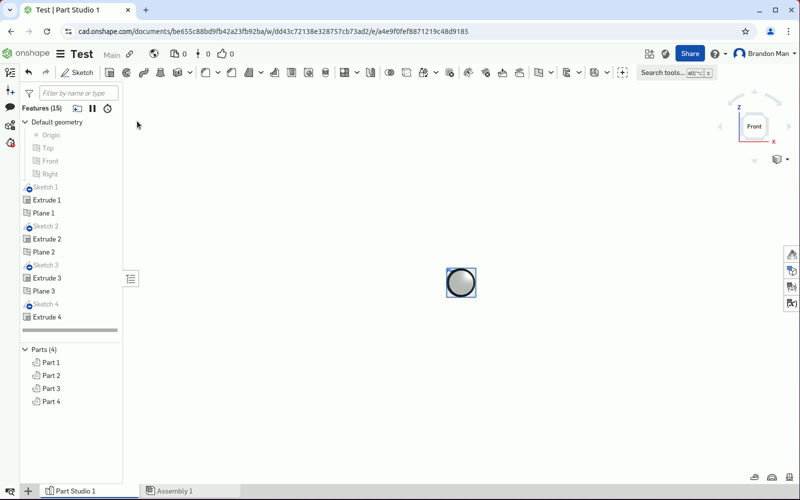
key(shift+h)
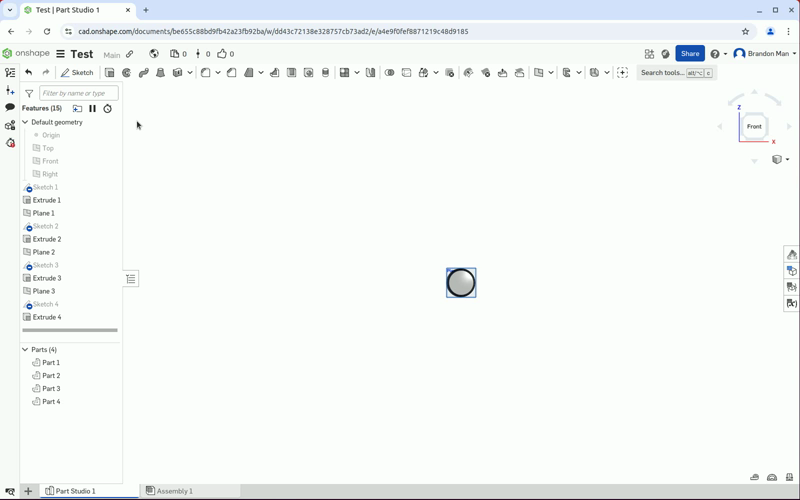
key(shift+h)
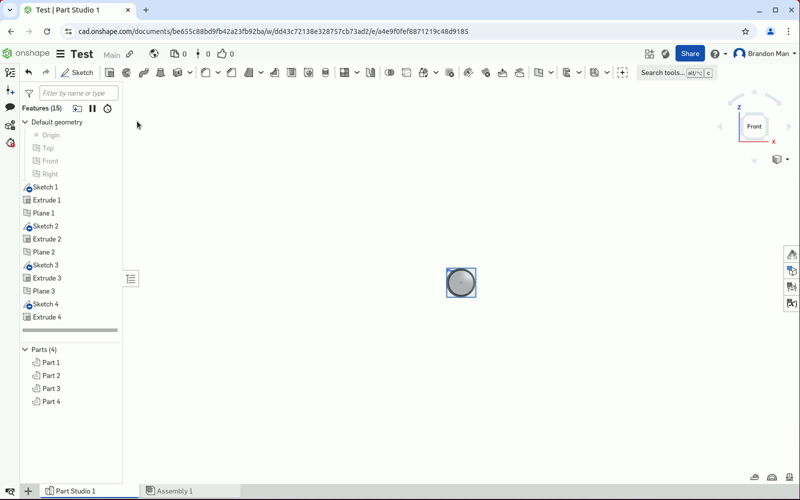
key(shift+7)
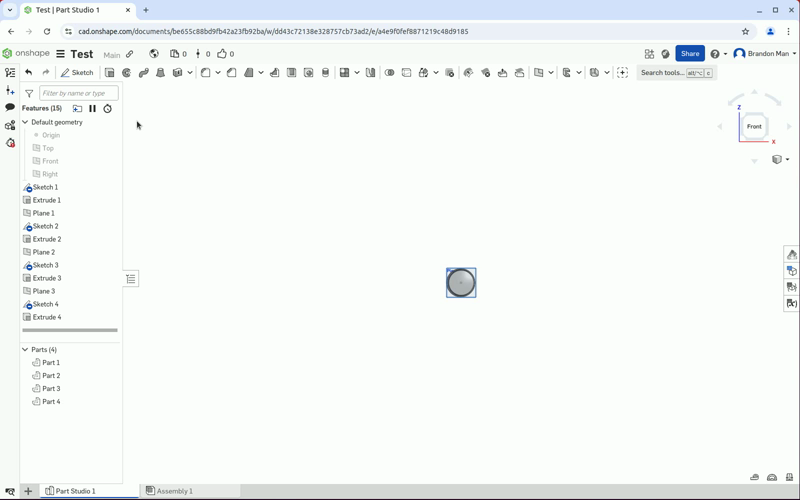
key(left, 2)
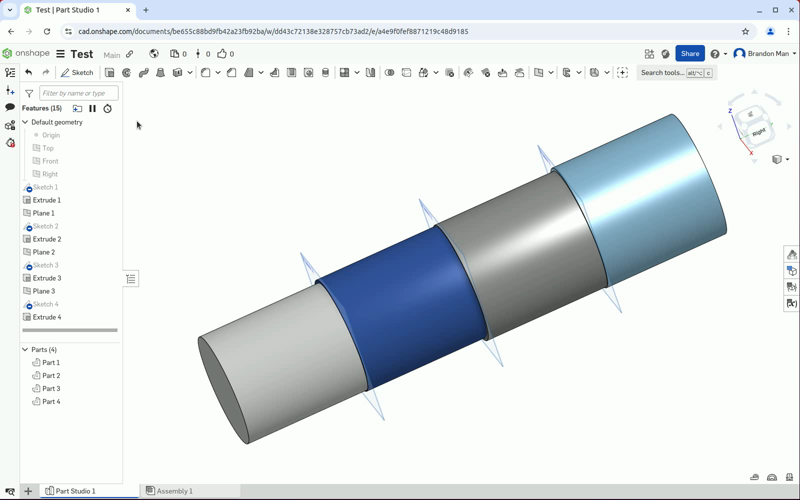
key(down, 2)
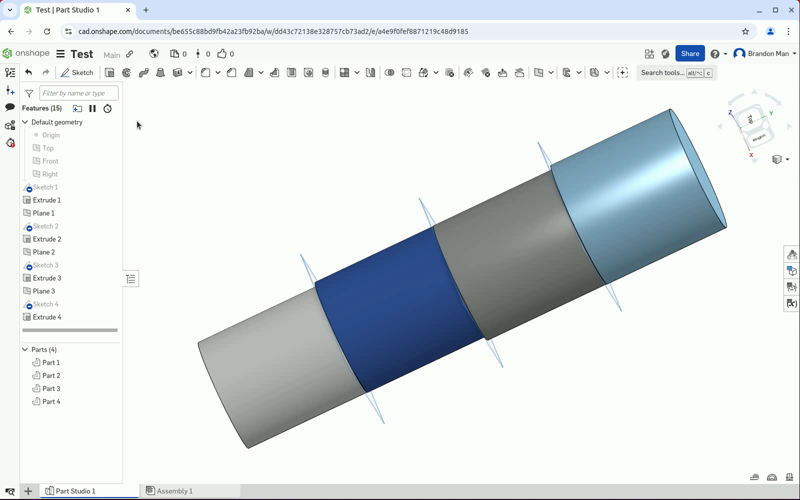
key(up, 2)
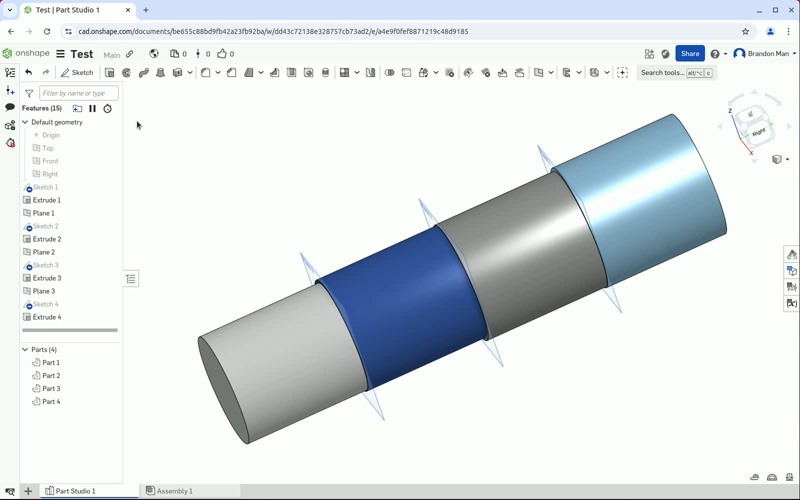
key(right, 2)
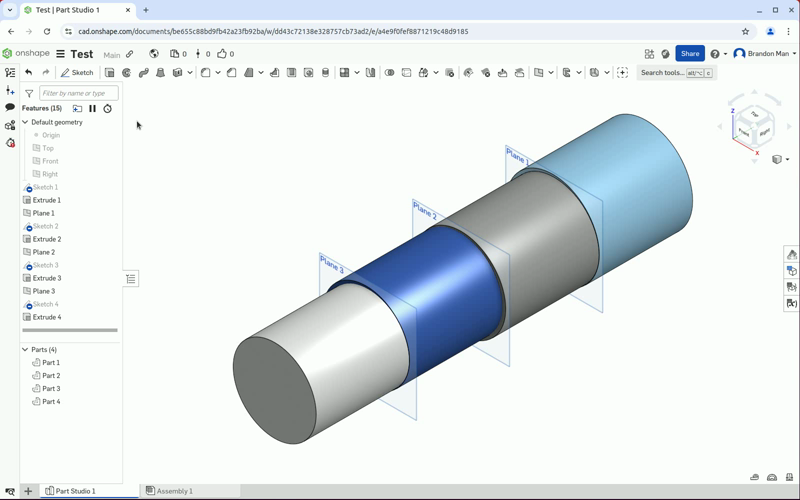
mouse_move(73, 189)
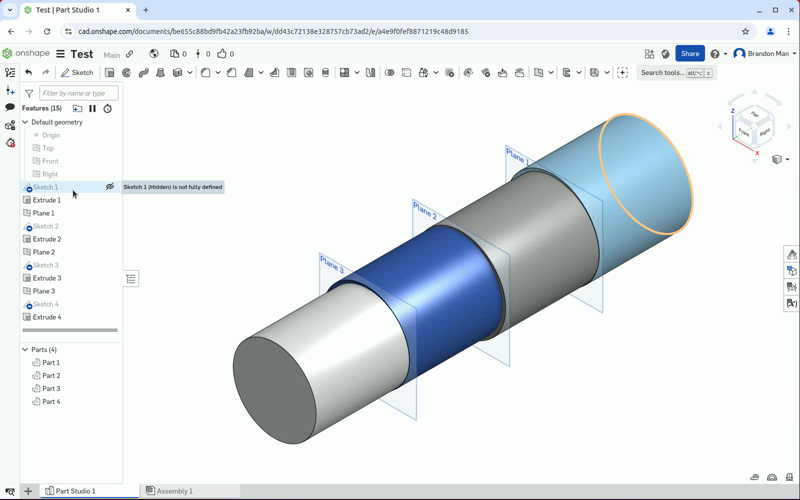
click(73, 189)